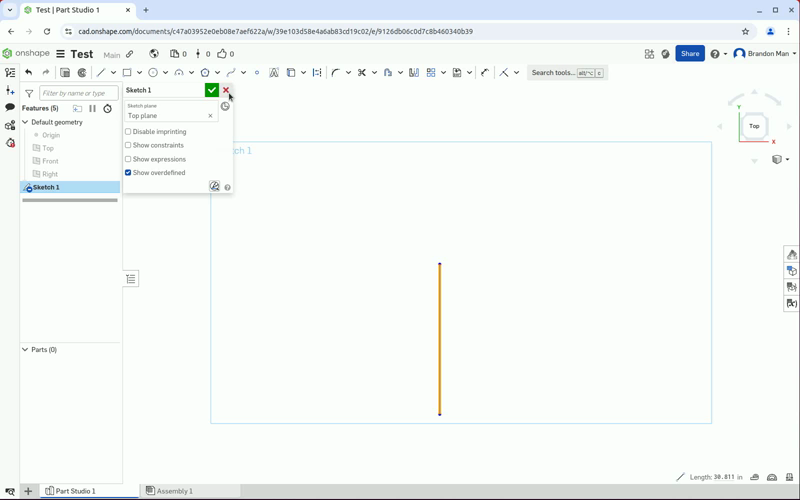
key(shift+h)
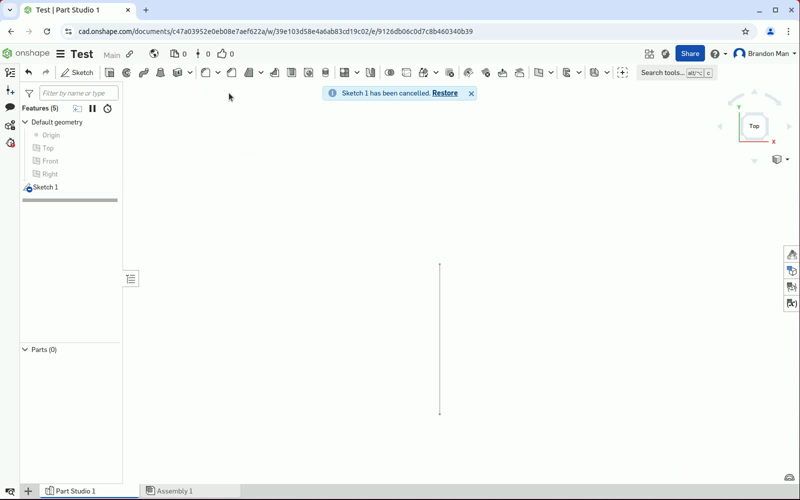
key(shift+s)
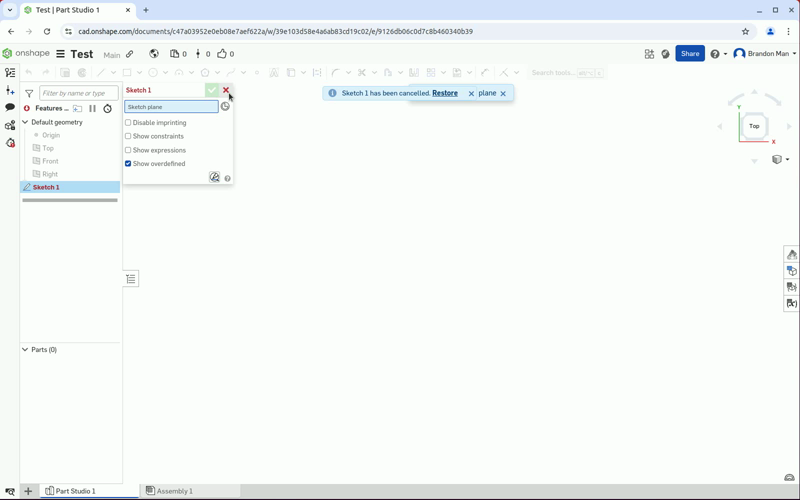
mouse_move(73, 150)
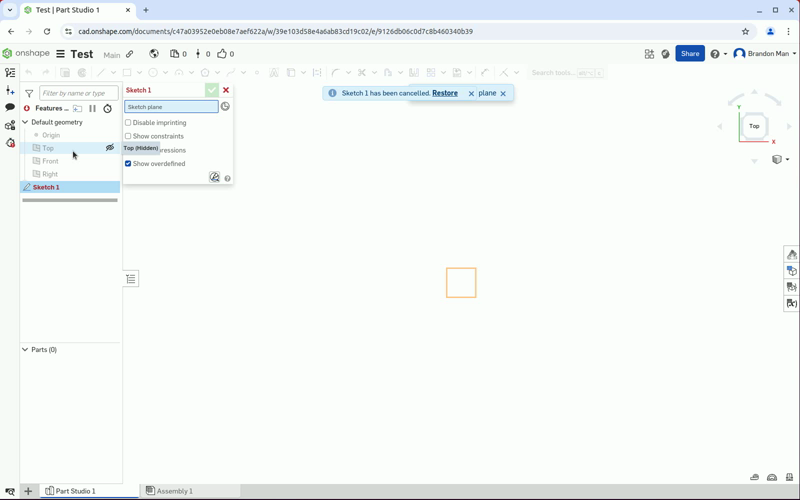
click(73, 150)
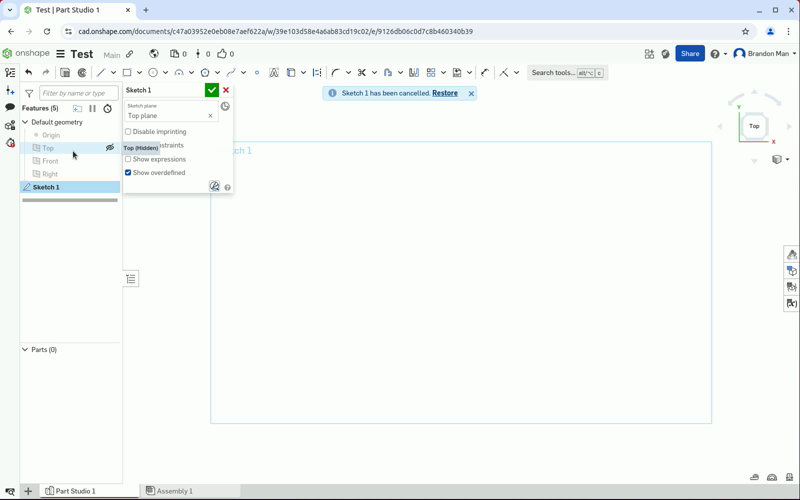
mouse_move(73, 352)
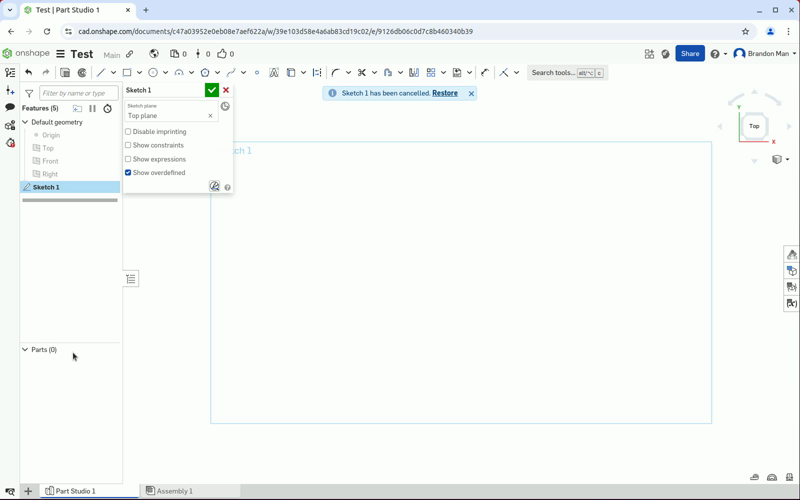
key(y)
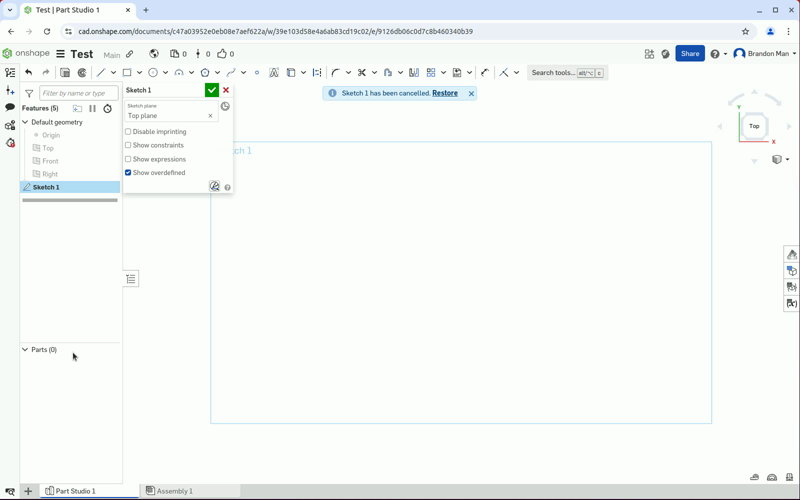
key(c)
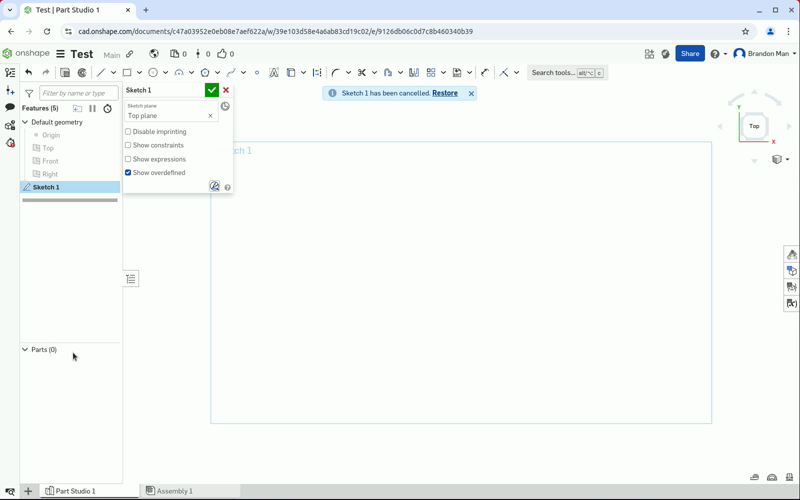
key_down(shift)
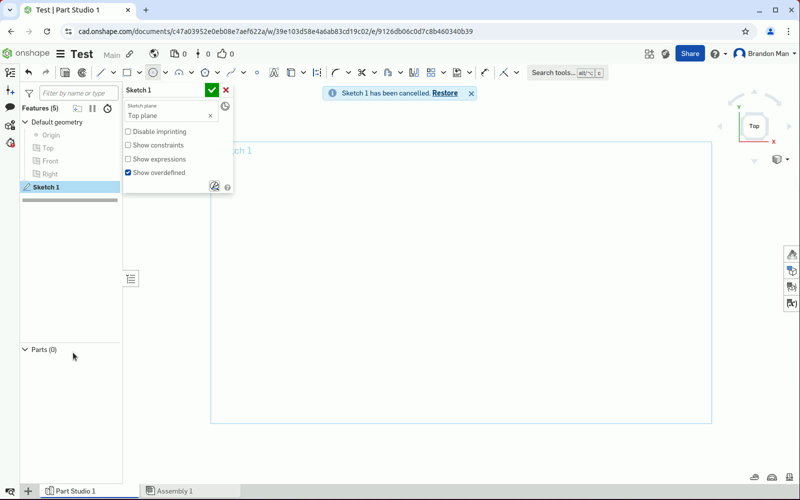
mouse_move(413, 224)
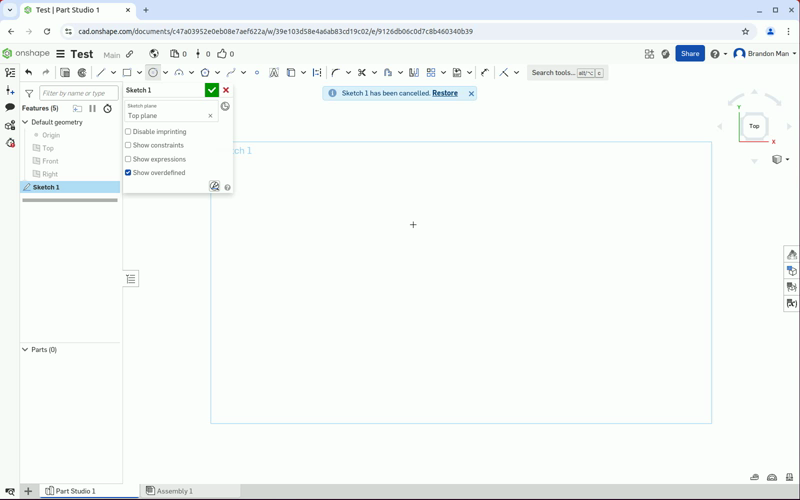
click(413, 224)
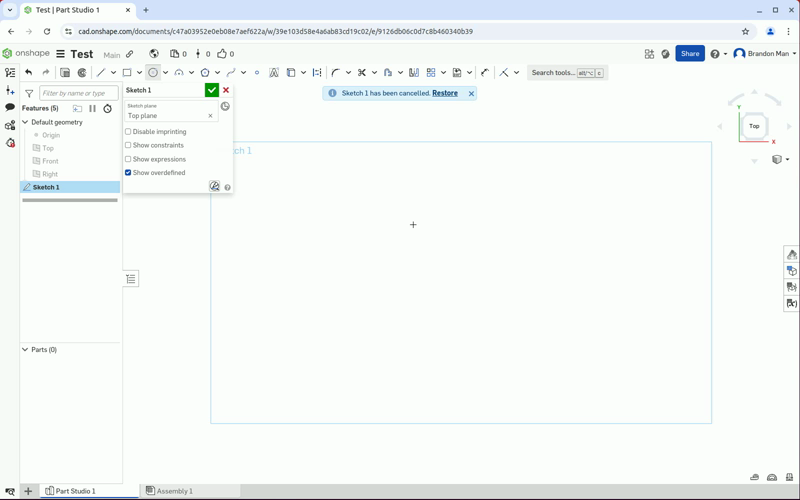
key_up(shift)
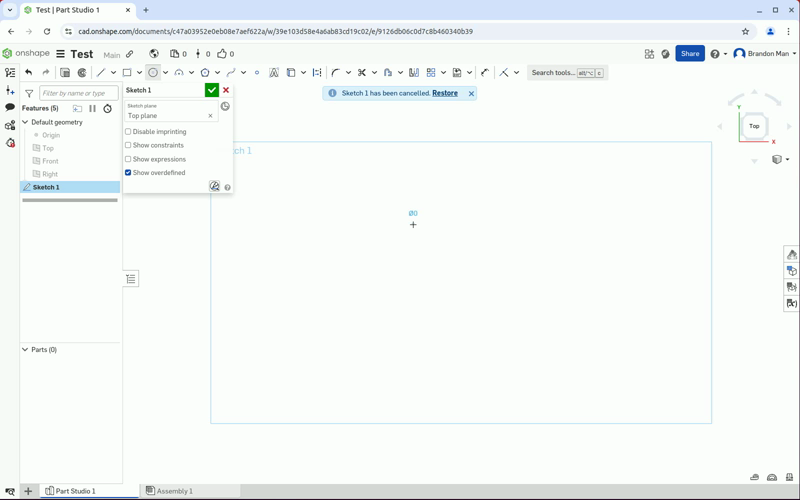
mouse_move(463, 224)
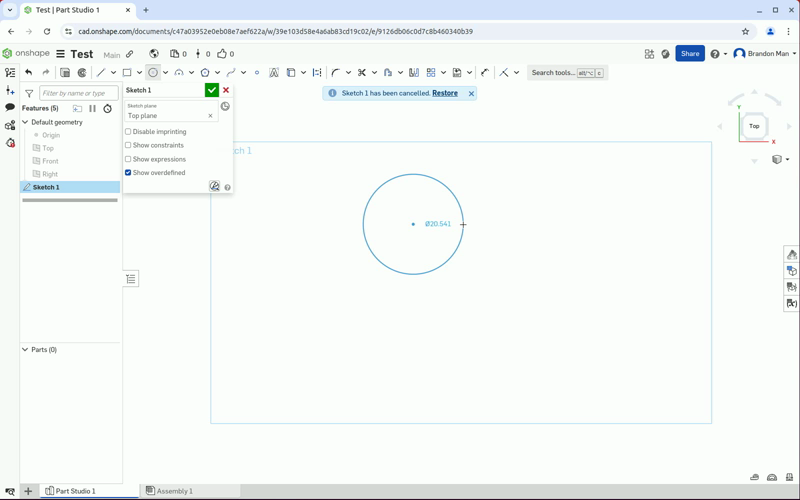
click(463, 224)
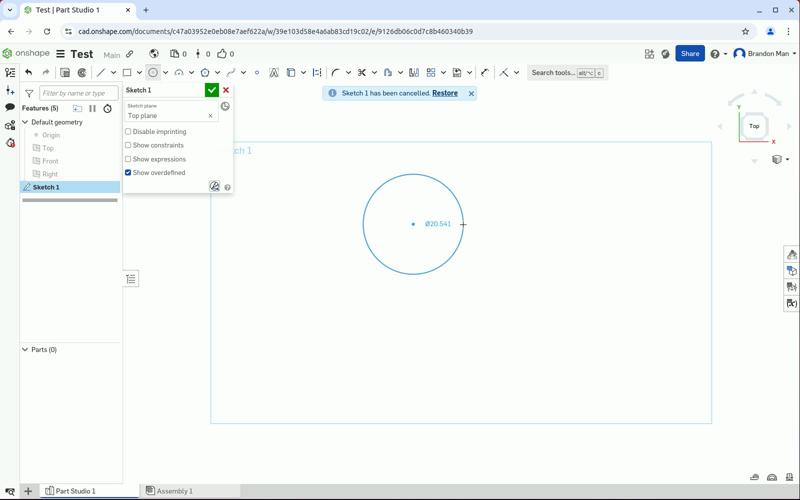
key(esc)
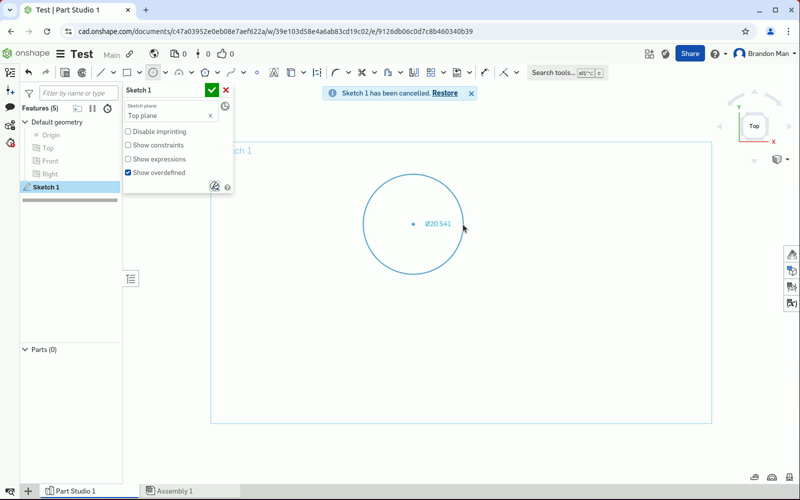
key(c)
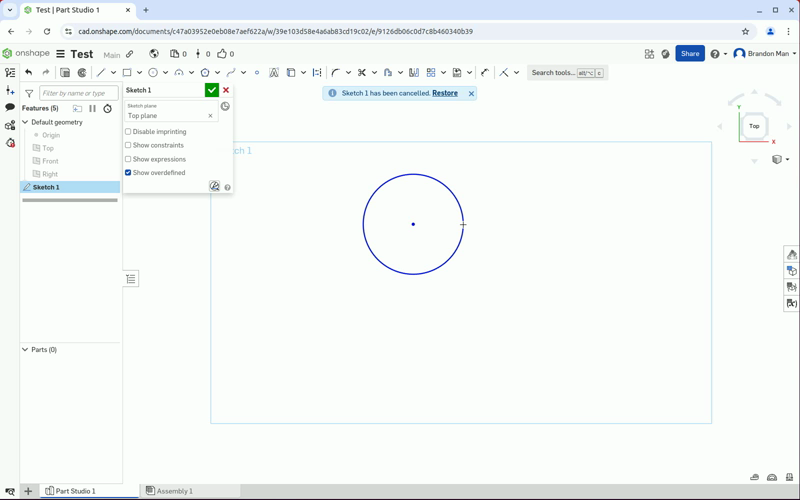
key_down(shift)
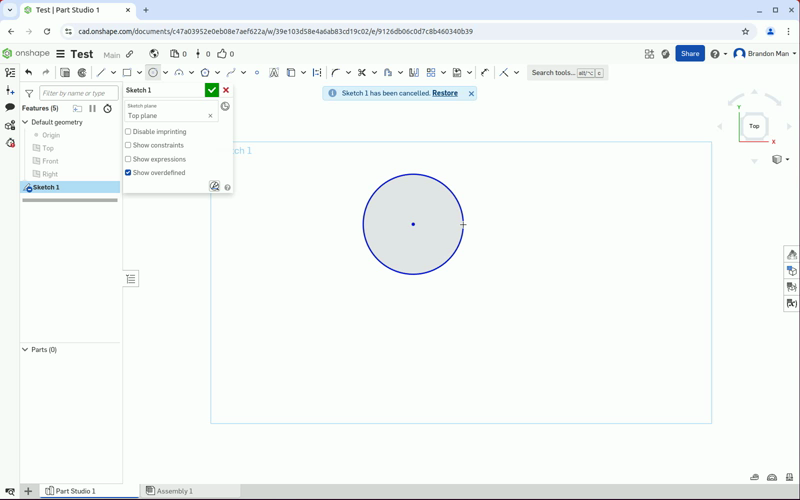
mouse_move(413, 224)
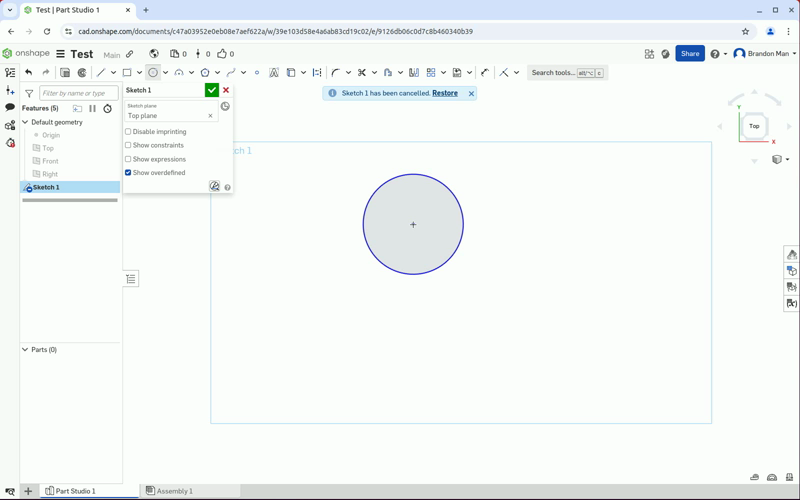
click(413, 224)
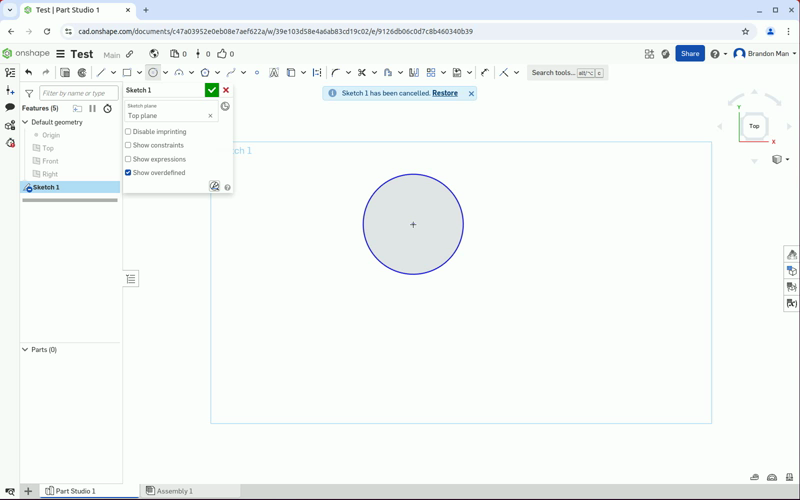
key_up(shift)
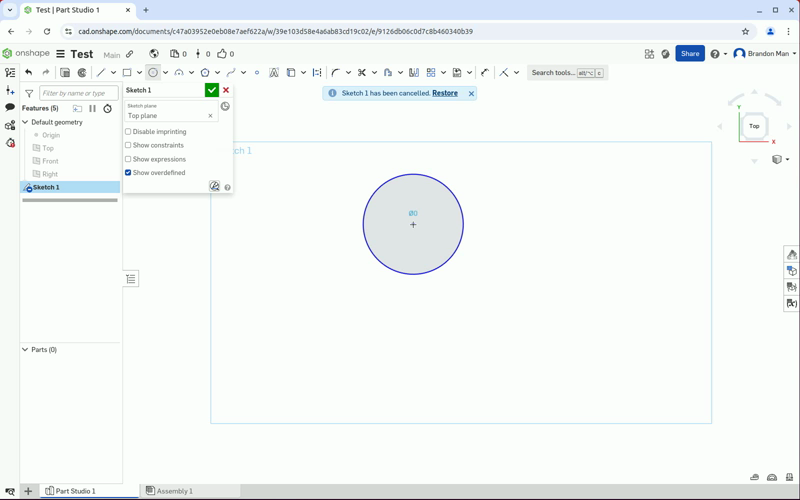
mouse_move(419, 224)
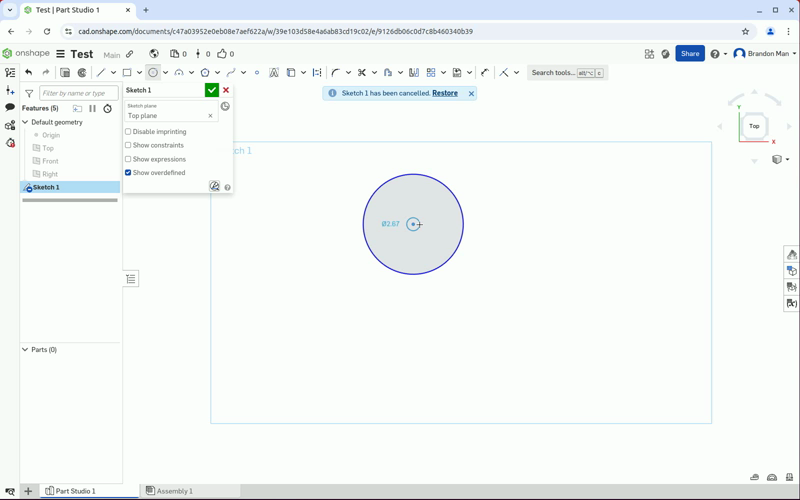
click(419, 224)
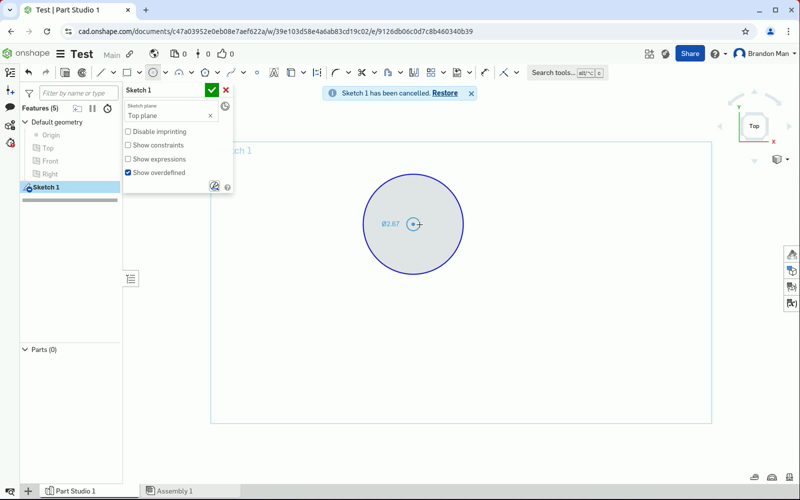
key(esc)
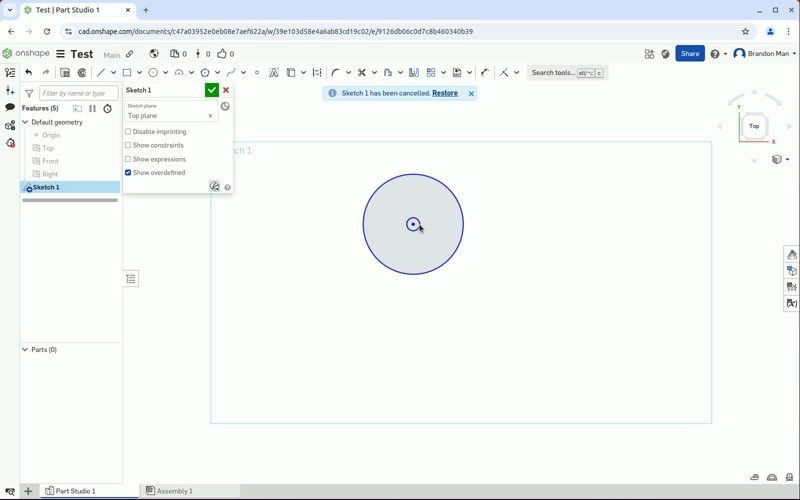
mouse_move(383, 225)
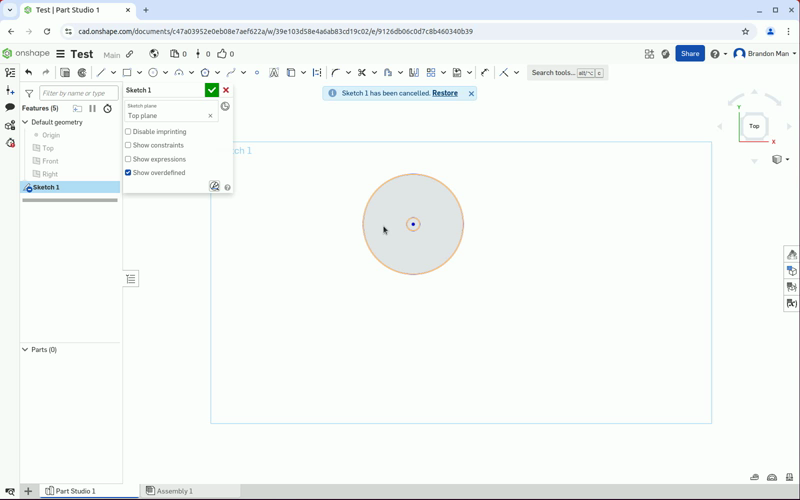
click(383, 225)
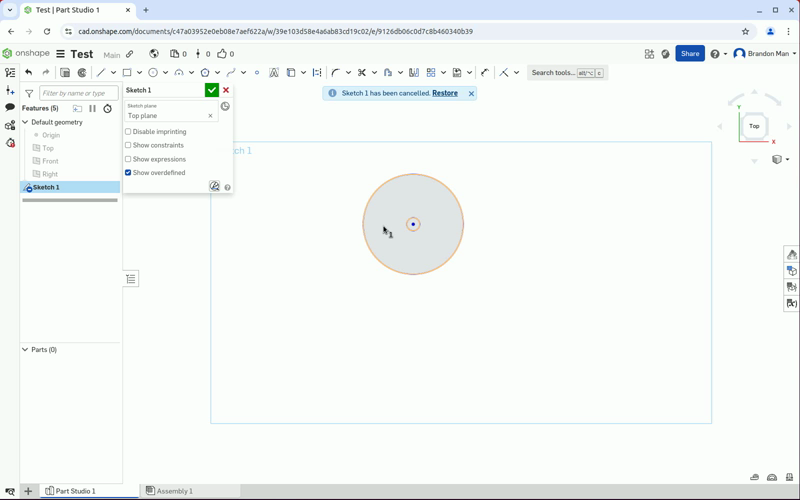
mouse_move(73, 352)
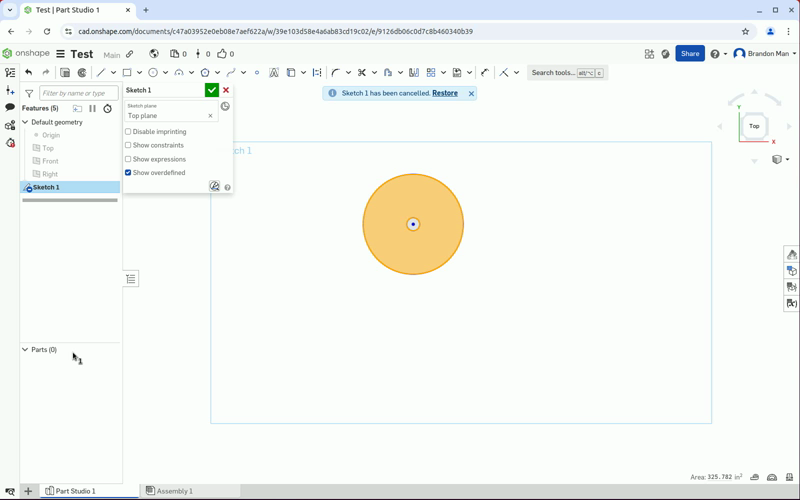
key(shift+y)
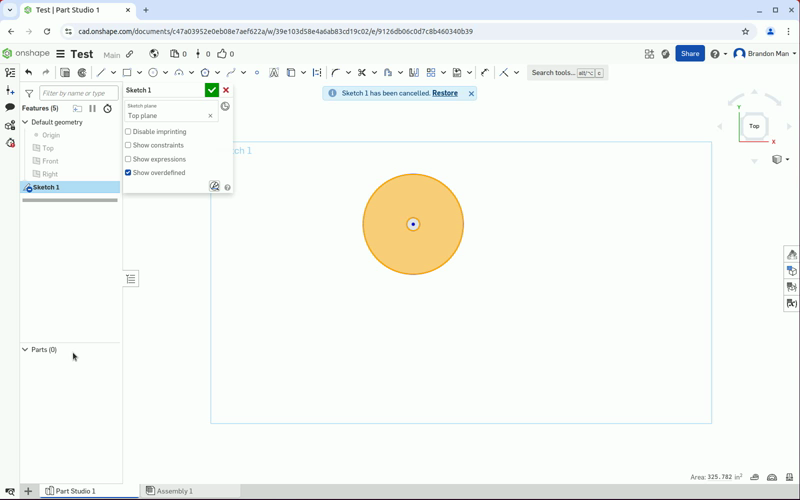
key(shift+e)
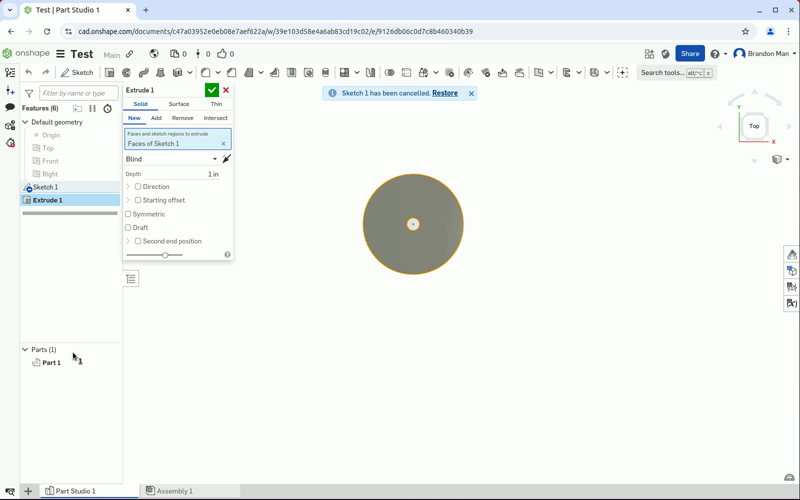
mouse_move(143, 106)
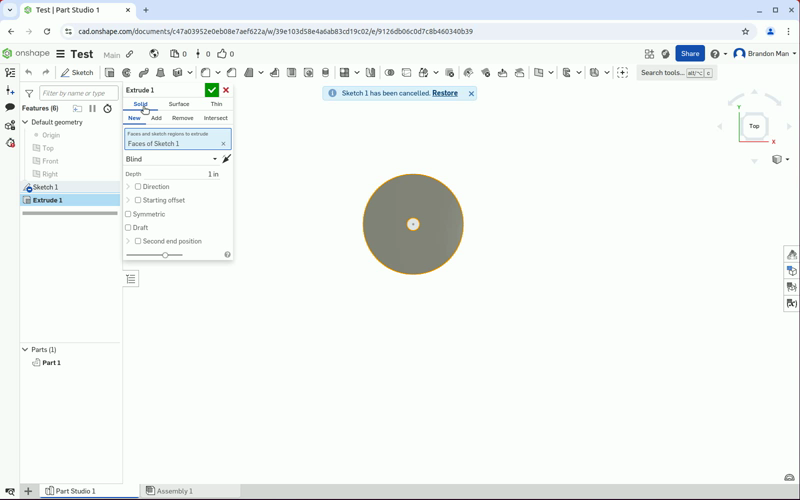
click(143, 106)
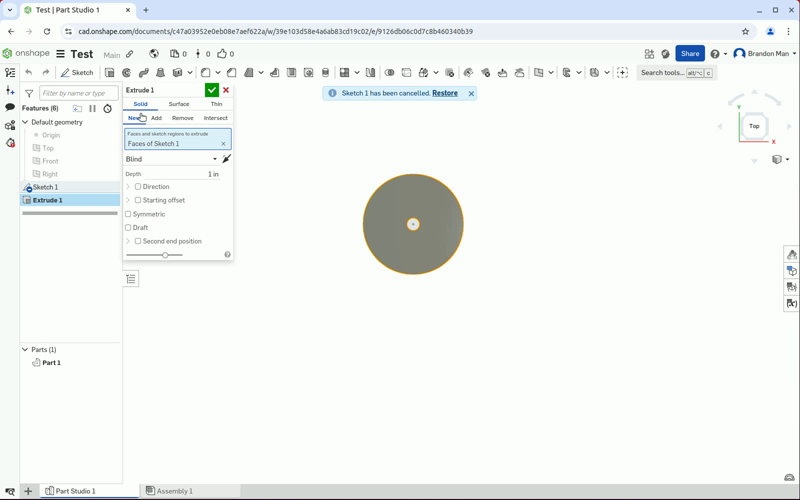
mouse_move(137, 120)
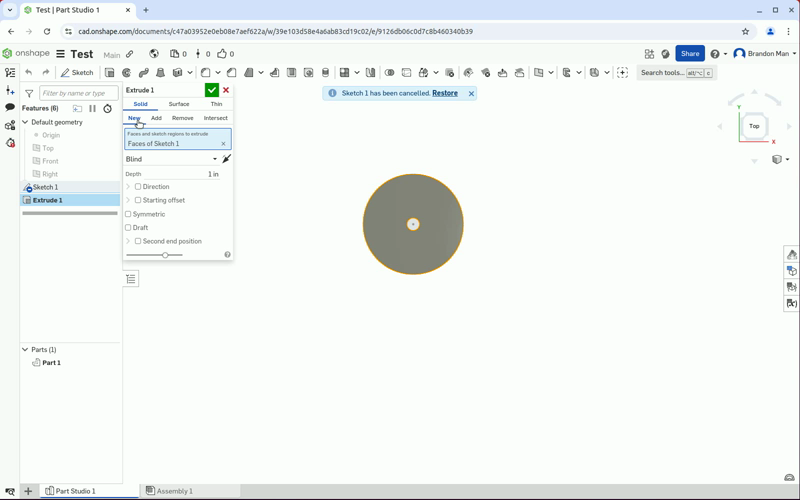
click(137, 120)
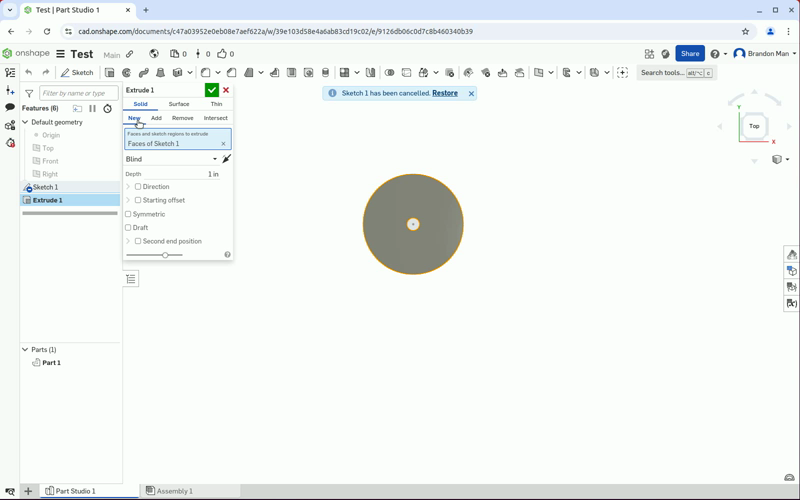
key(tab, 4)
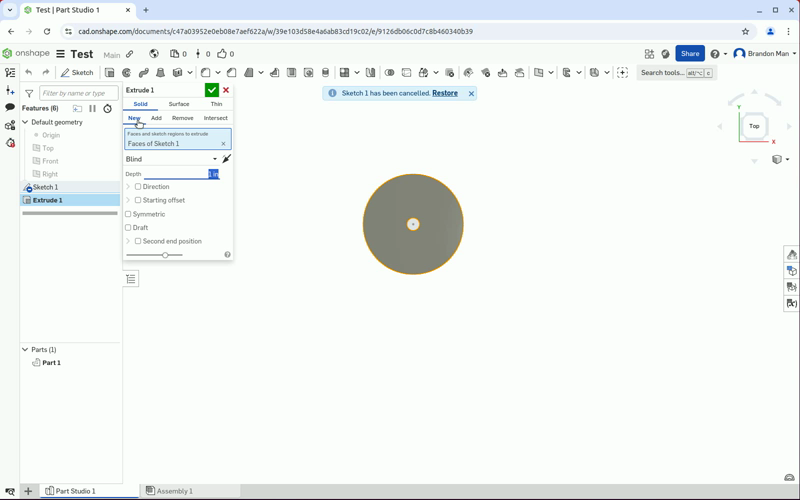
text(0.722)
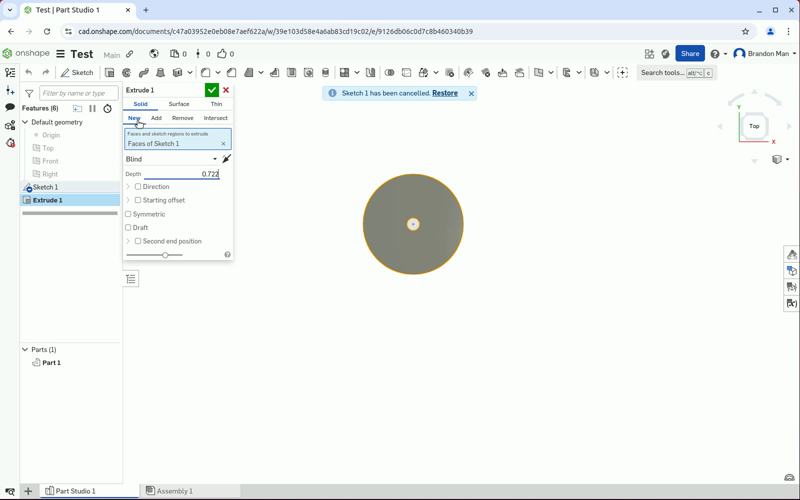
key(enter)
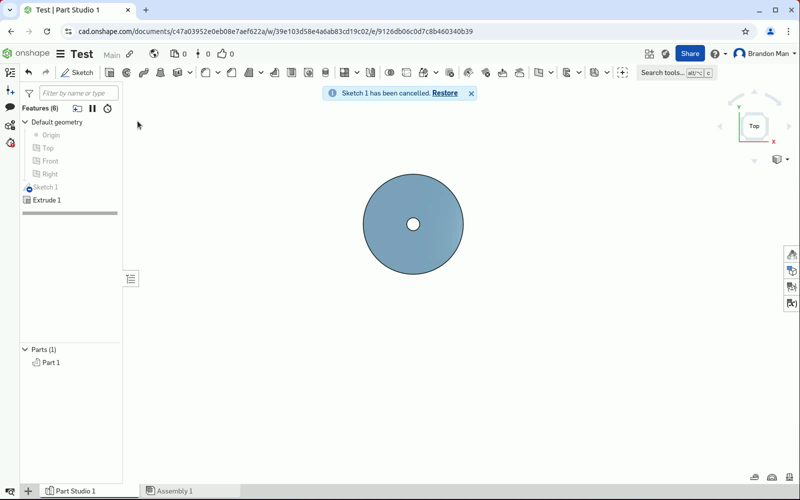
key(shift+h)
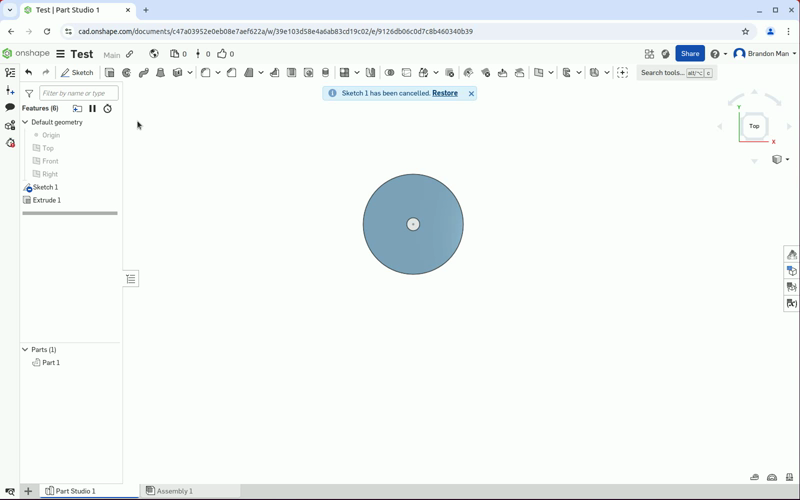
key(shift+h)
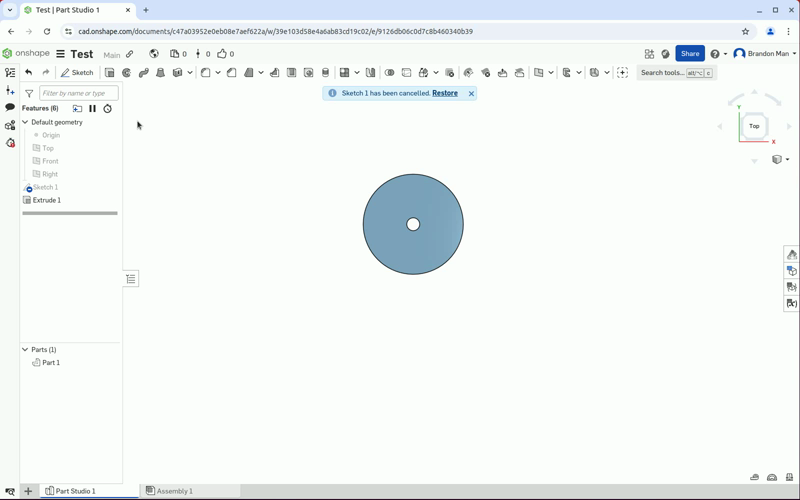
mouse_move(73, 189)
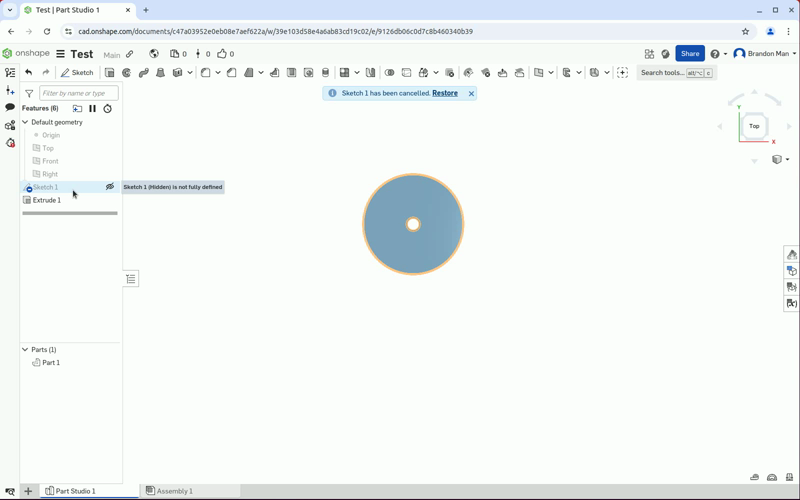
click(73, 189)
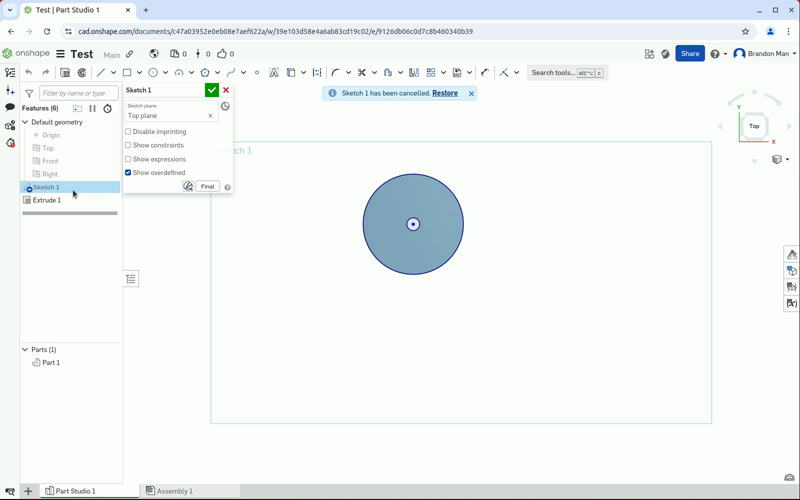
mouse_move(229, 92)
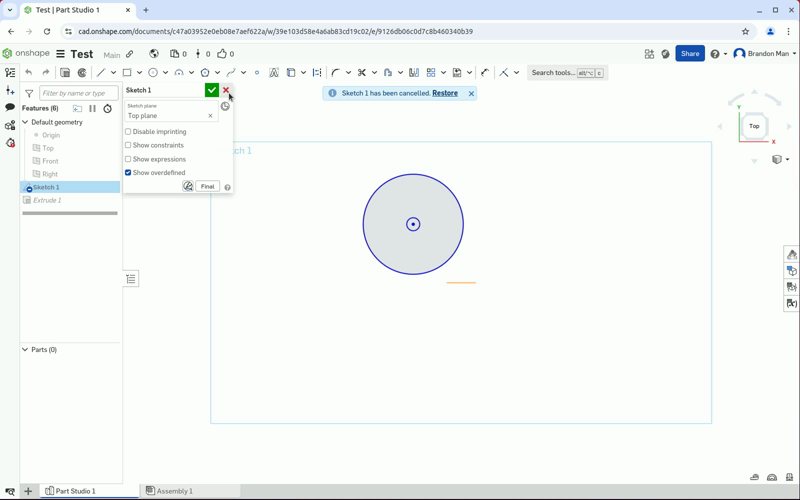
click(229, 92)
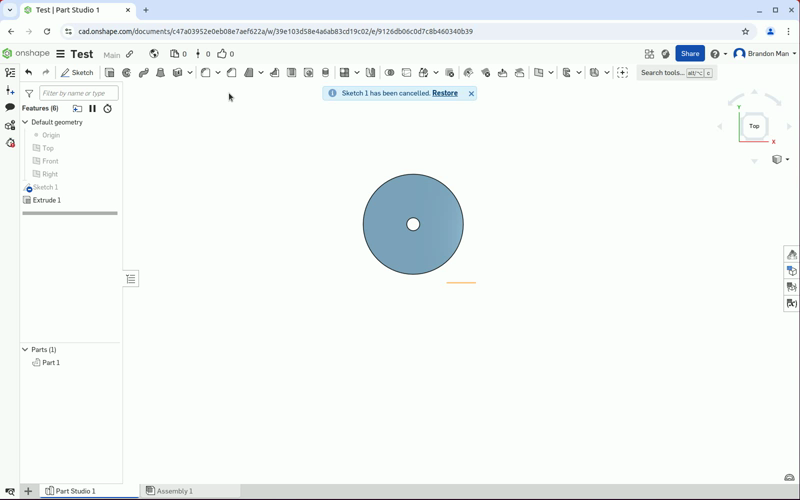
mouse_move(541, 75)
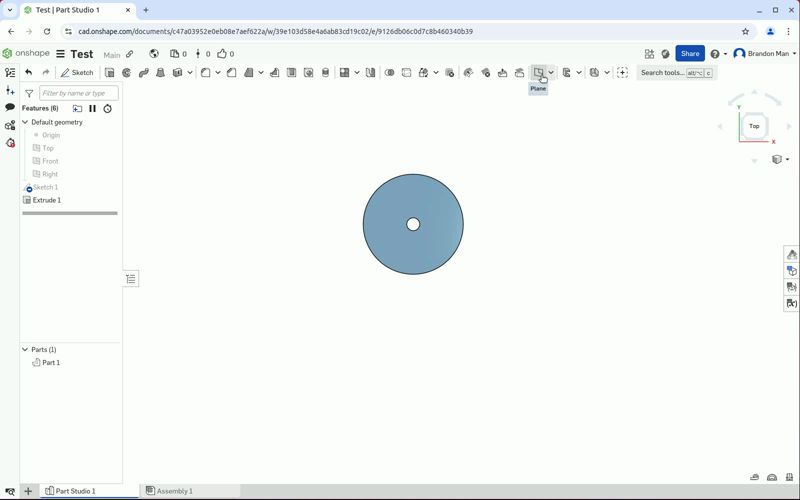
click(541, 75)
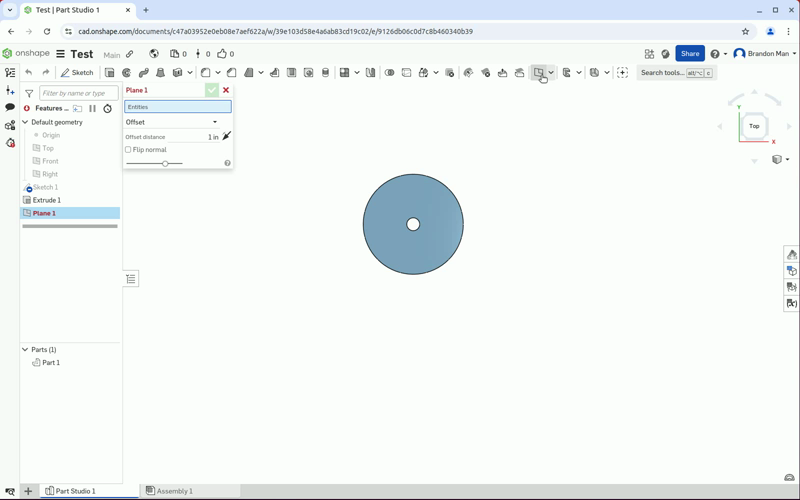
mouse_move(73, 150)
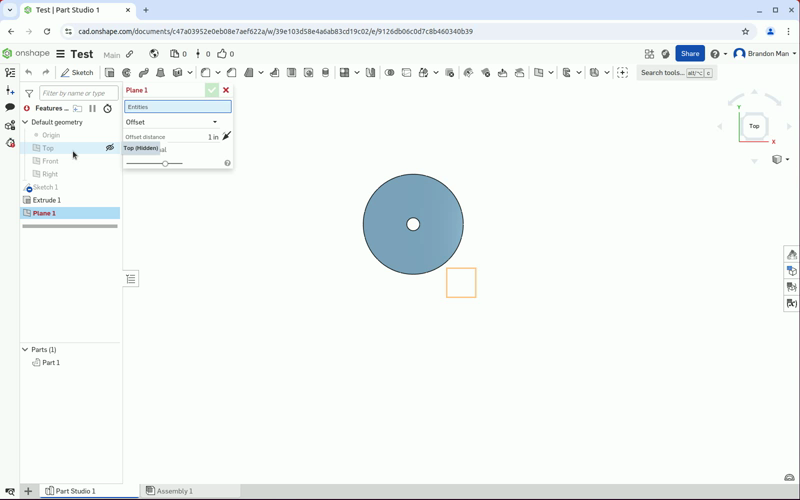
click(73, 150)
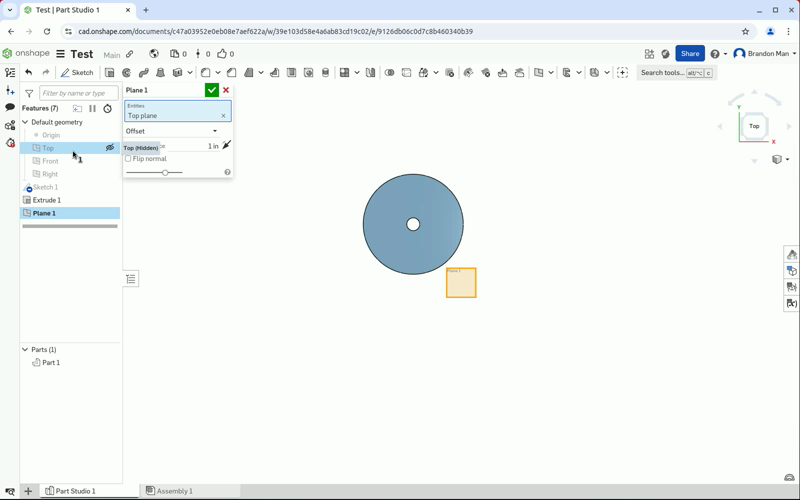
key(tab, 2)
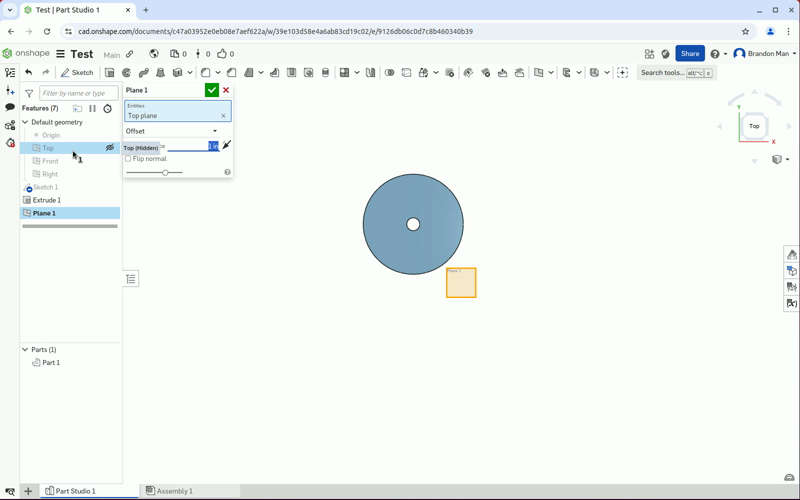
text(0.709)
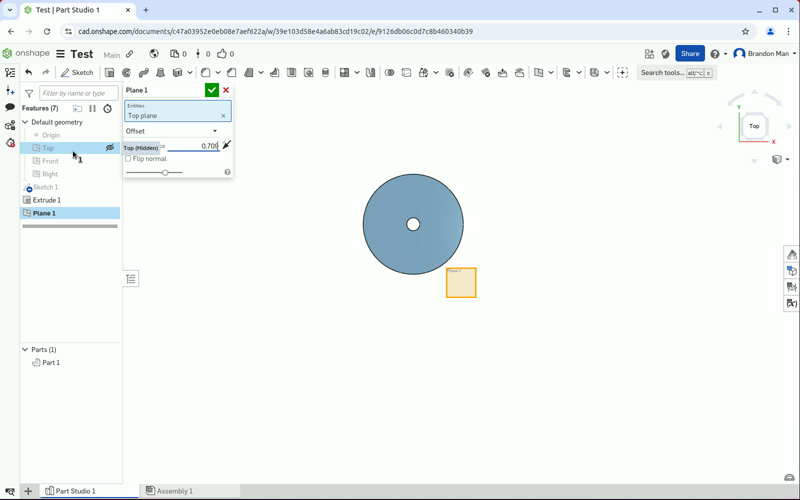
key(enter, 2)
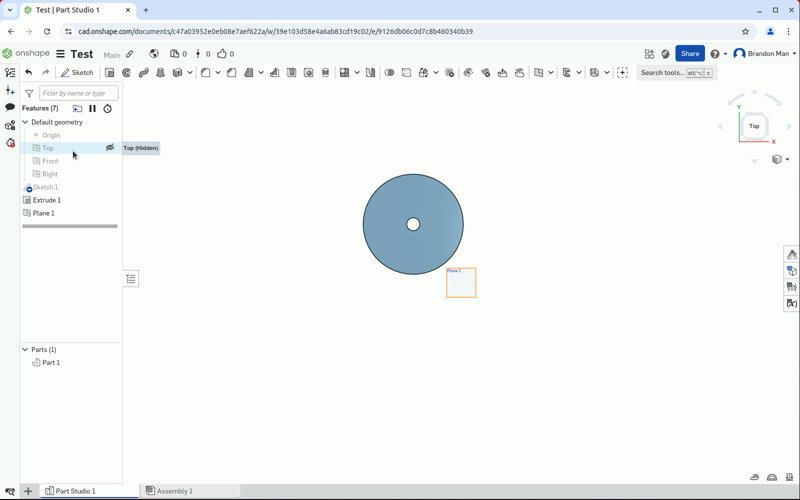
key(shift+s)
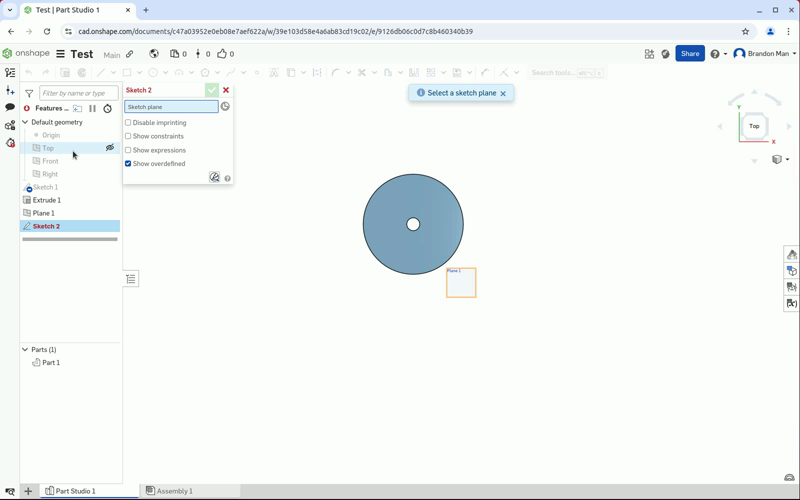
mouse_move(73, 215)
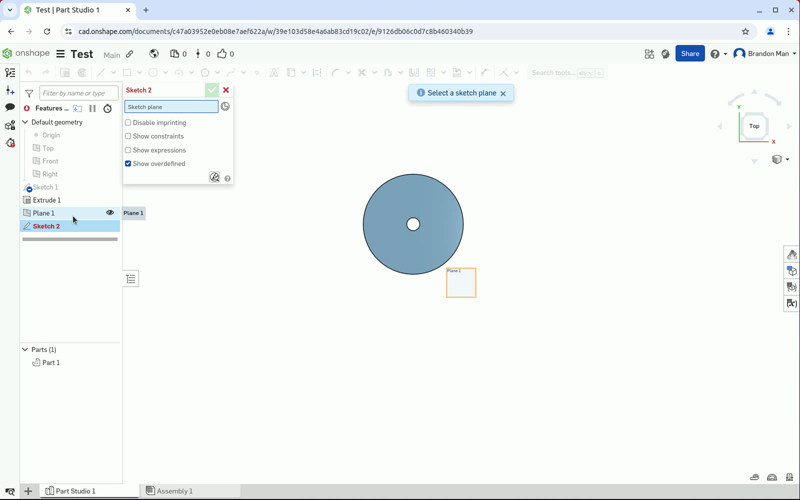
click(73, 215)
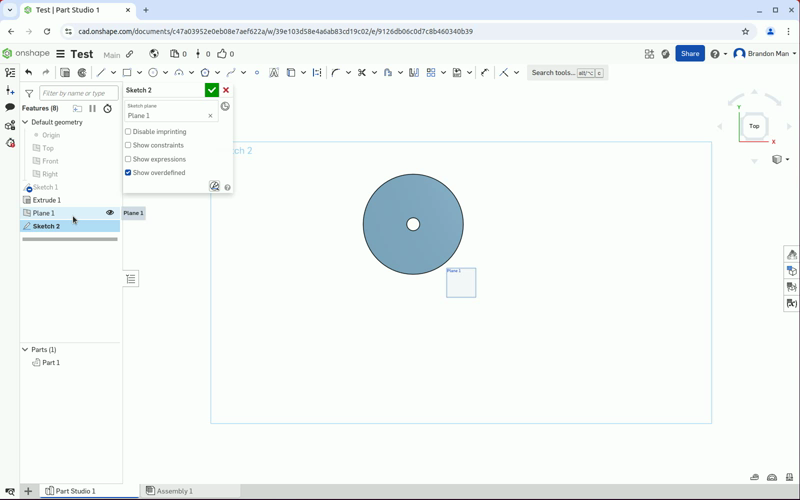
mouse_move(73, 352)
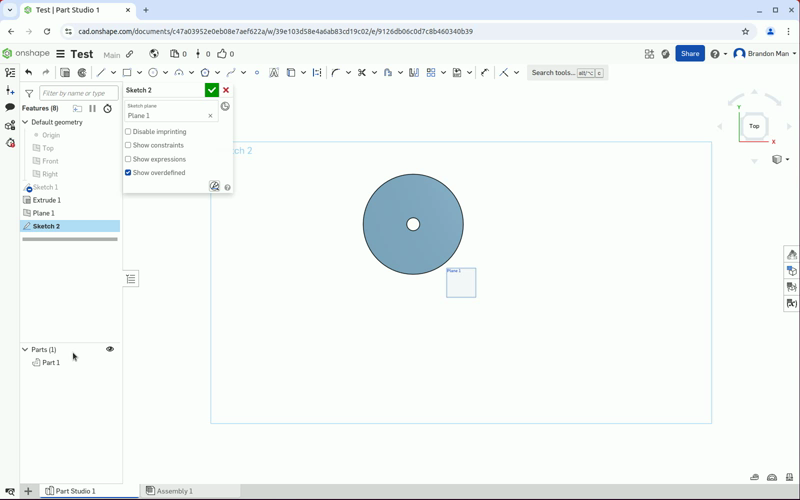
key(y)
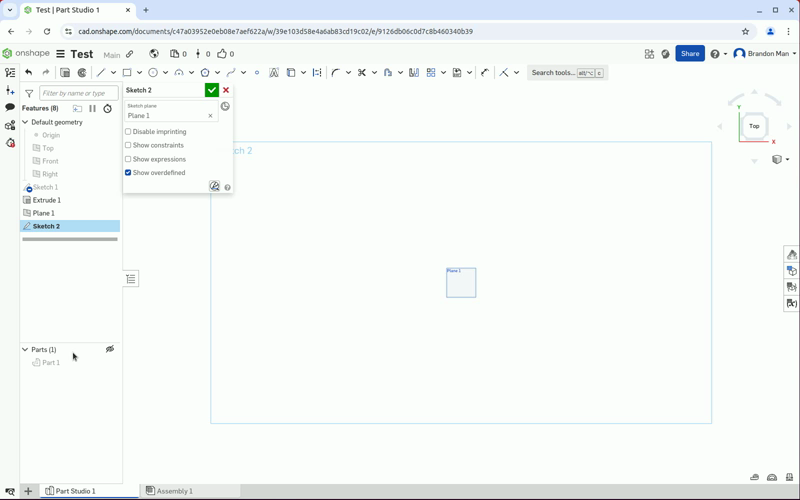
key(c)
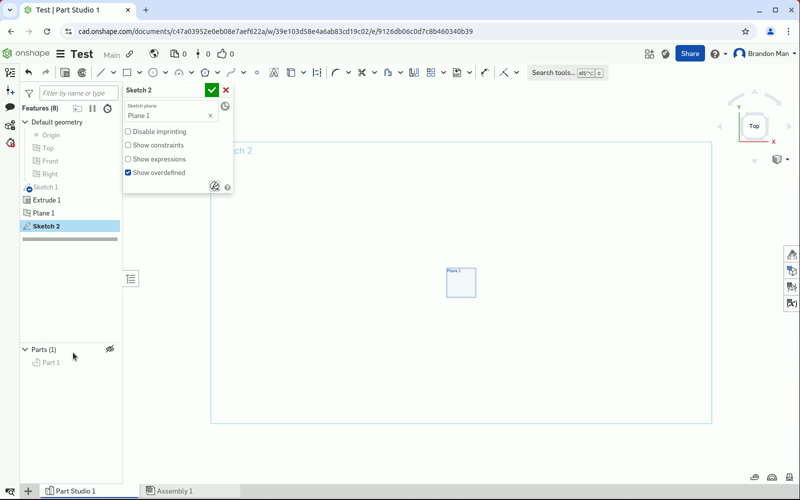
key_down(shift)
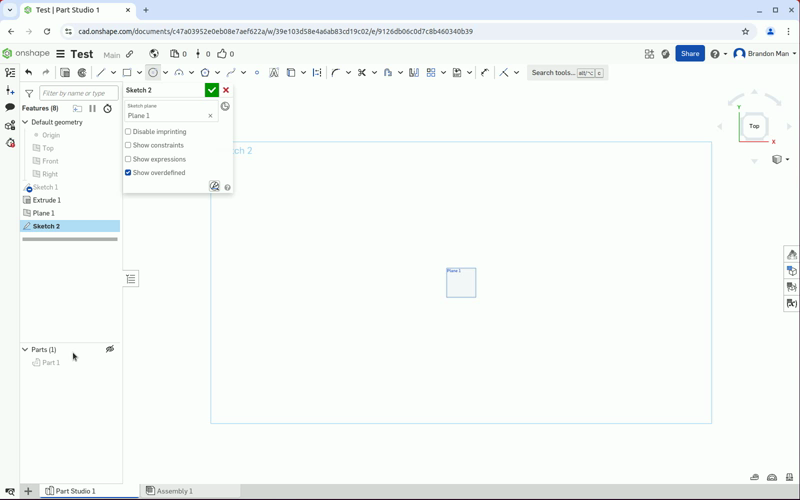
mouse_move(389, 212)
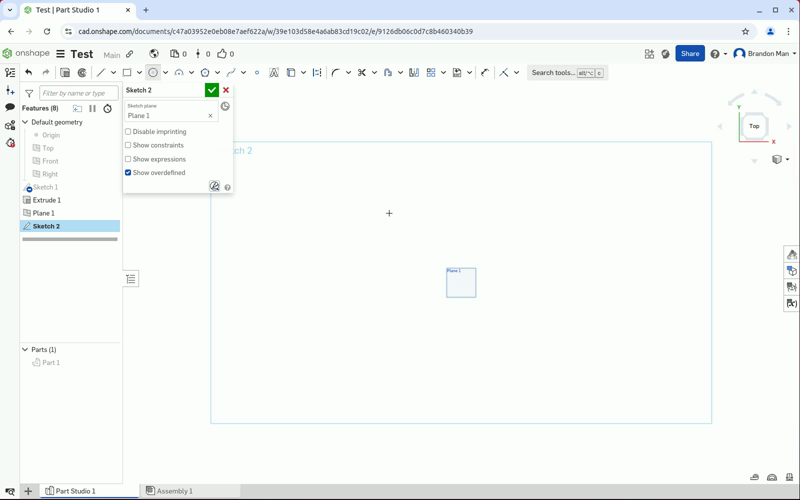
click(389, 212)
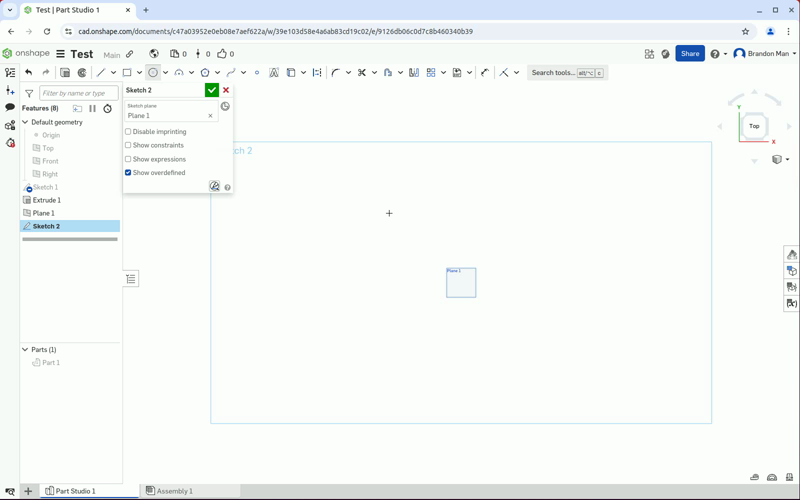
key_up(shift)
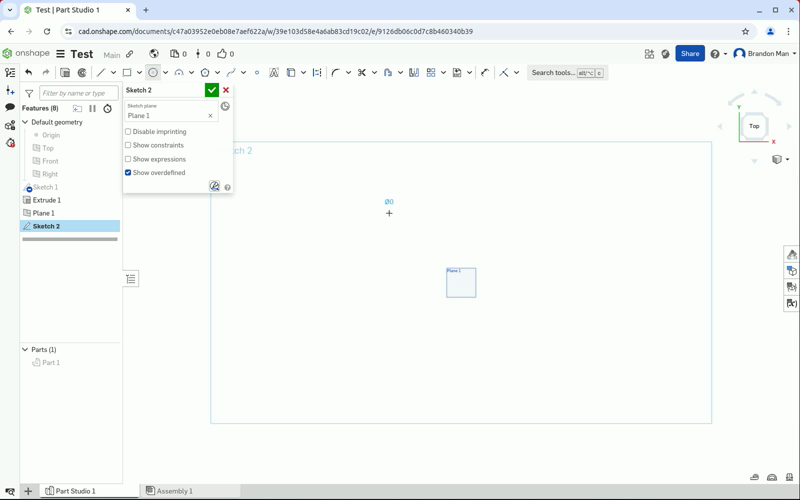
mouse_move(398, 212)
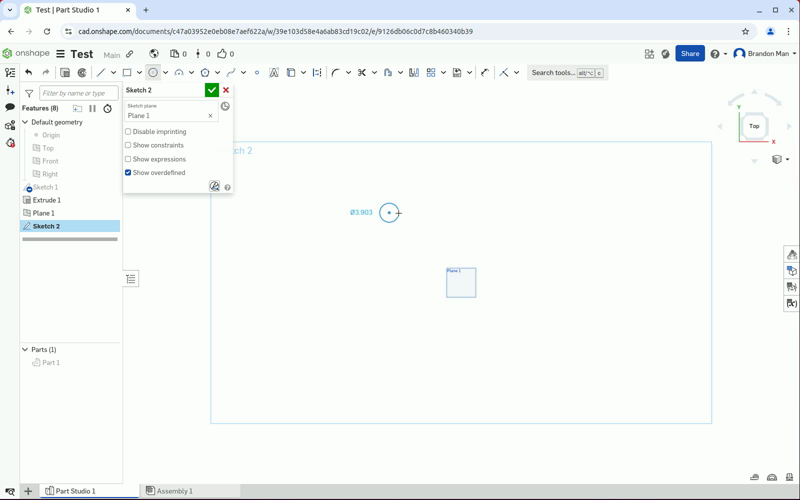
click(398, 212)
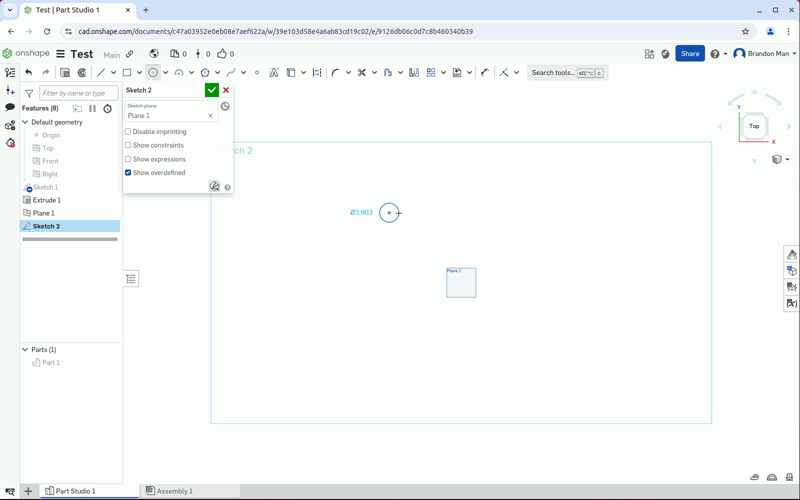
key(esc)
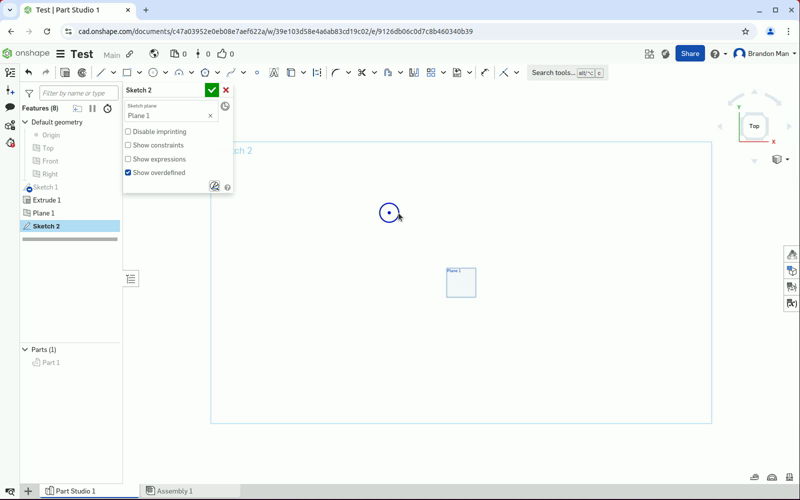
mouse_move(394, 206)
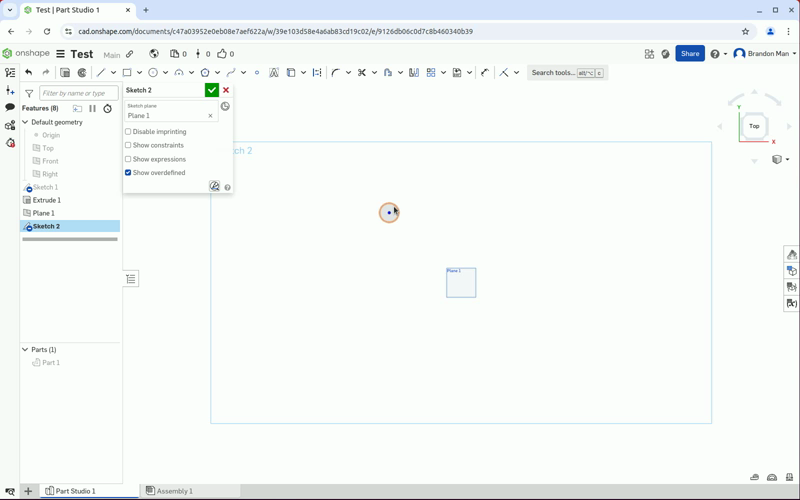
scroll(6)
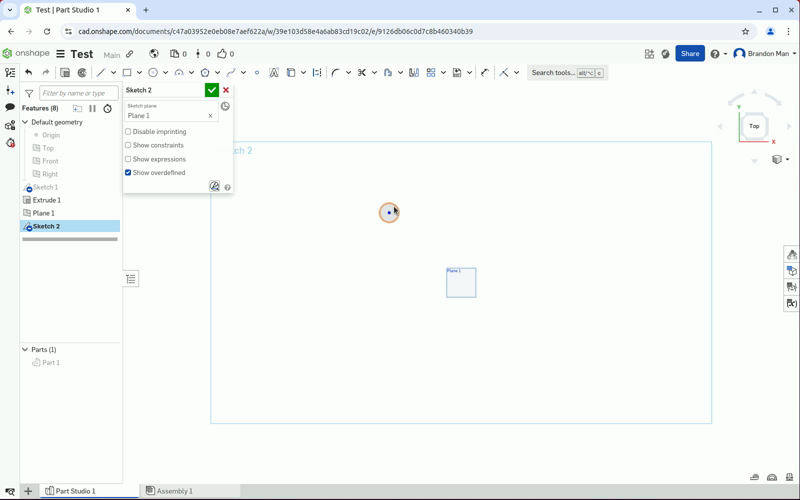
scroll(6)
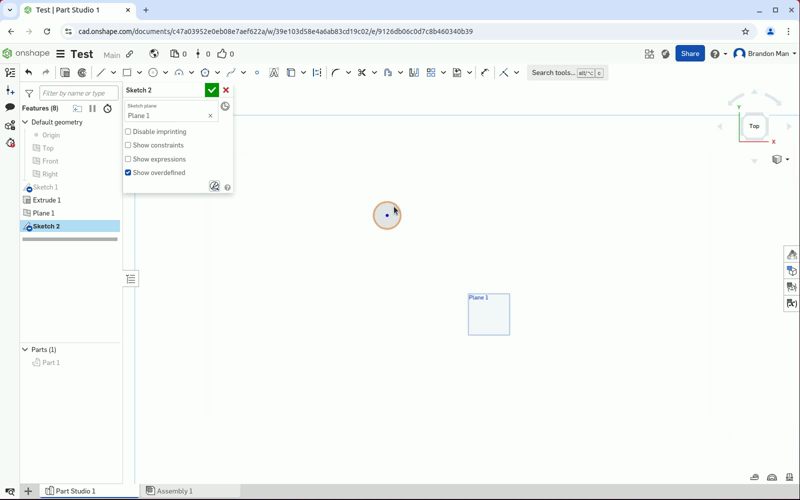
scroll(6)
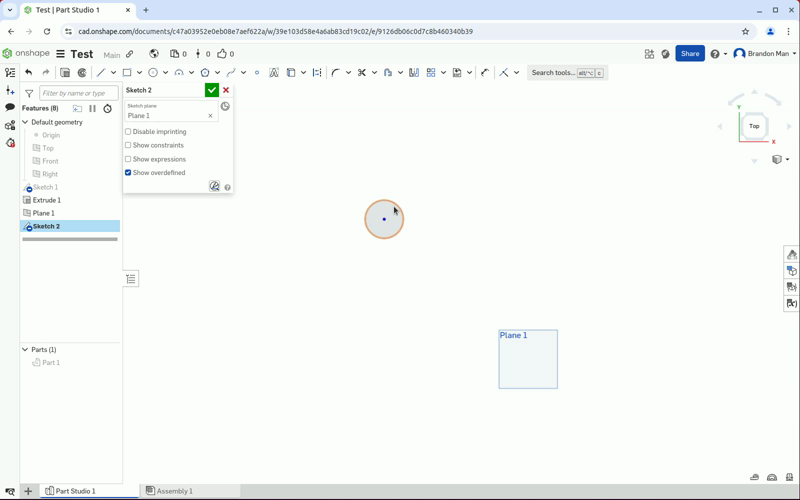
scroll(6)
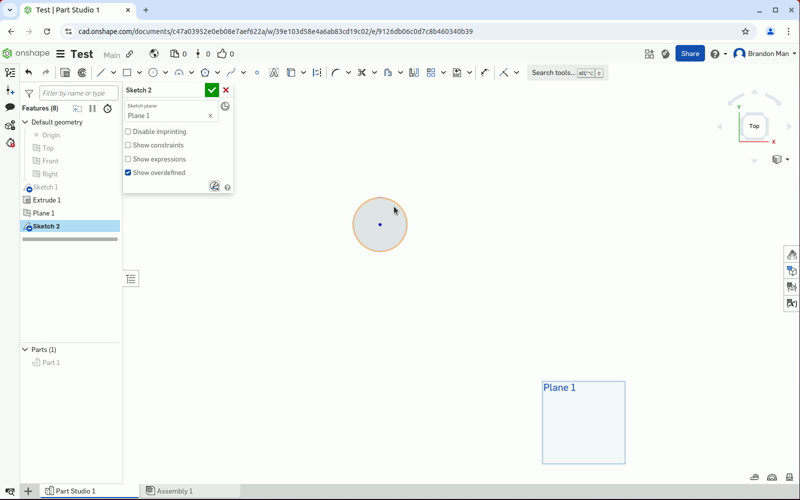
scroll(6)
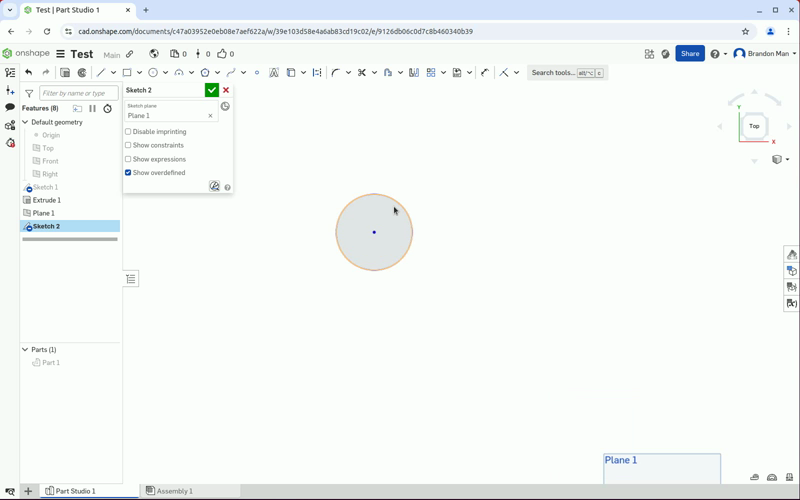
scroll(6)
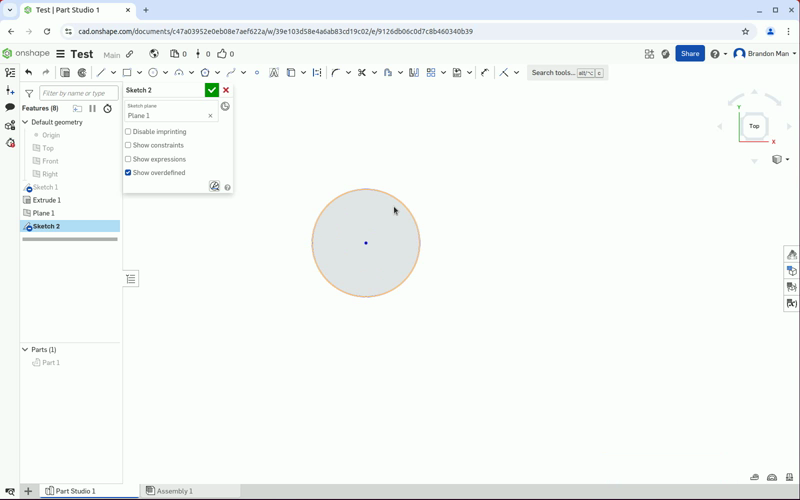
scroll(6)
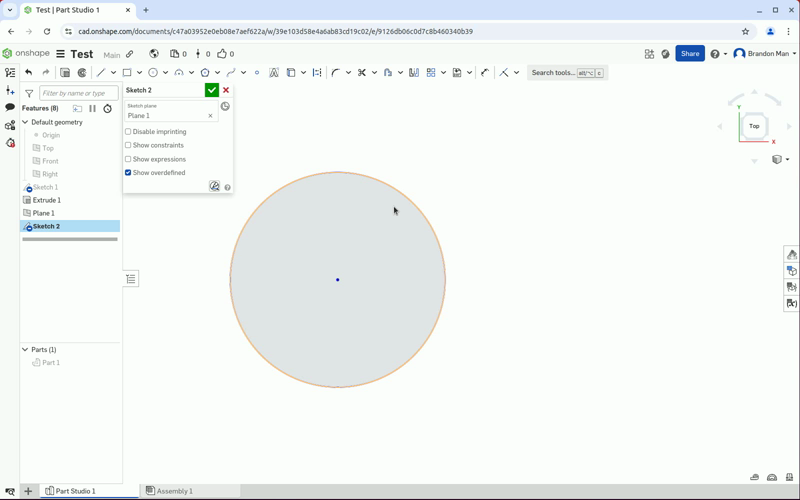
click(394, 206)
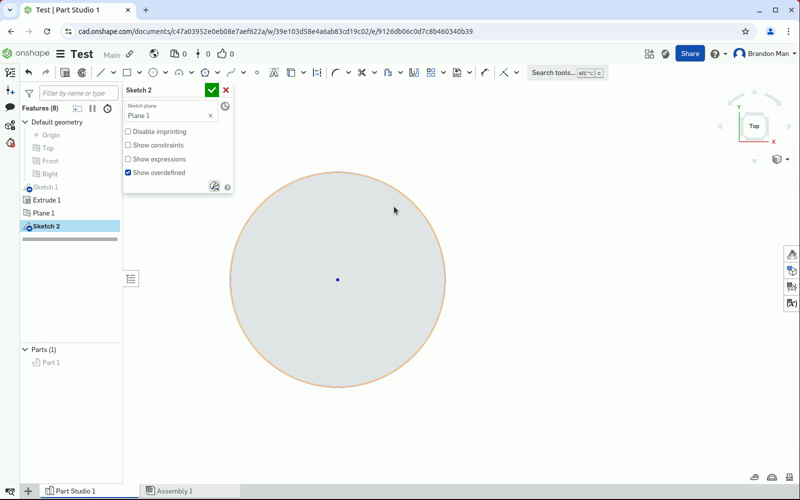
scroll(-6)
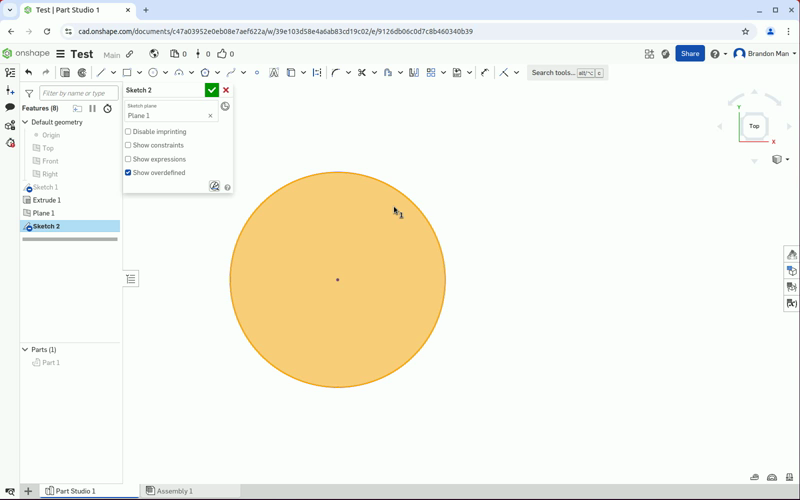
scroll(-6)
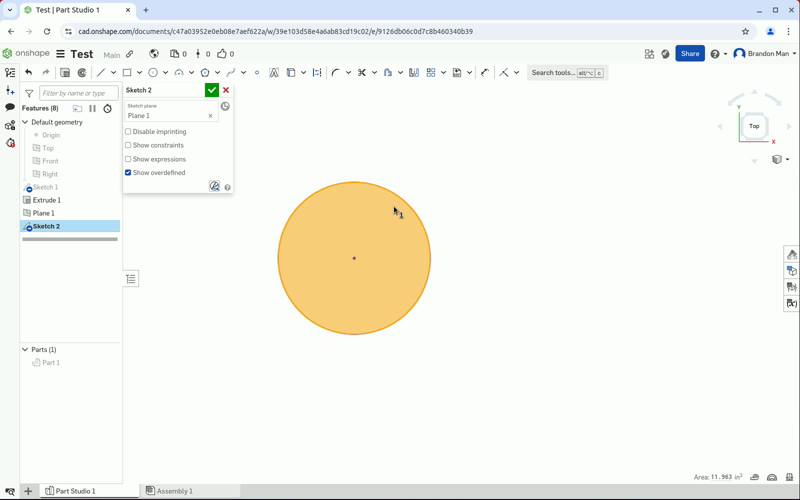
scroll(-6)
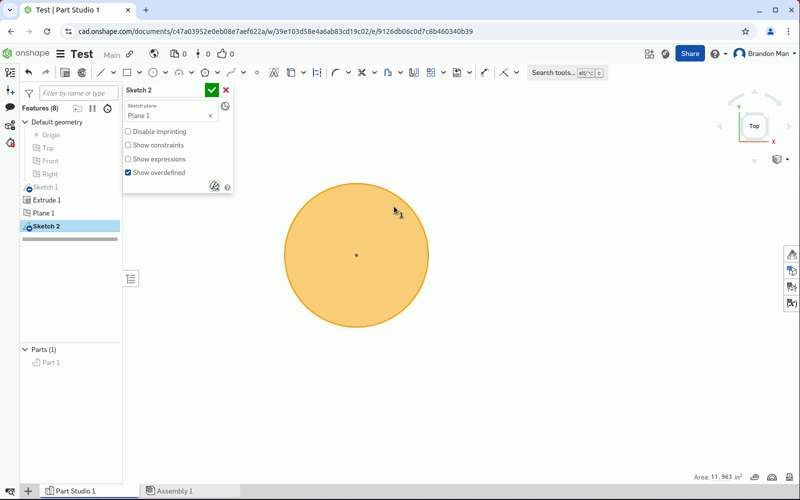
scroll(-6)
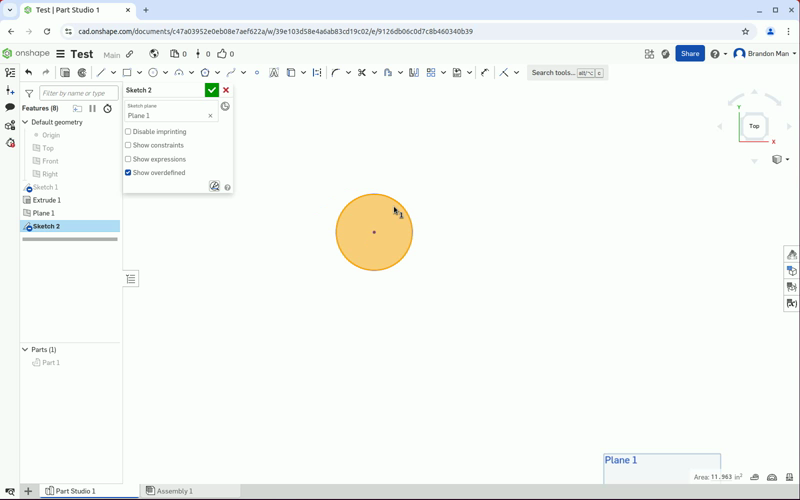
scroll(-6)
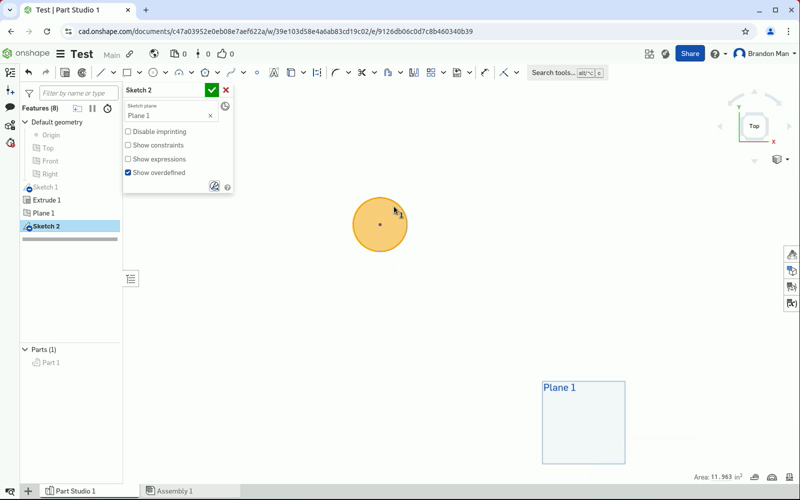
scroll(-6)
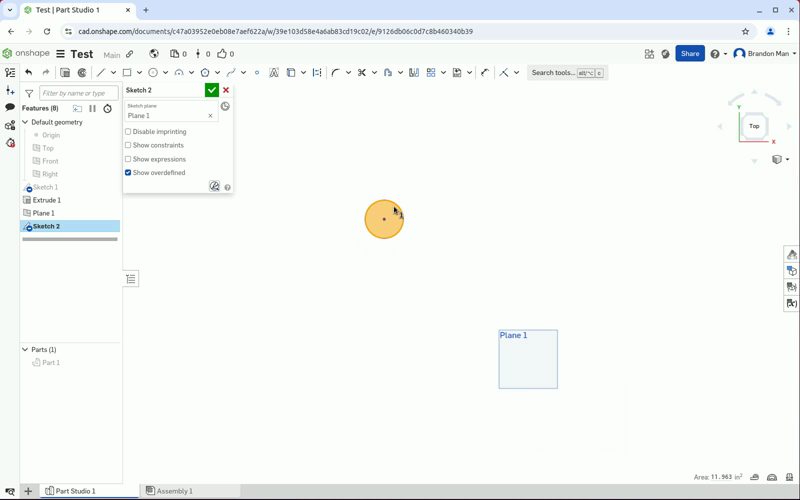
scroll(-6)
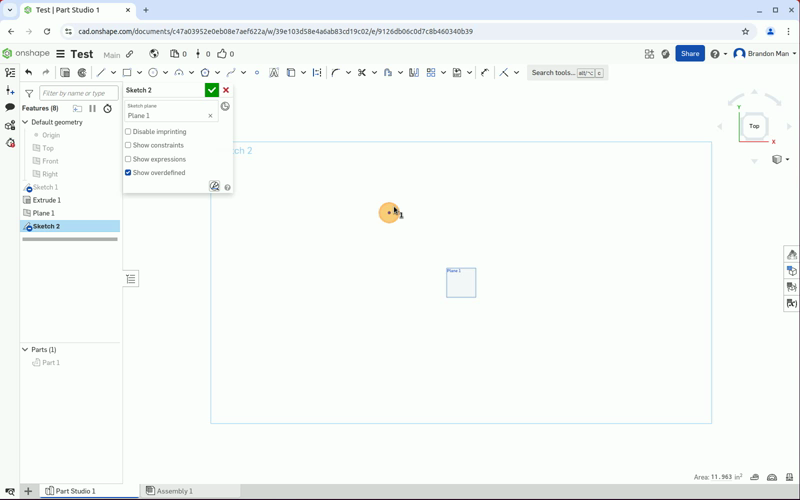
mouse_move(73, 352)
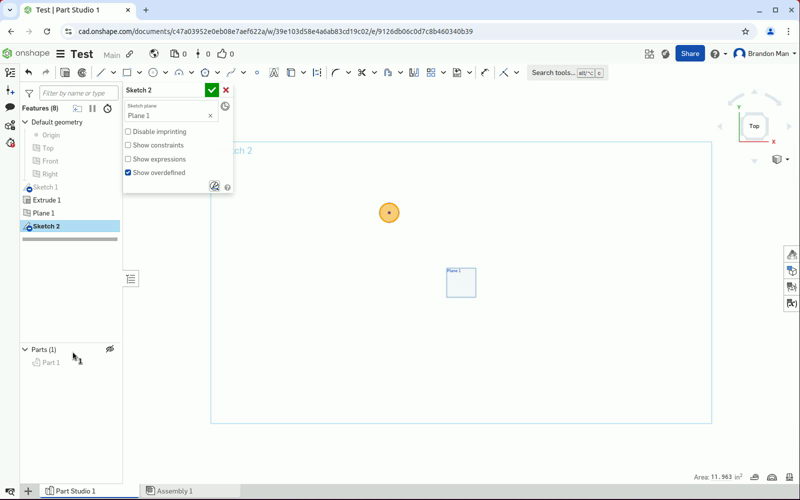
key(shift+y)
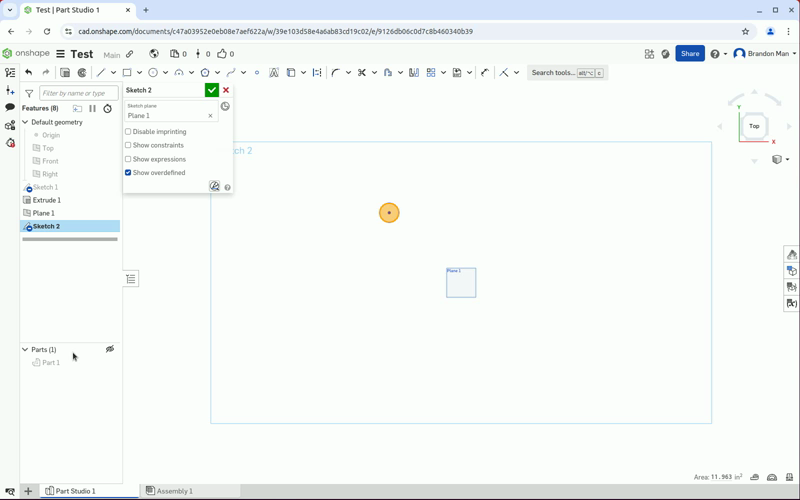
key(shift+e)
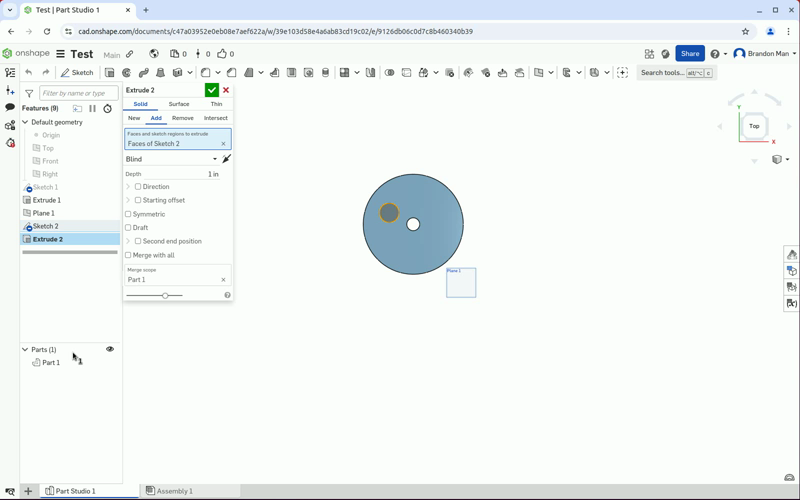
mouse_move(143, 106)
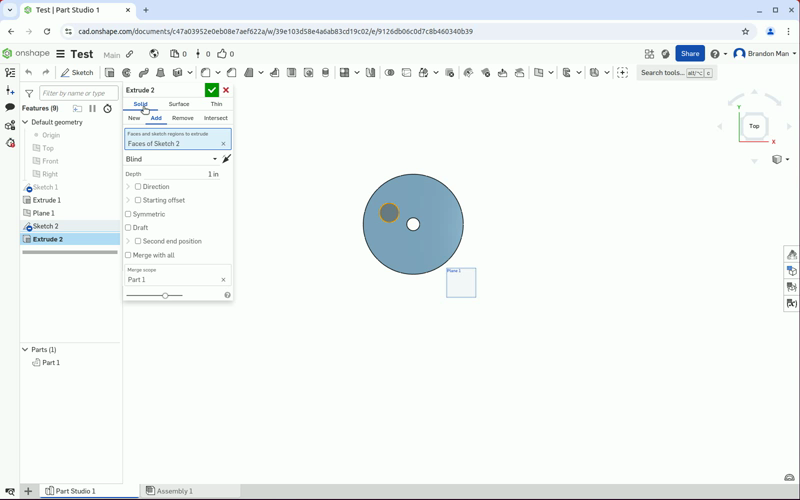
click(143, 106)
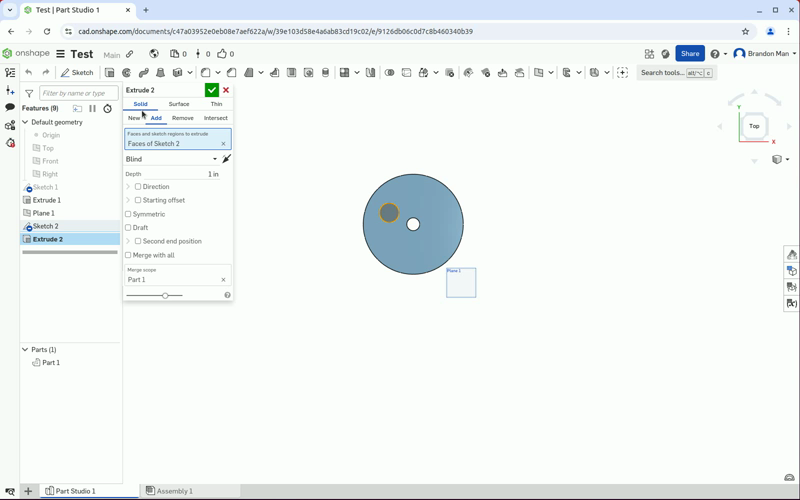
mouse_move(137, 120)
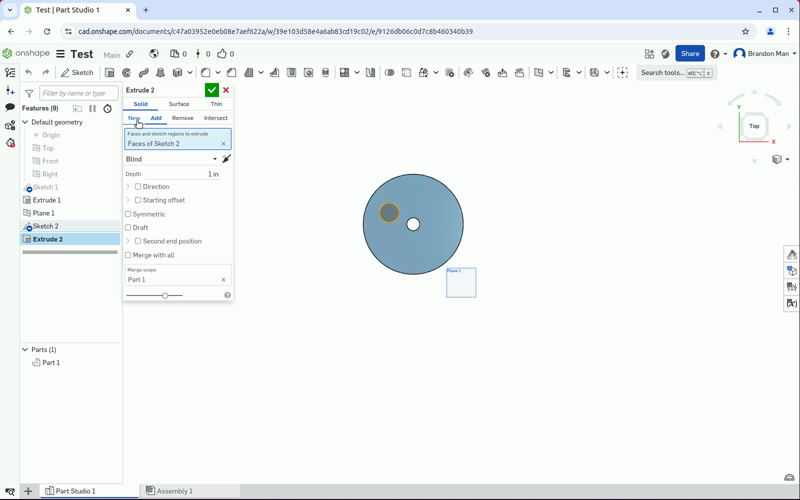
click(137, 120)
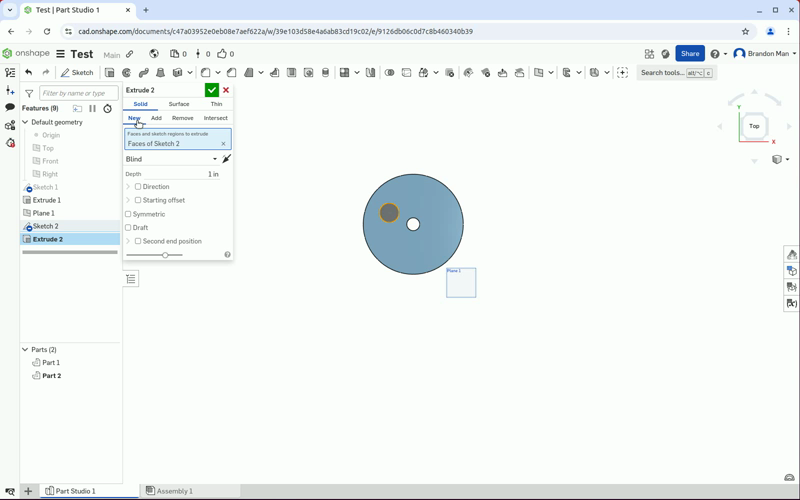
key(tab, 4)
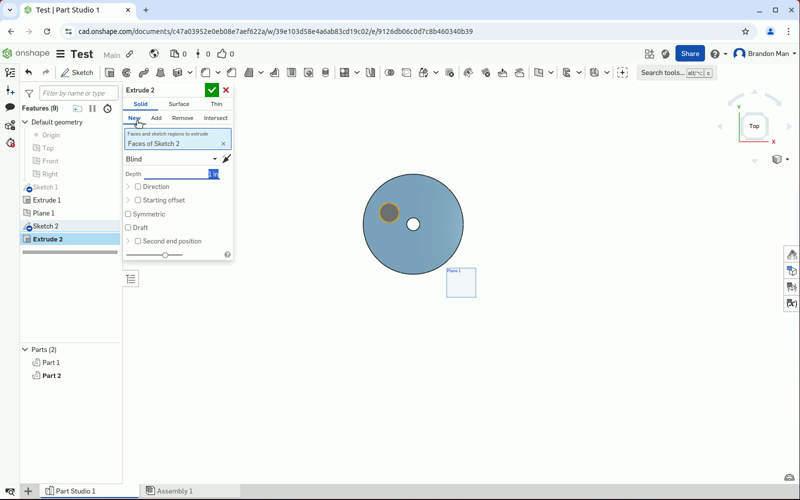
text(16.368)
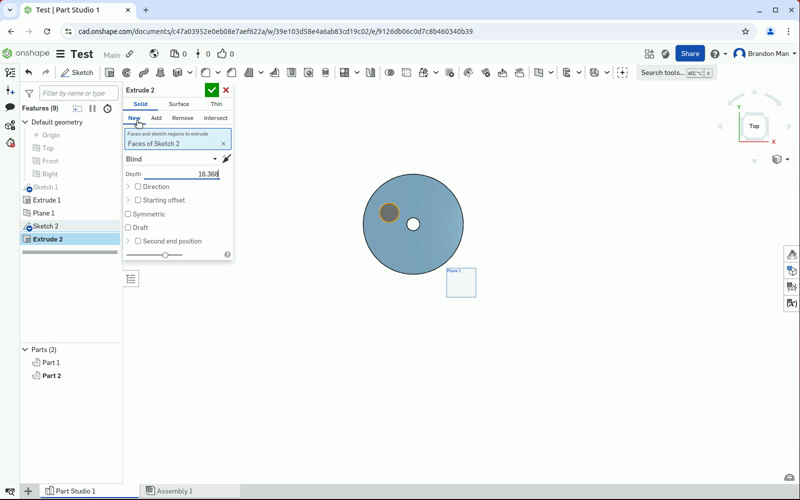
key(enter)
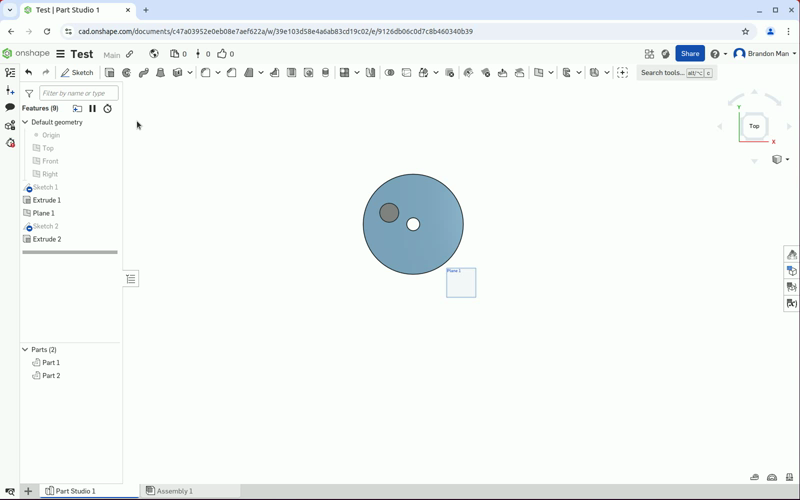
key(shift+h)
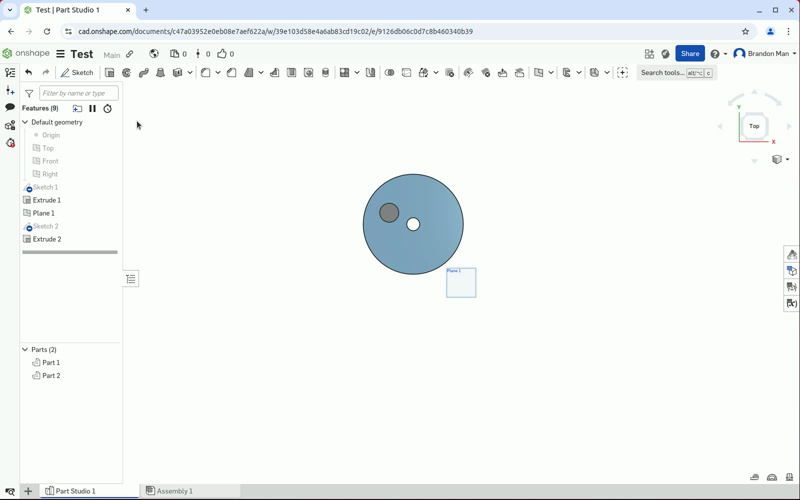
key(shift+h)
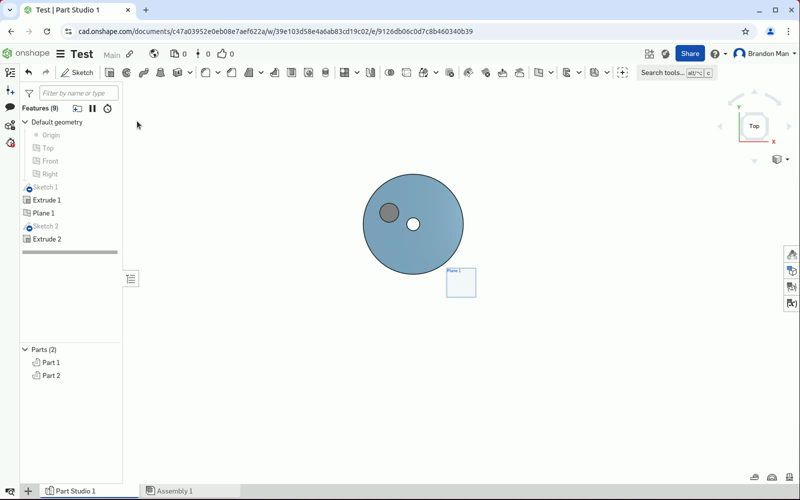
mouse_move(73, 189)
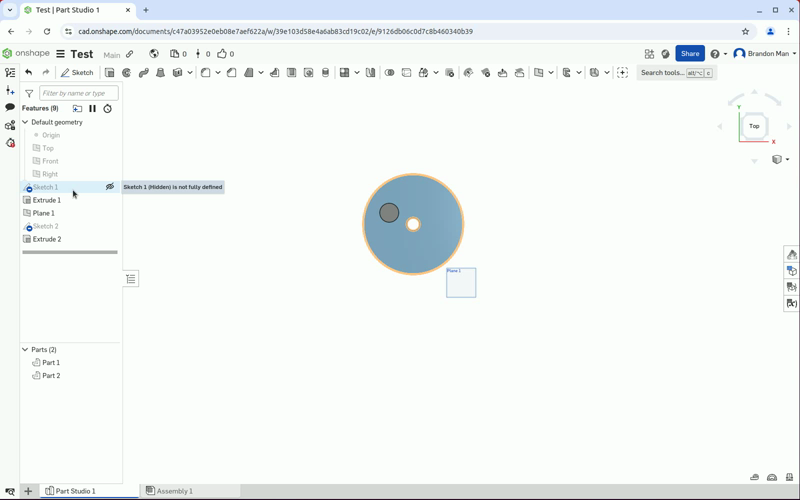
click(73, 189)
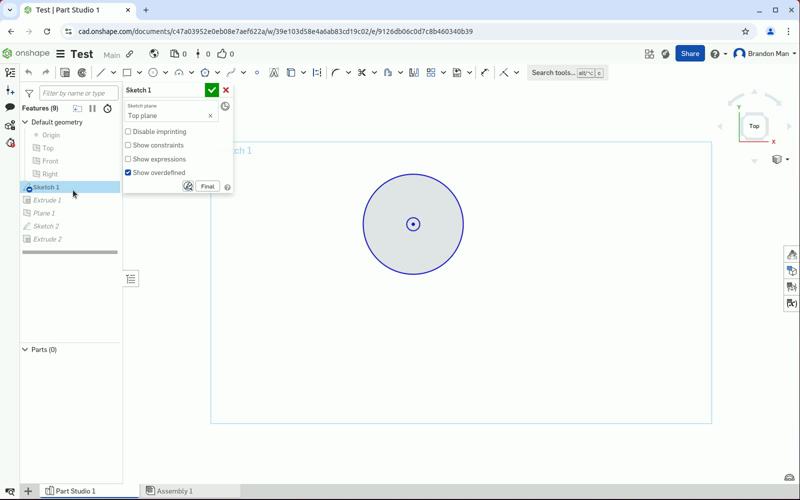
mouse_move(229, 92)
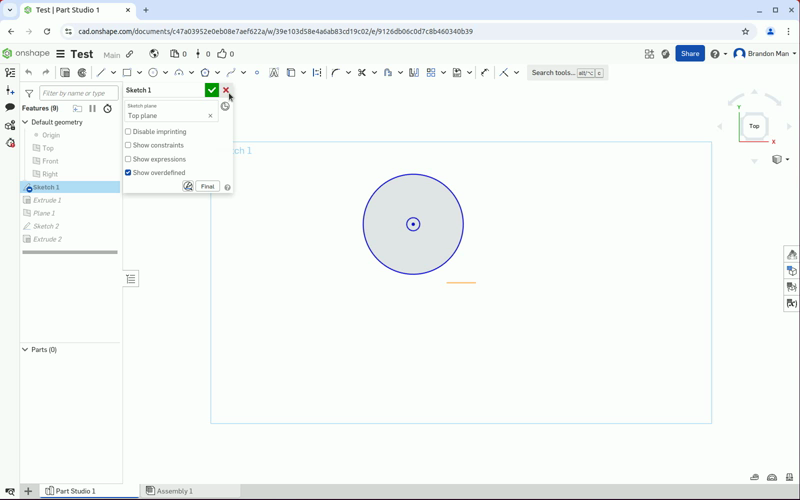
click(229, 92)
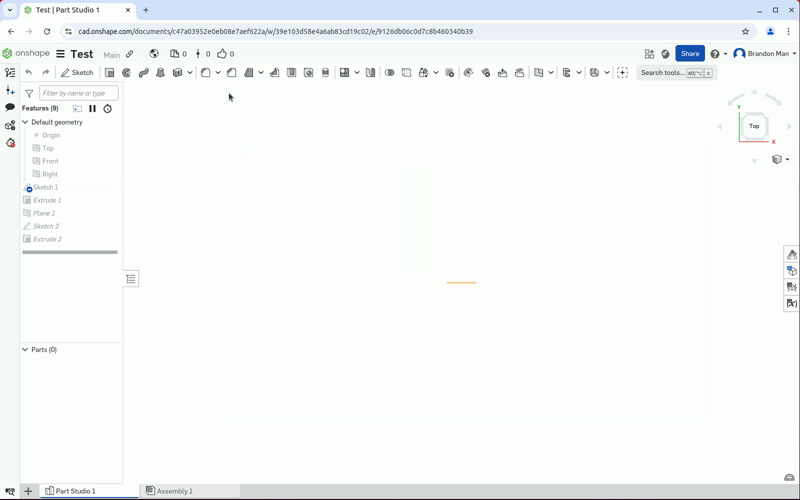
key(shift+s)
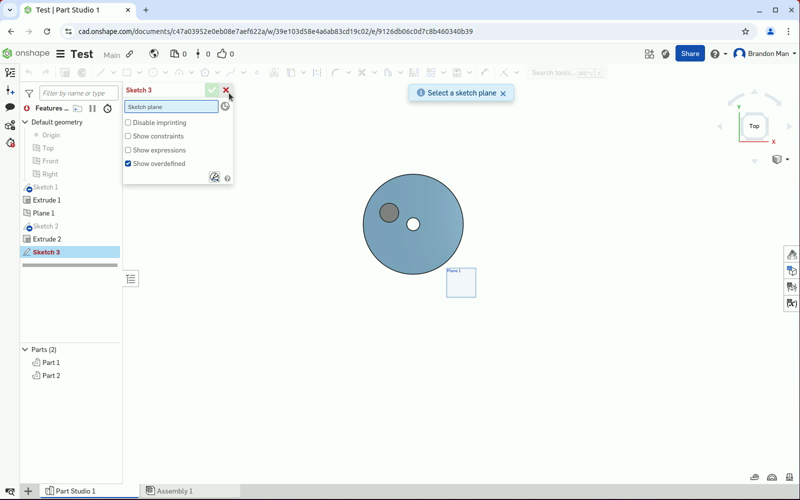
mouse_move(73, 215)
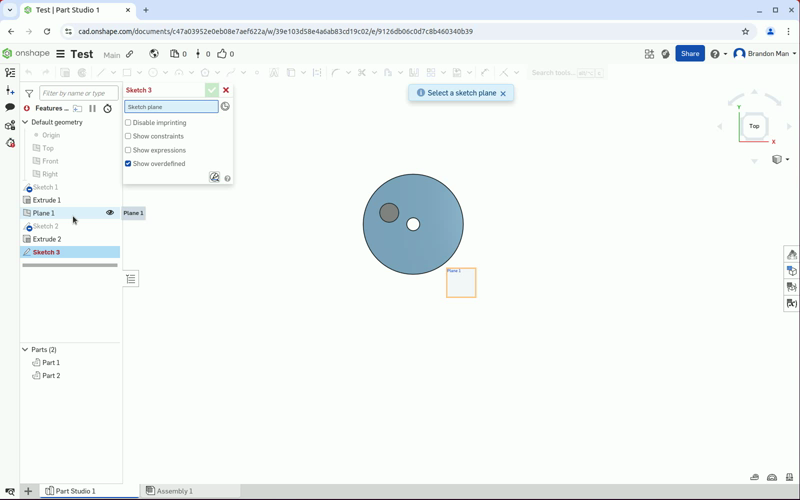
click(73, 215)
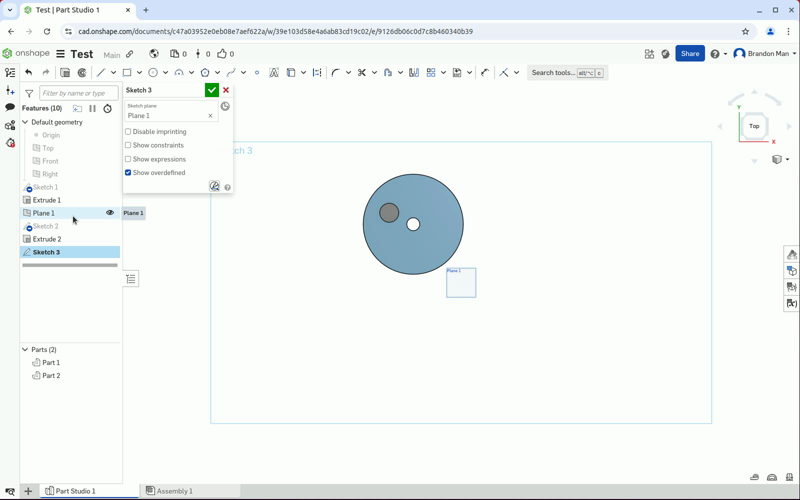
mouse_move(73, 352)
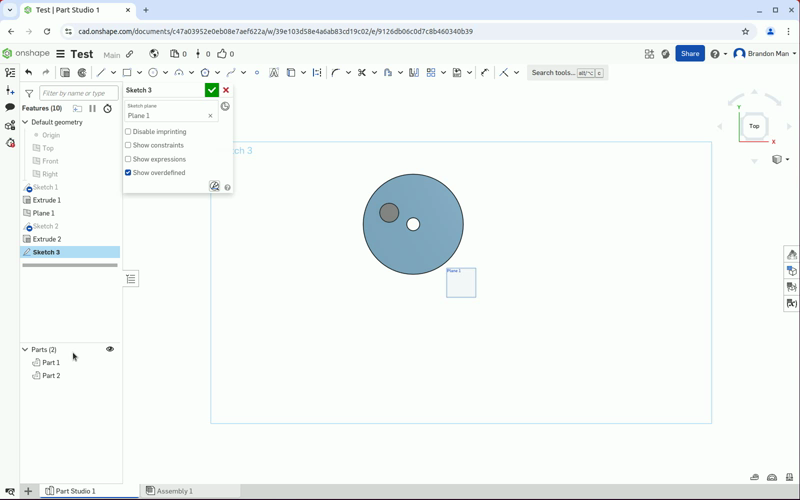
key(y)
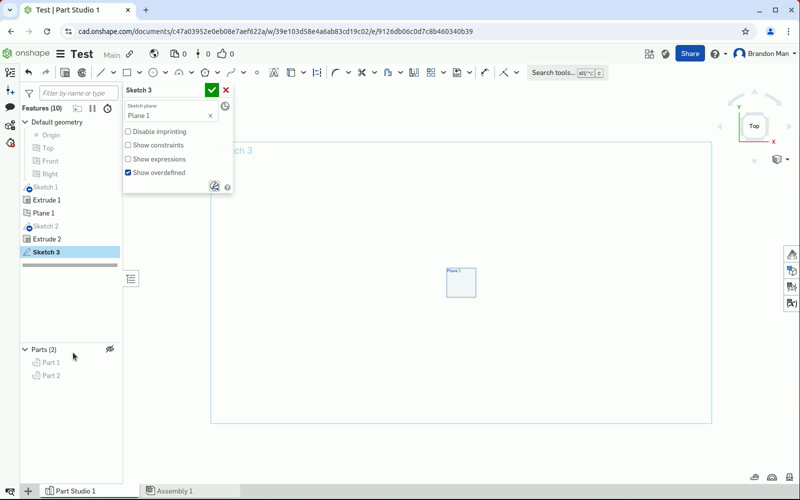
key(c)
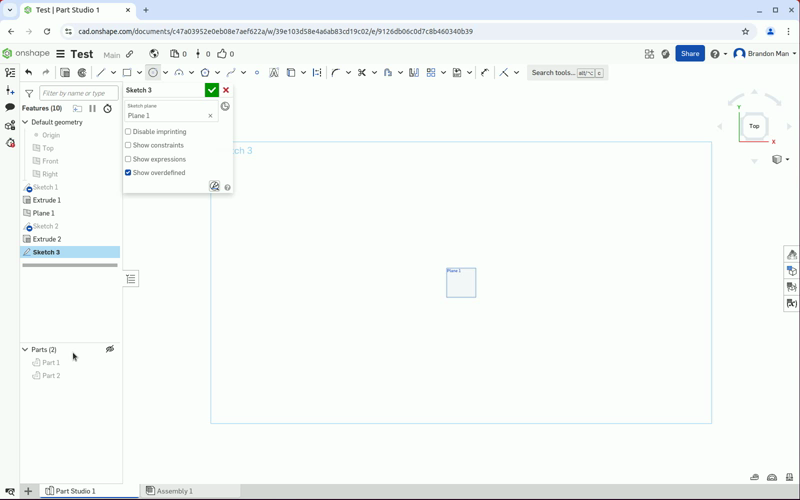
key_down(shift)
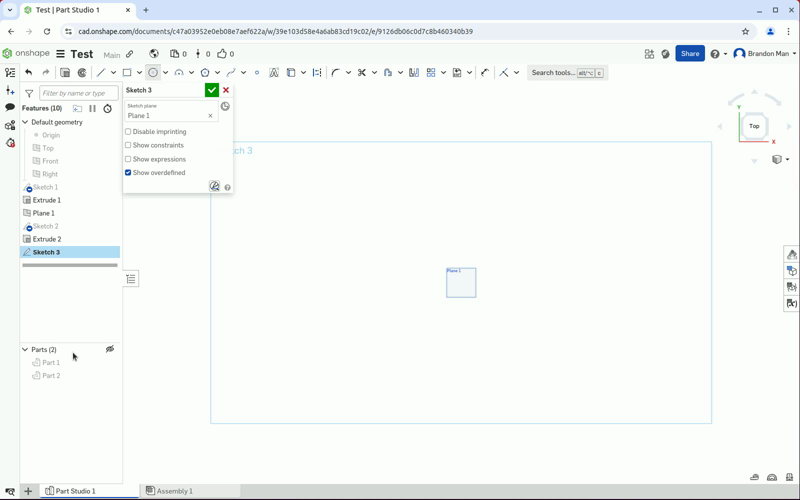
mouse_move(436, 209)
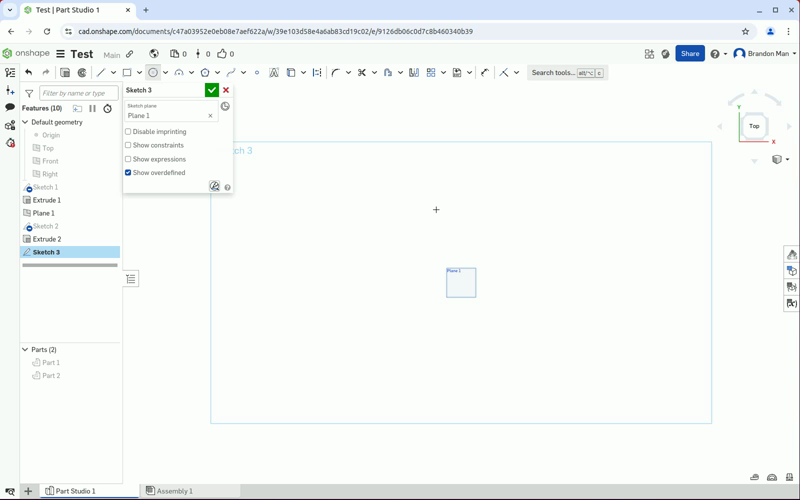
click(436, 209)
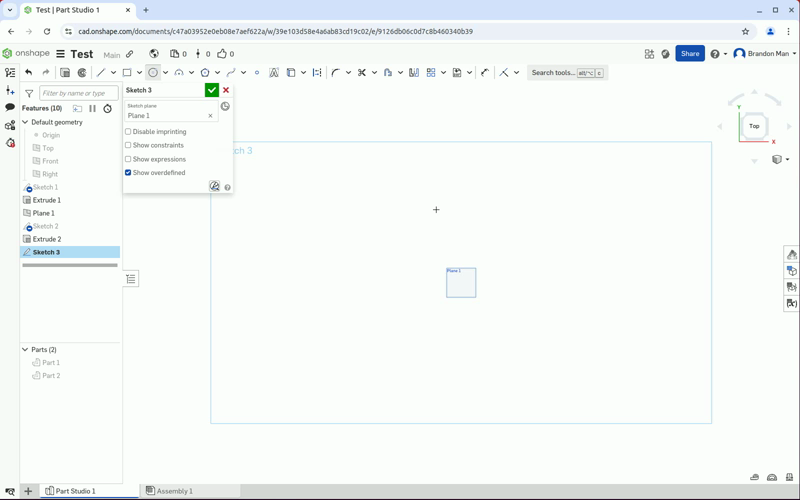
key_up(shift)
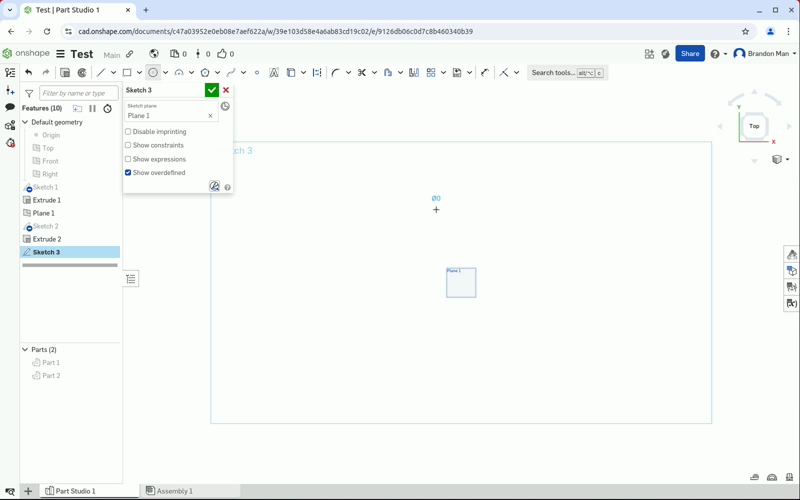
mouse_move(445, 209)
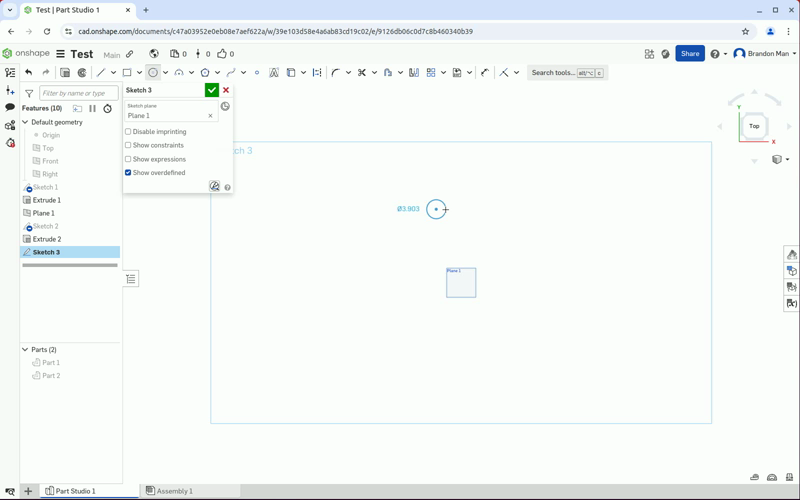
click(445, 209)
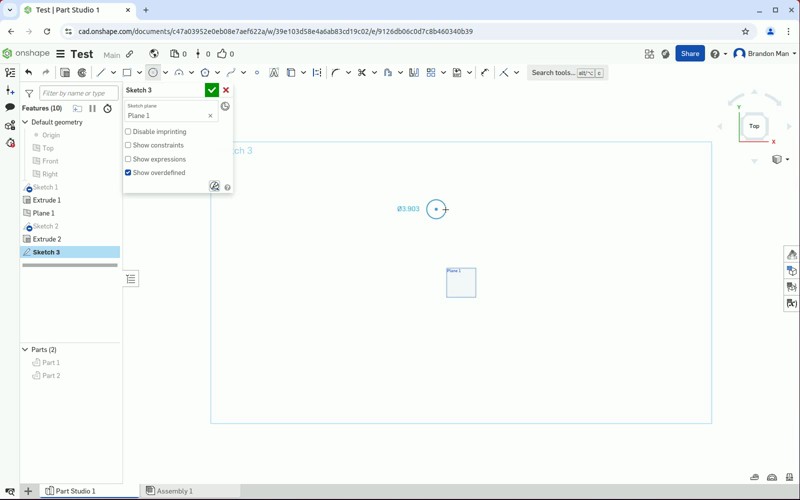
key(esc)
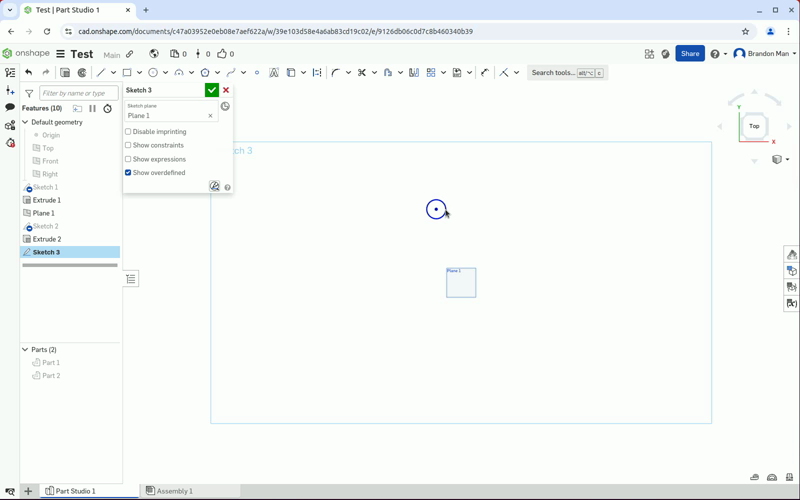
mouse_move(439, 215)
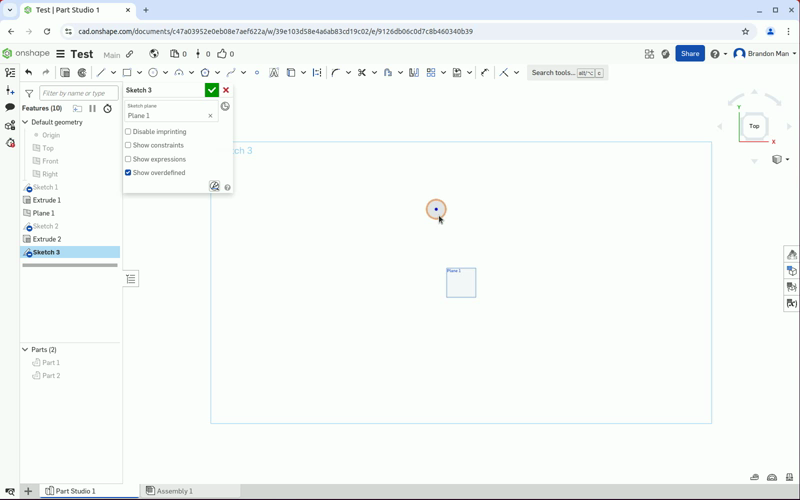
scroll(6)
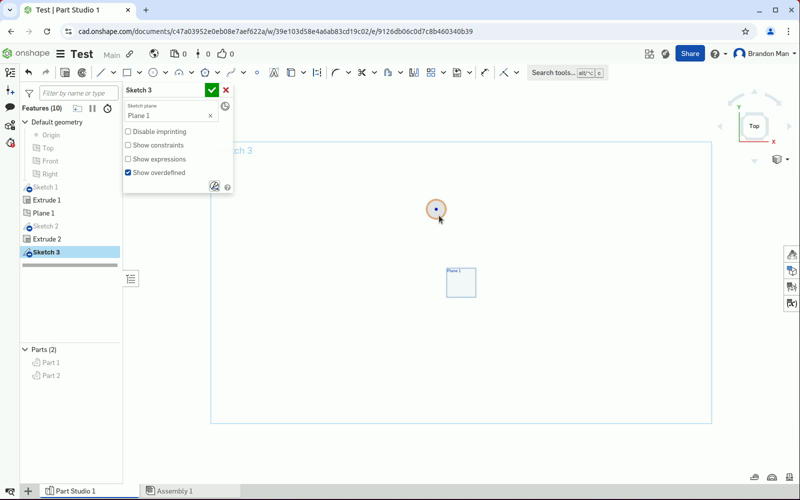
scroll(6)
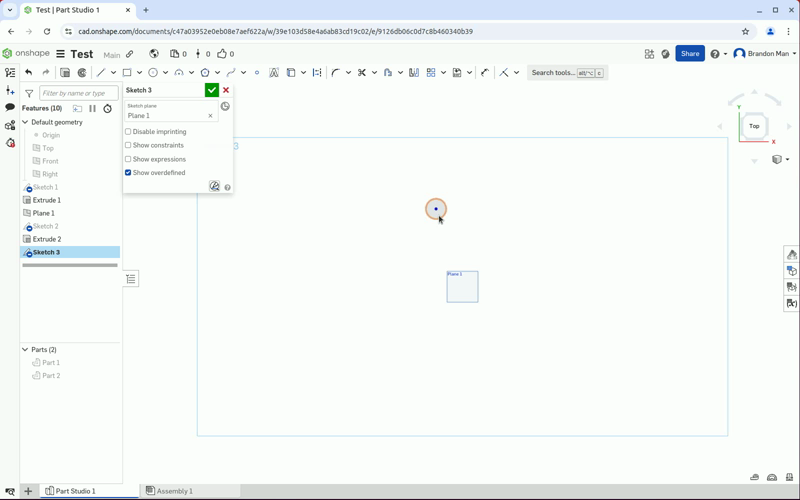
scroll(6)
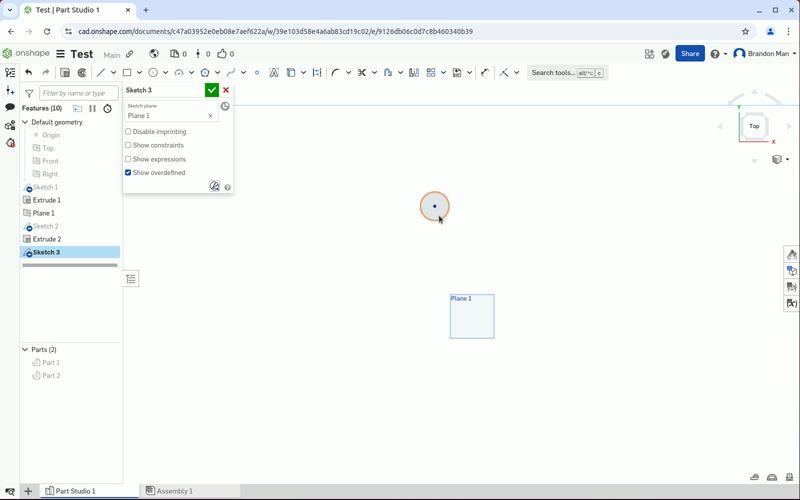
scroll(6)
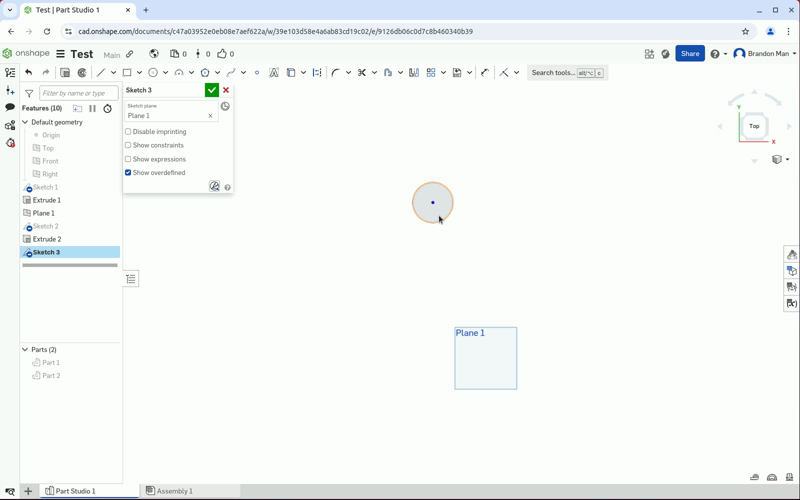
scroll(6)
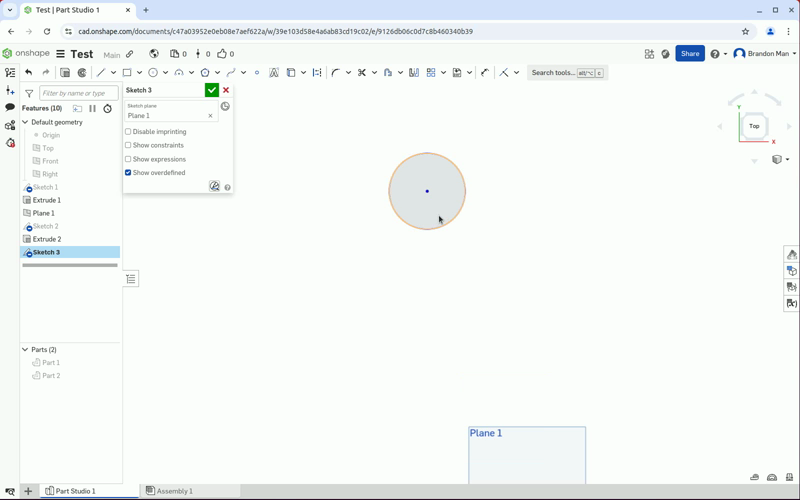
scroll(6)
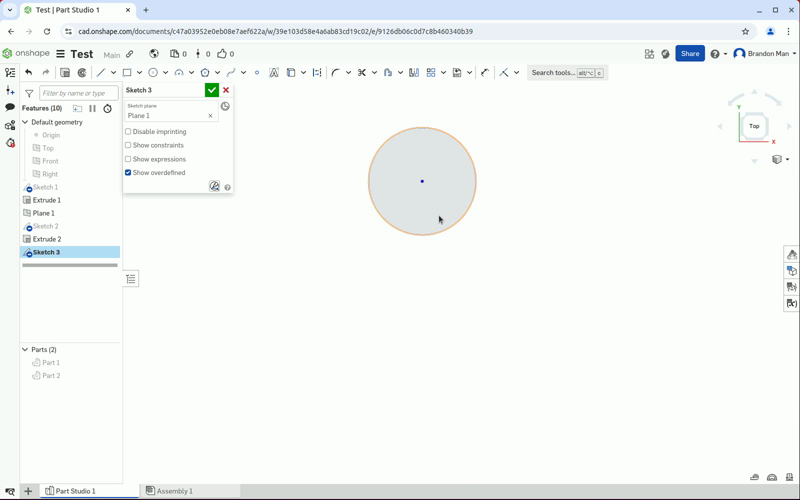
scroll(6)
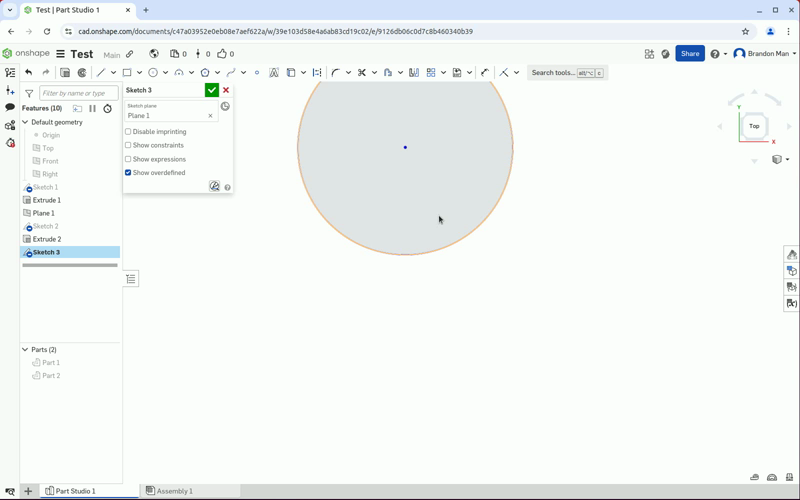
click(439, 215)
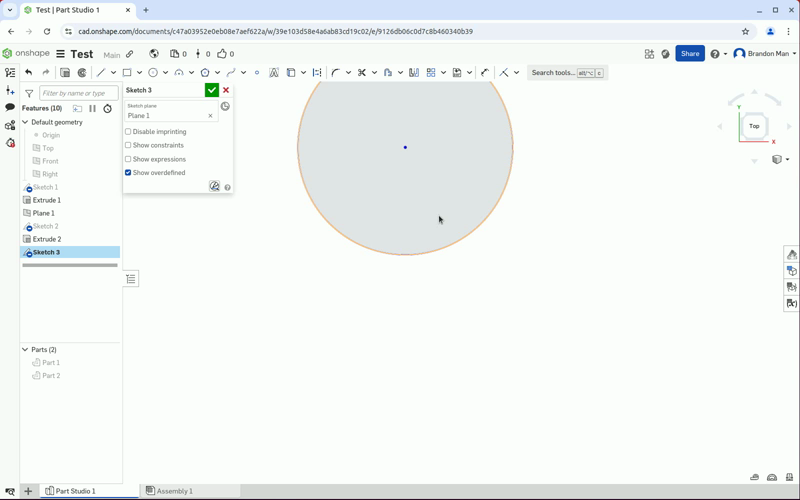
scroll(-6)
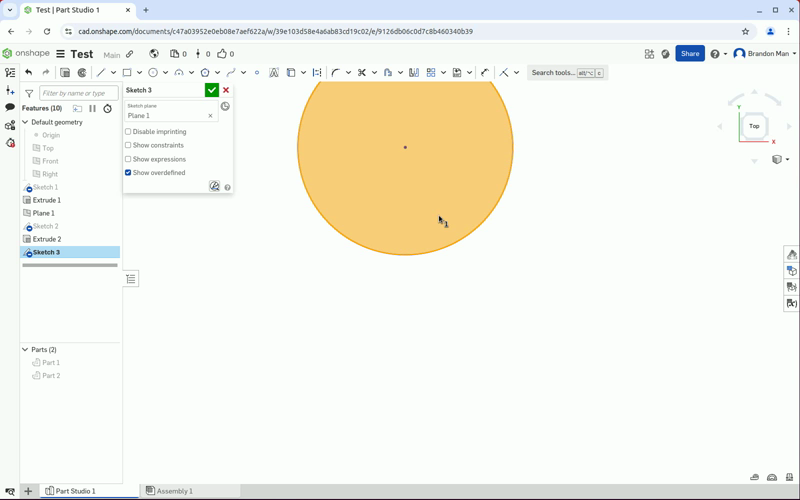
scroll(-6)
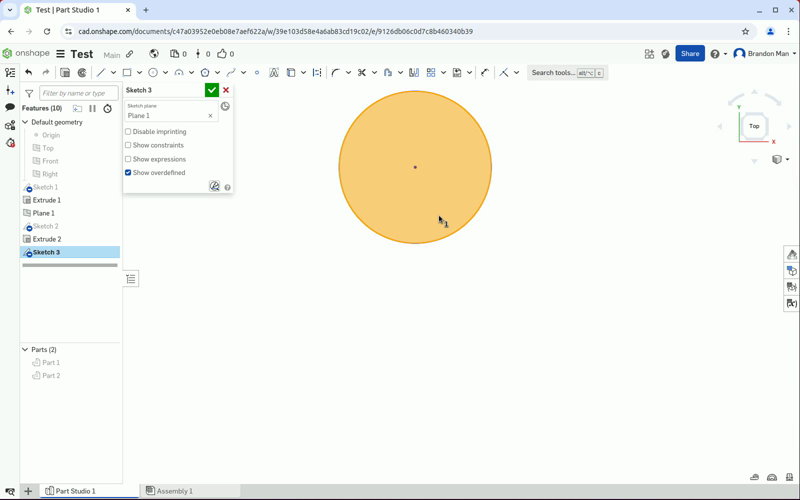
scroll(-6)
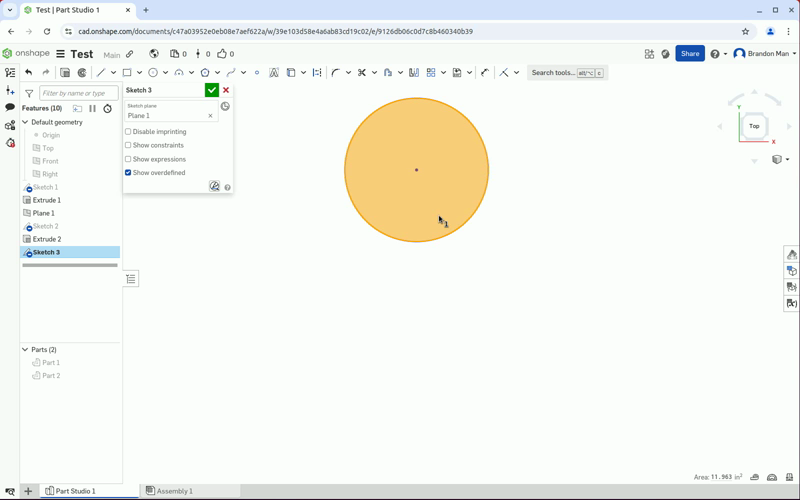
scroll(-6)
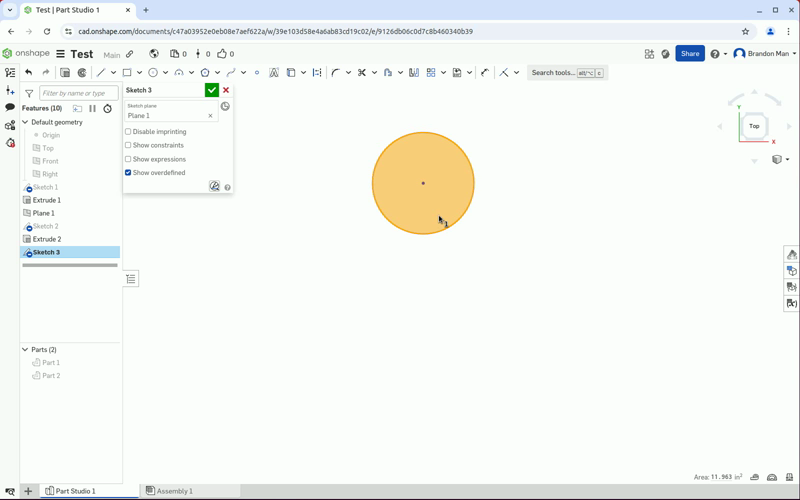
scroll(-6)
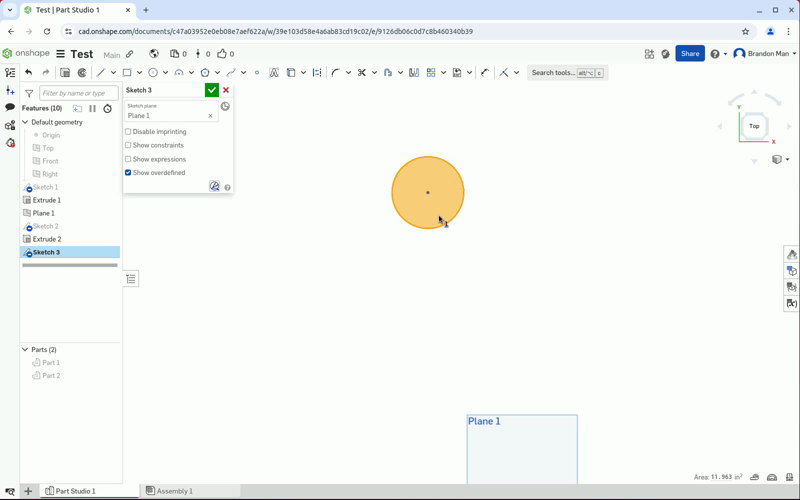
scroll(-6)
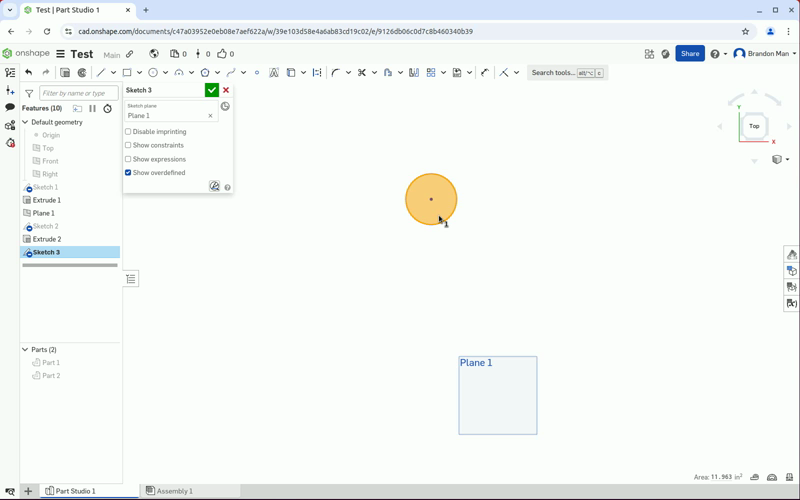
scroll(-6)
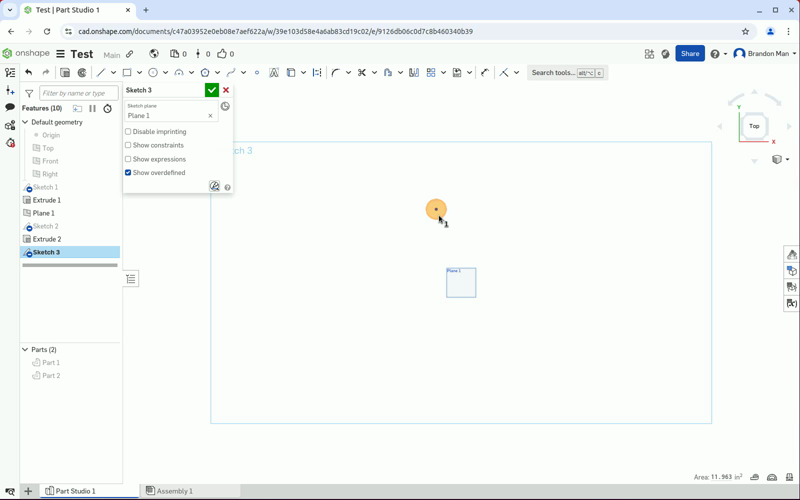
mouse_move(73, 352)
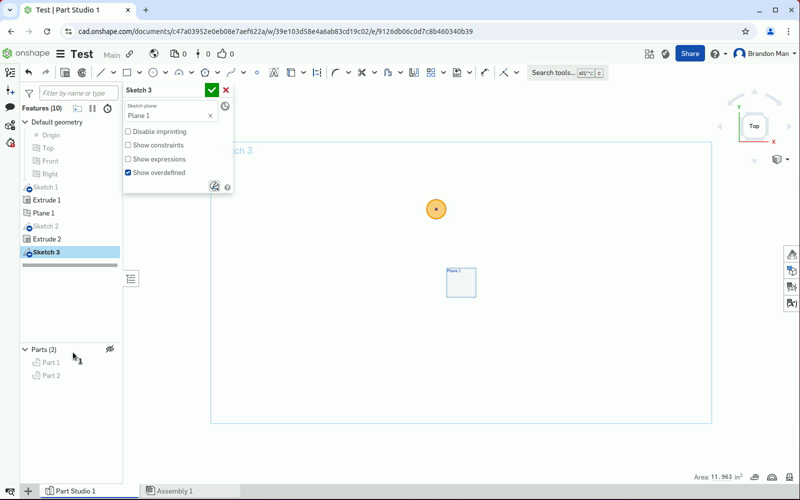
key(shift+y)
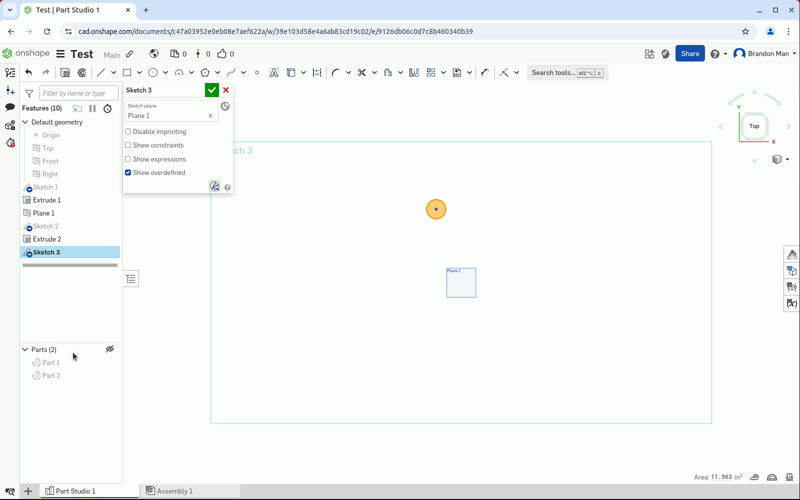
key(shift+e)
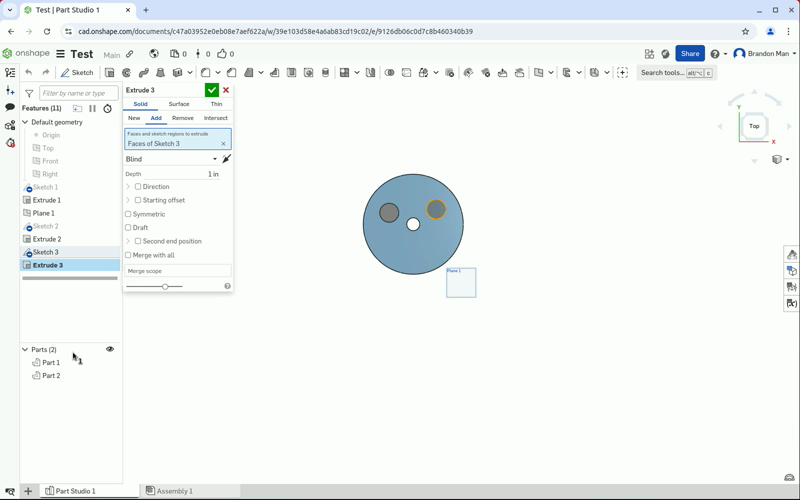
mouse_move(143, 106)
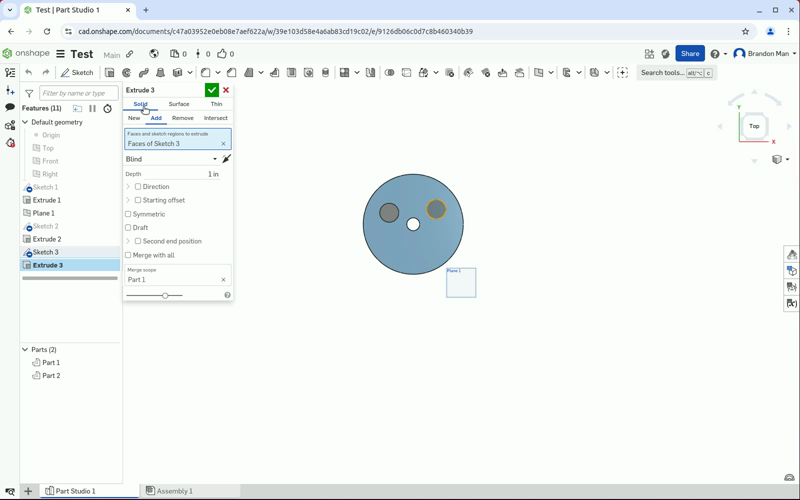
click(143, 106)
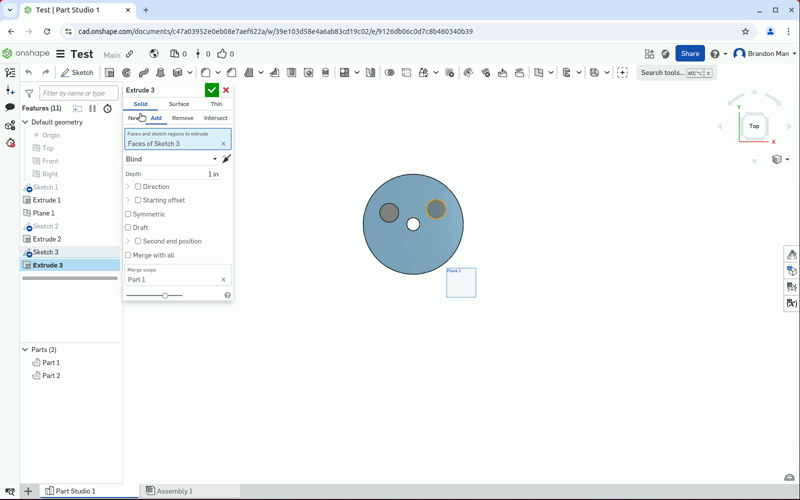
mouse_move(137, 120)
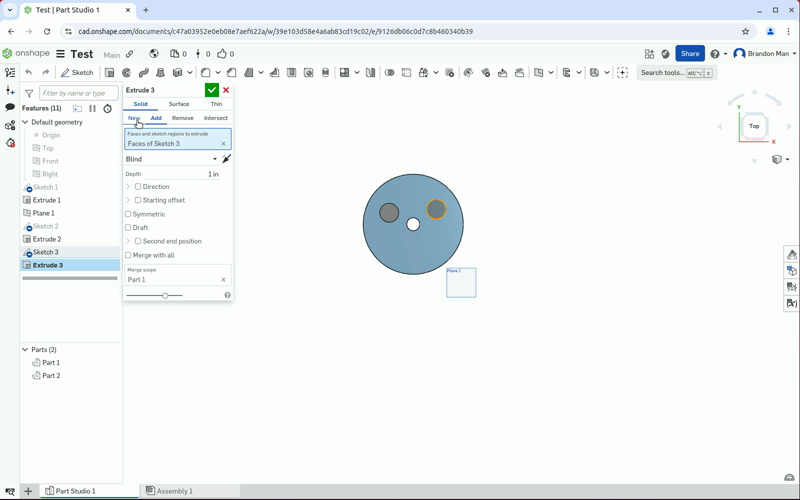
click(137, 120)
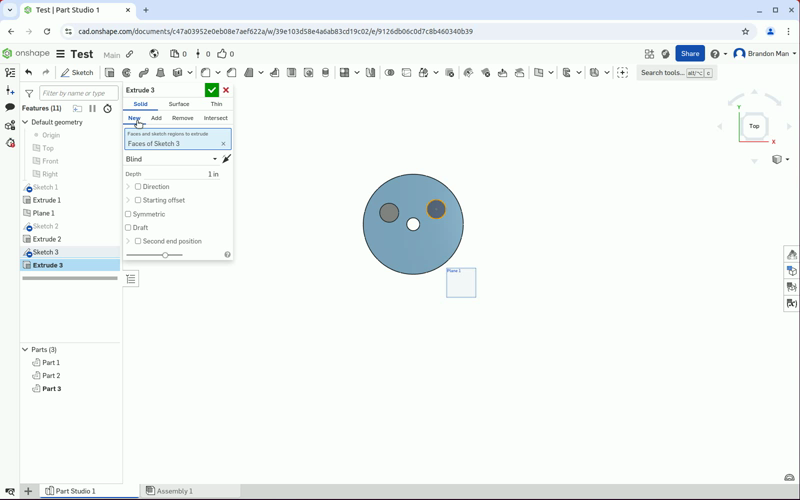
key(tab, 4)
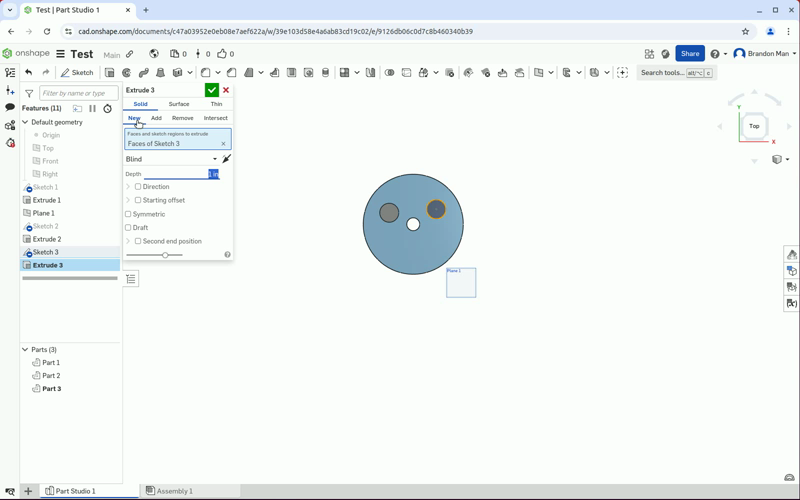
text(16.368)
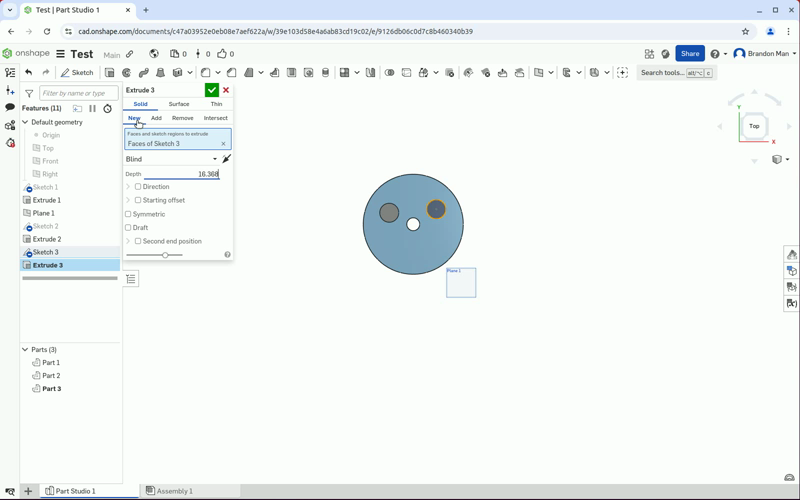
key(enter)
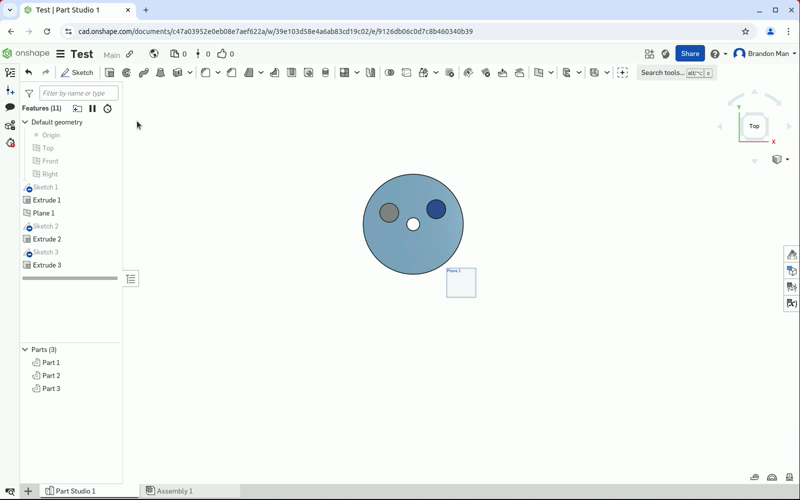
key(shift+h)
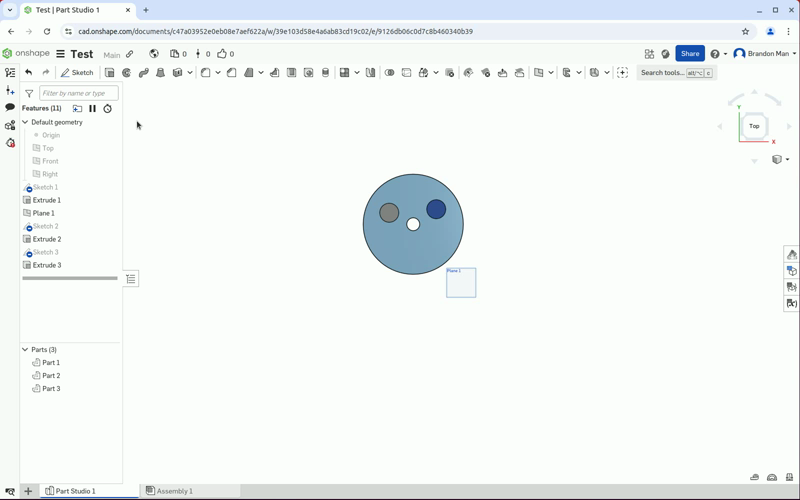
key(shift+h)
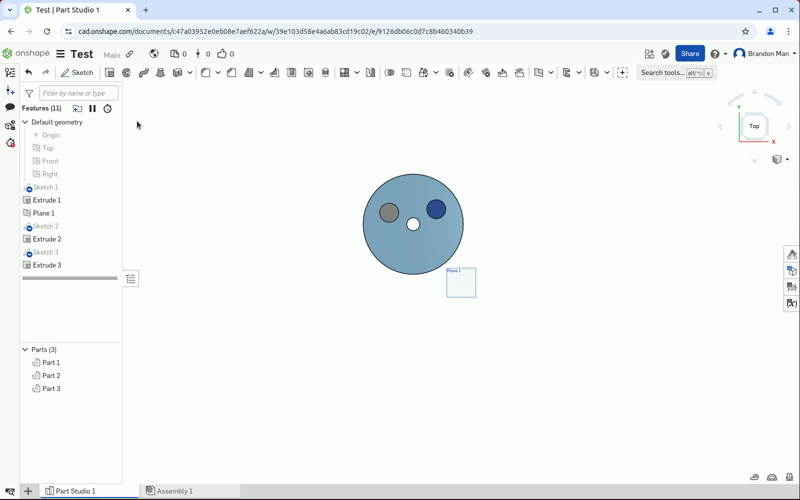
mouse_move(73, 189)
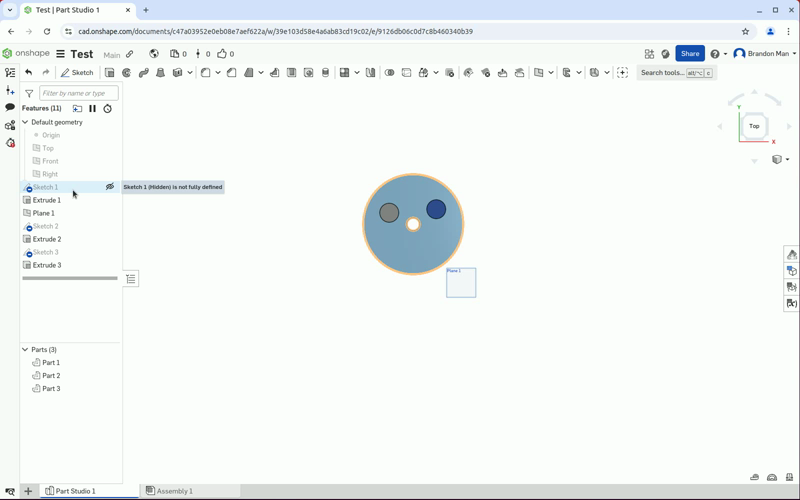
click(73, 189)
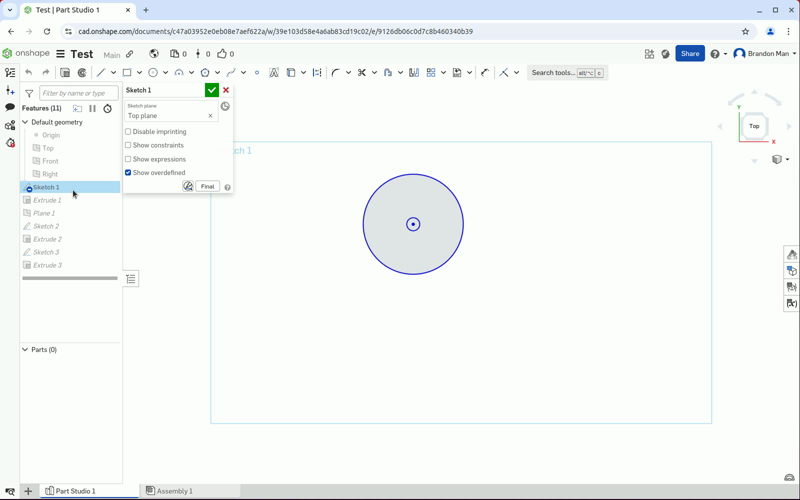
mouse_move(229, 92)
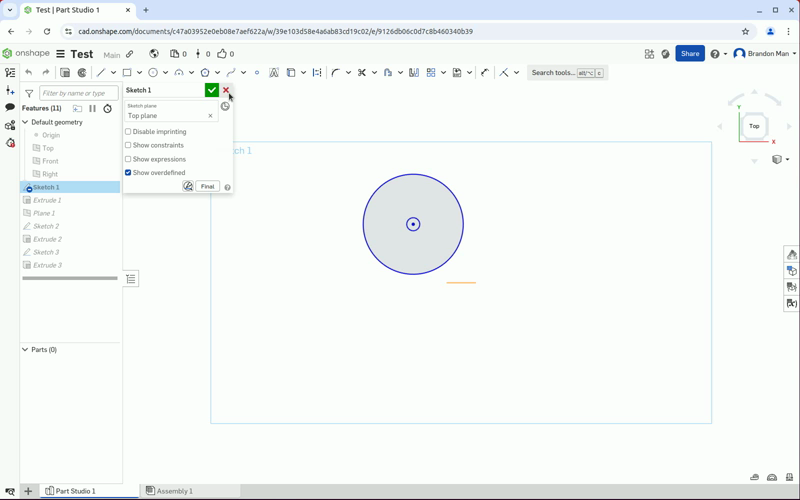
click(229, 92)
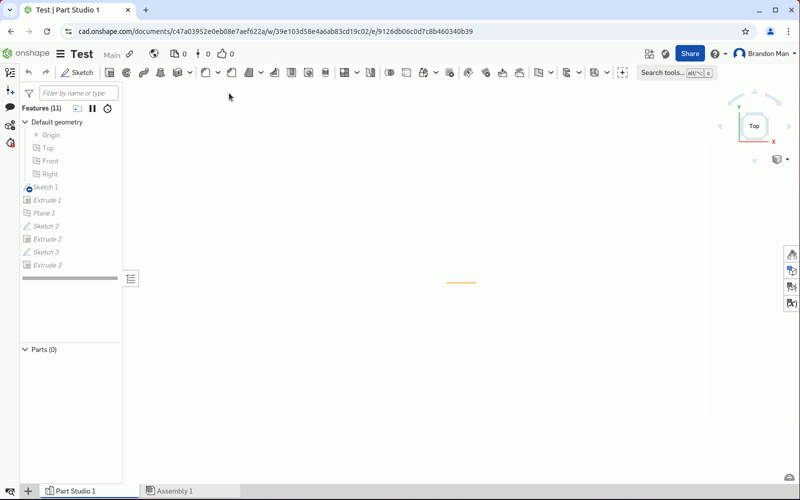
key(shift+s)
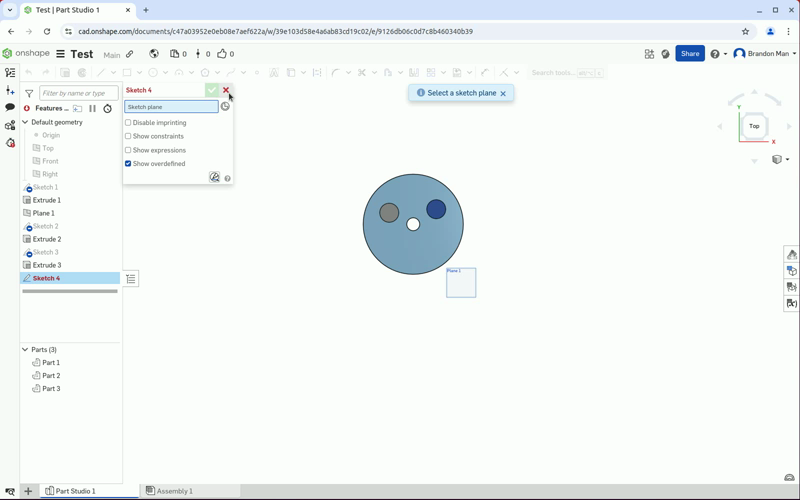
mouse_move(73, 215)
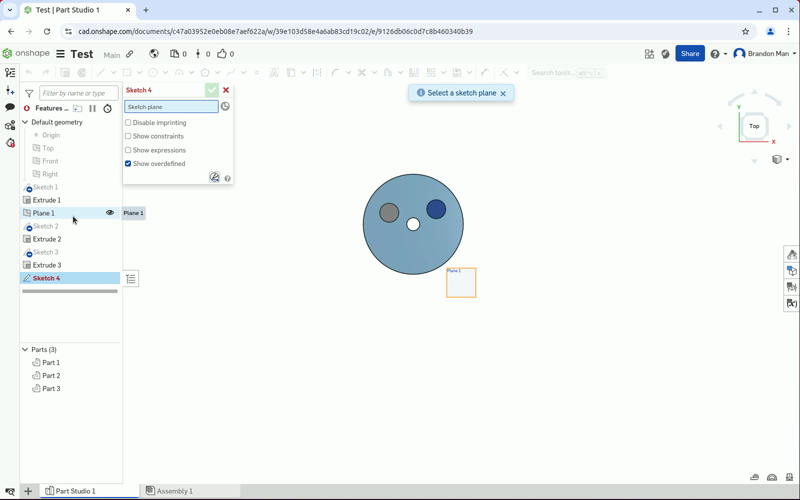
click(73, 215)
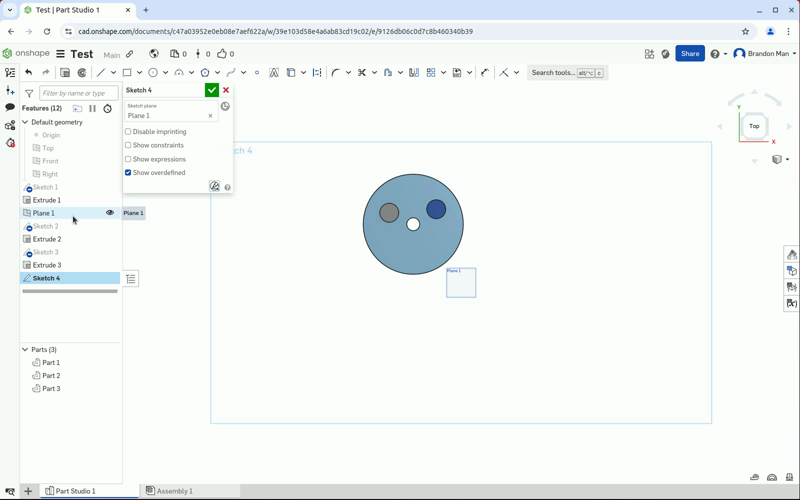
mouse_move(73, 352)
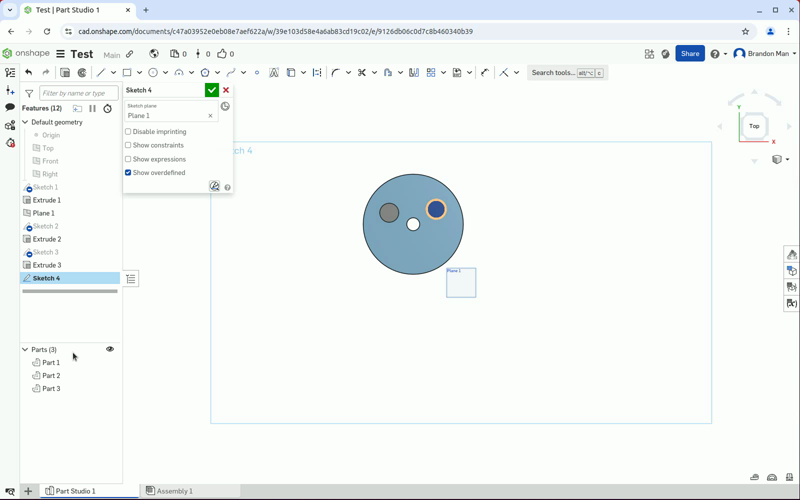
key(y)
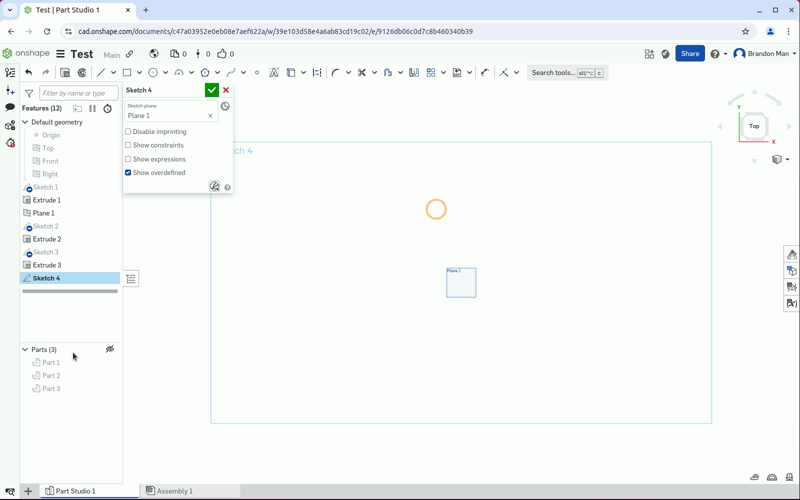
key(c)
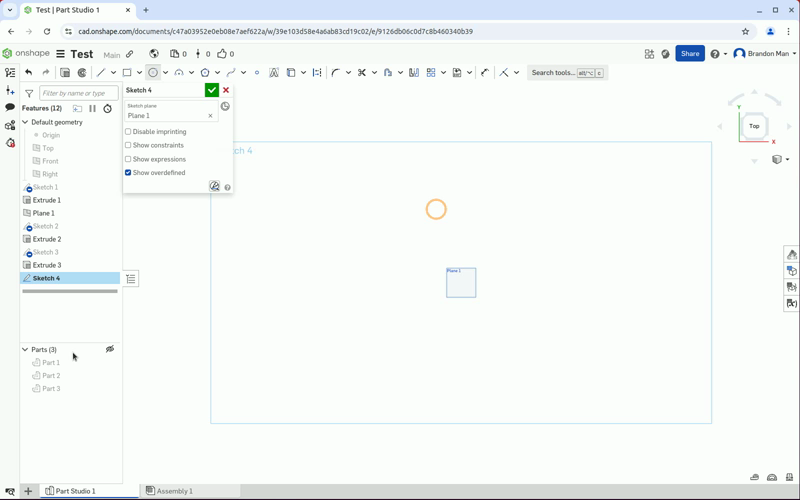
key_down(shift)
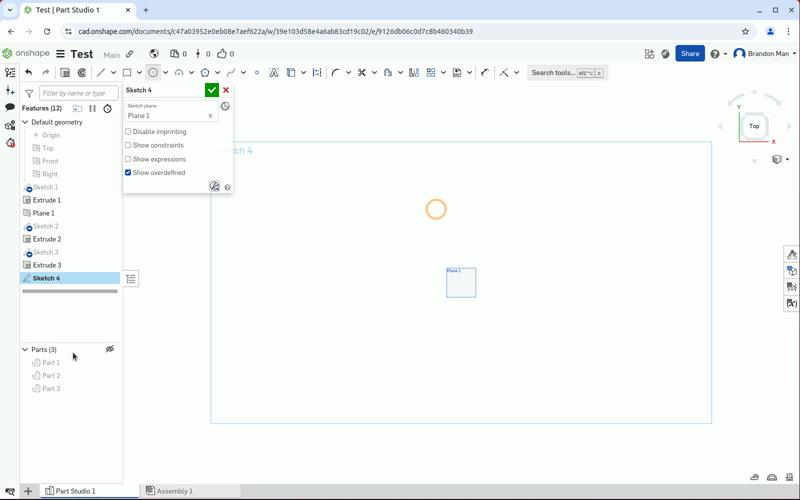
mouse_move(416, 247)
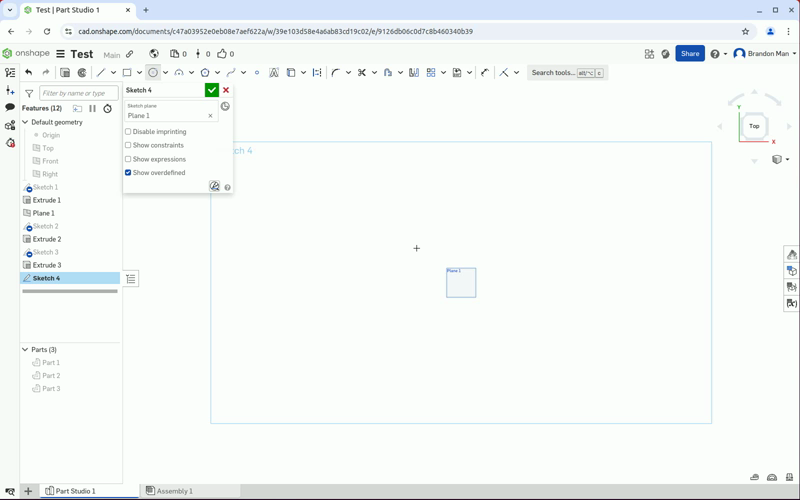
click(416, 247)
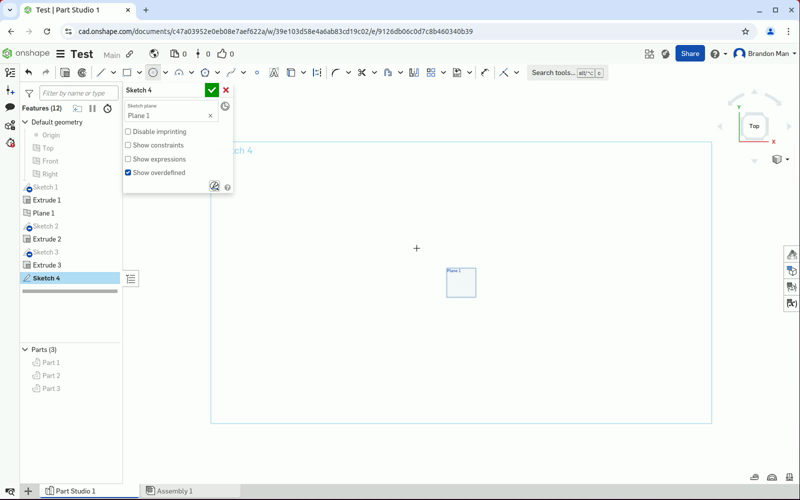
key_up(shift)
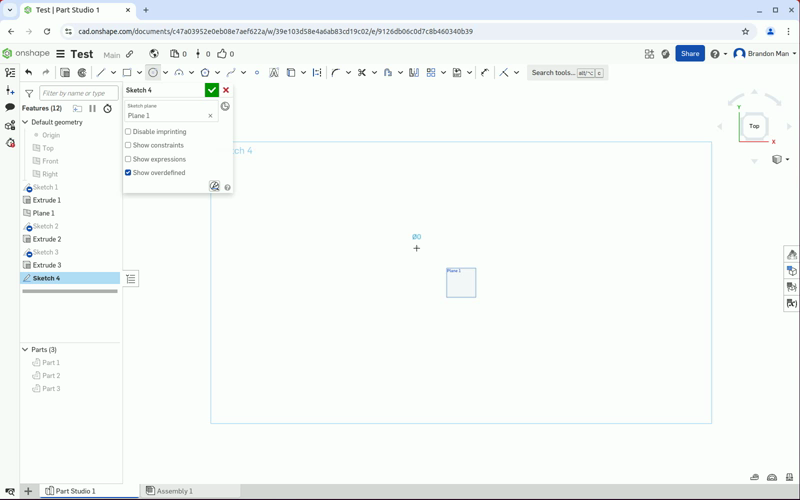
mouse_move(425, 247)
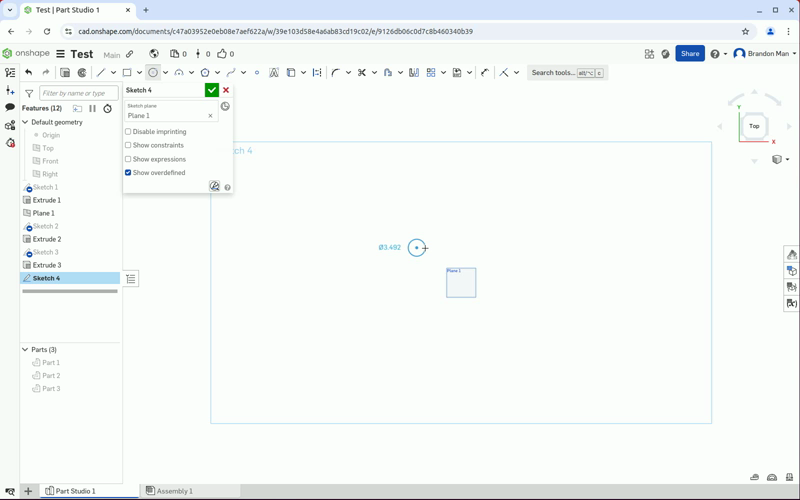
click(425, 247)
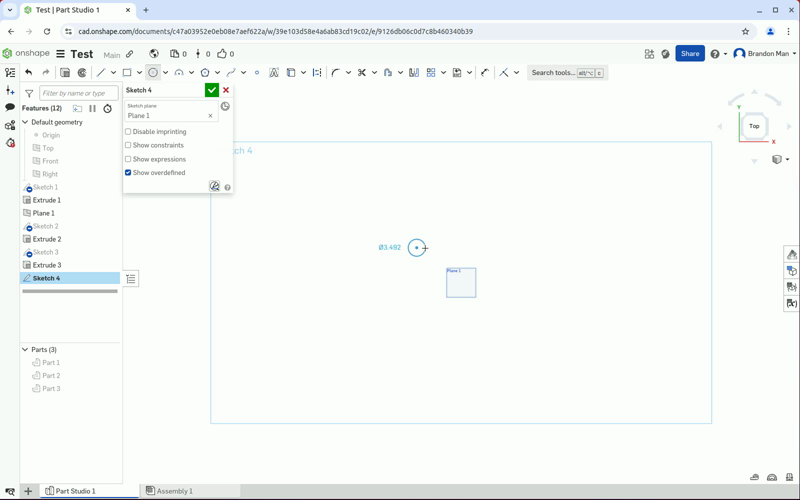
key(esc)
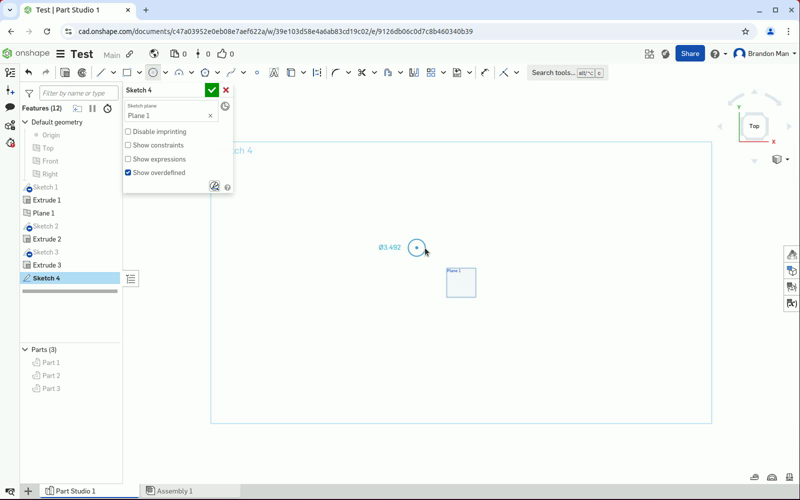
mouse_move(412, 242)
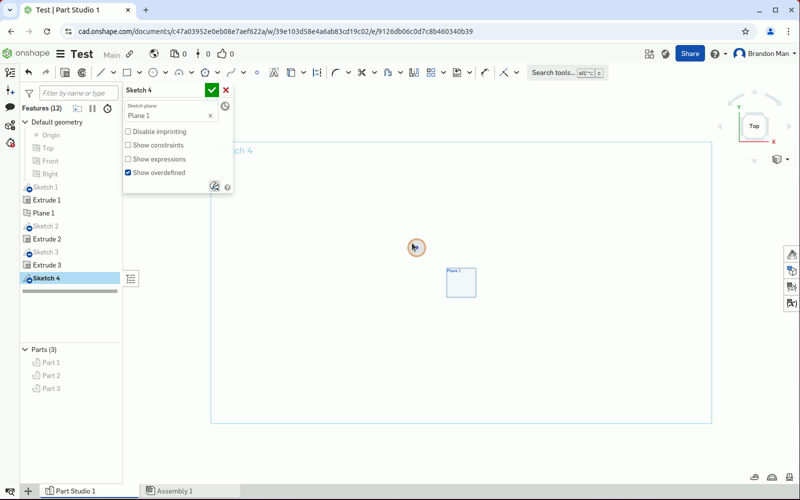
scroll(6)
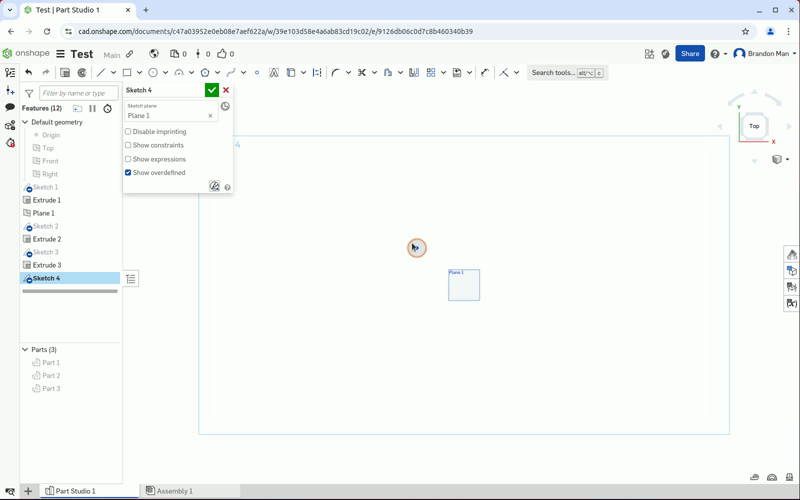
scroll(6)
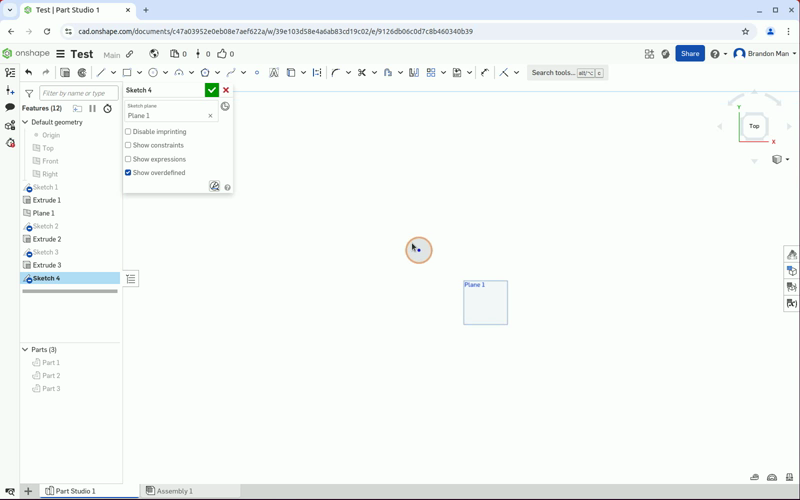
scroll(6)
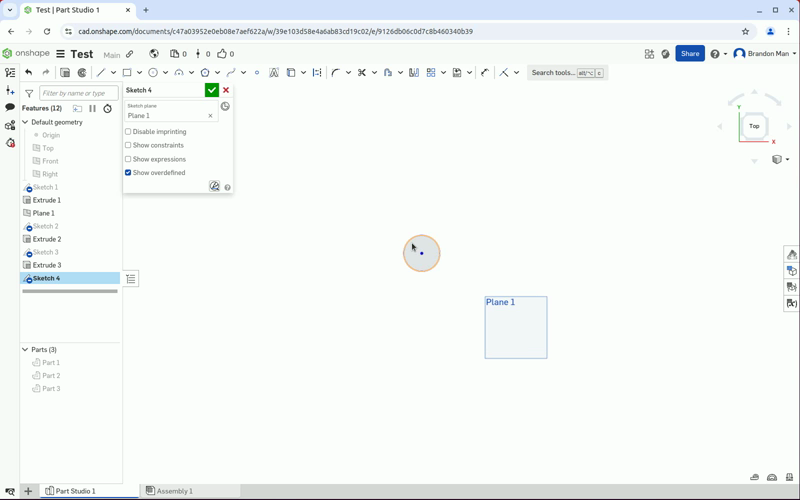
scroll(6)
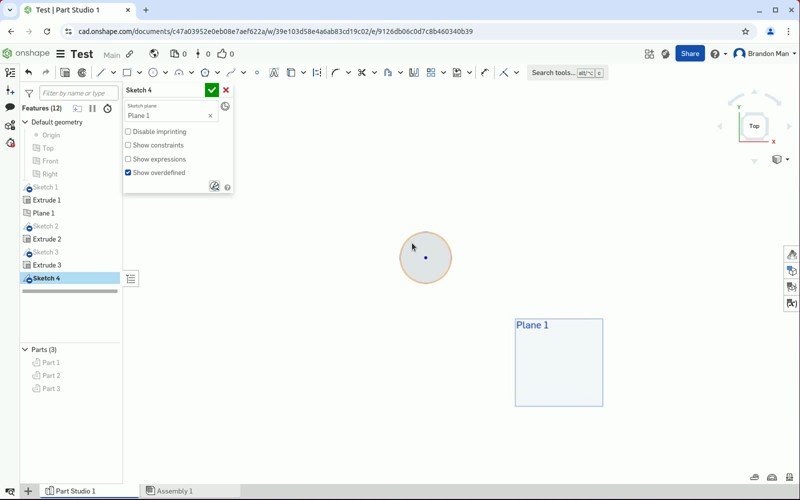
scroll(6)
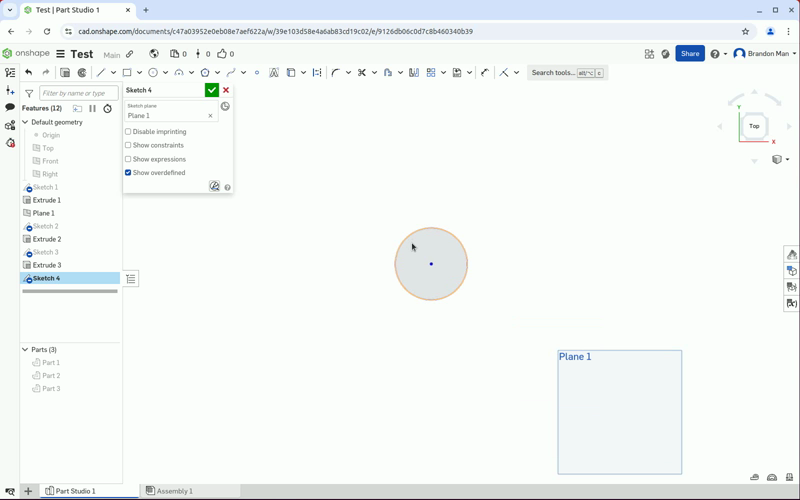
scroll(6)
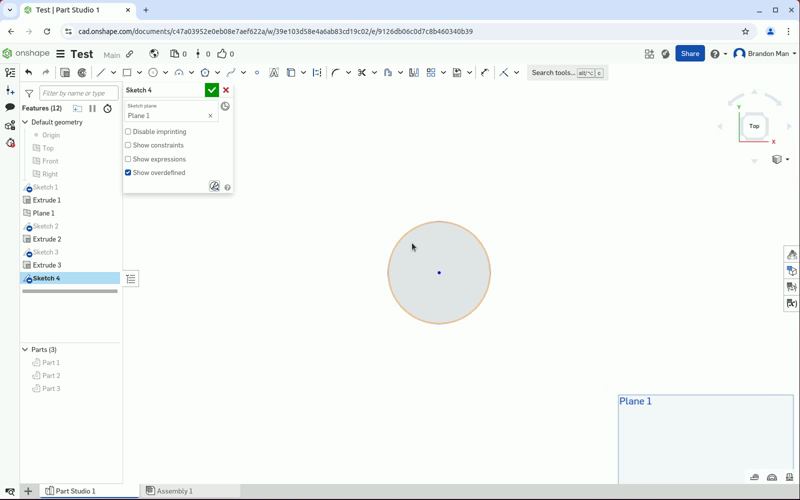
scroll(6)
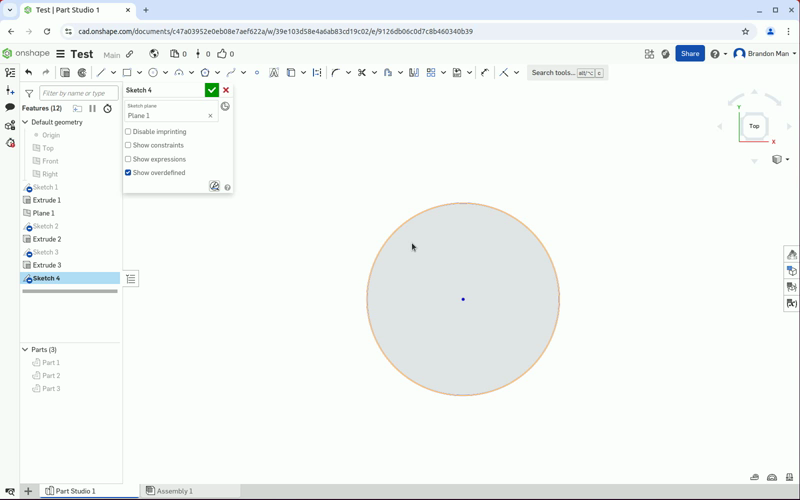
click(412, 242)
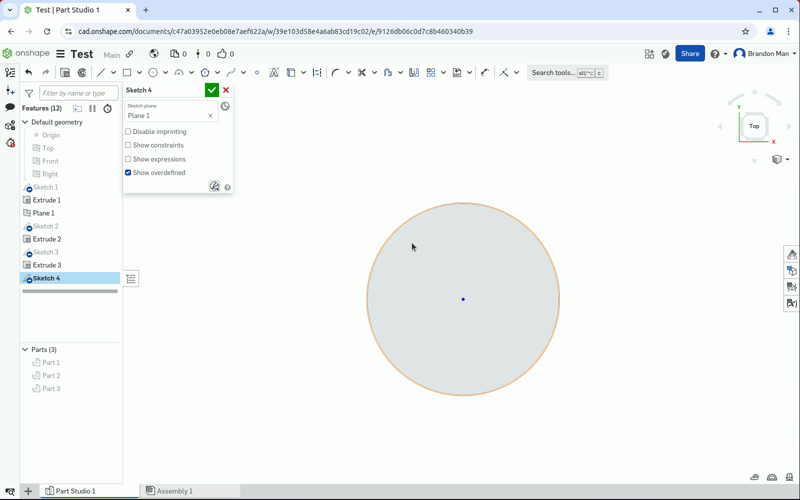
scroll(-6)
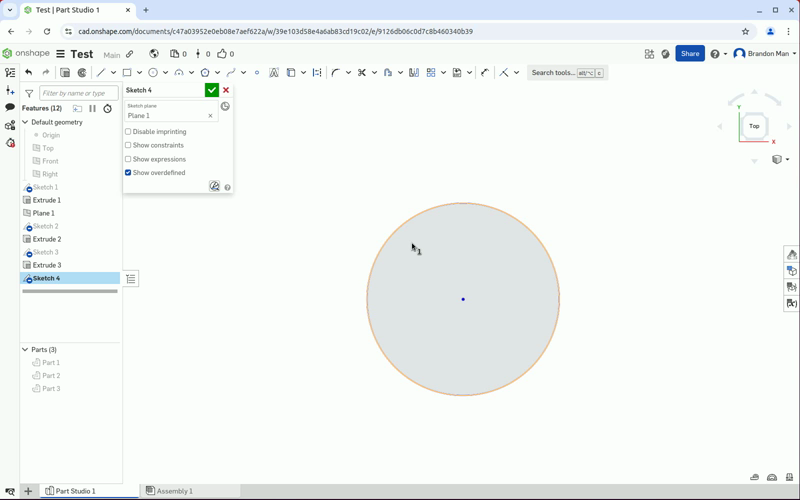
scroll(-6)
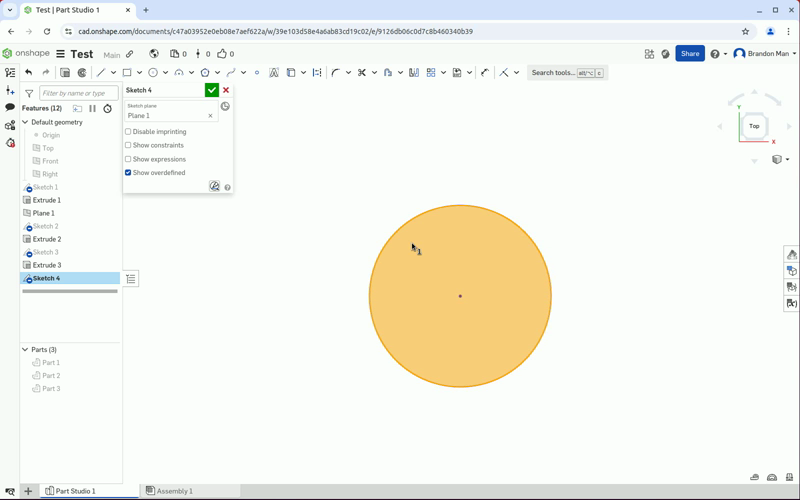
scroll(-6)
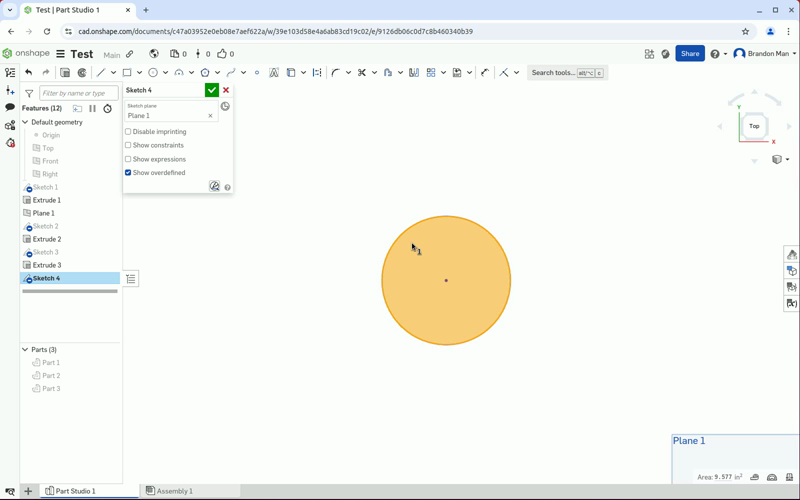
scroll(-6)
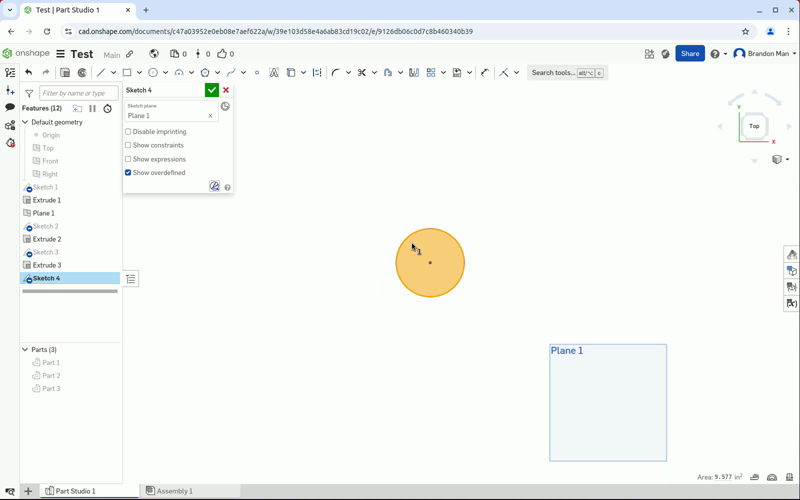
scroll(-6)
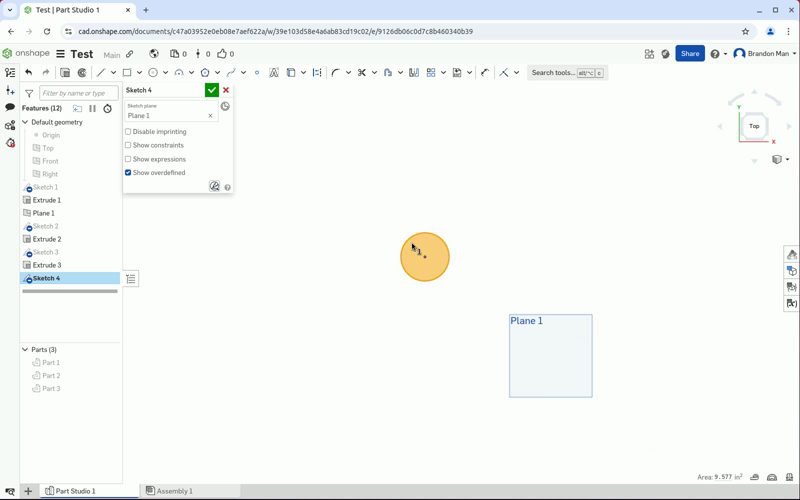
scroll(-6)
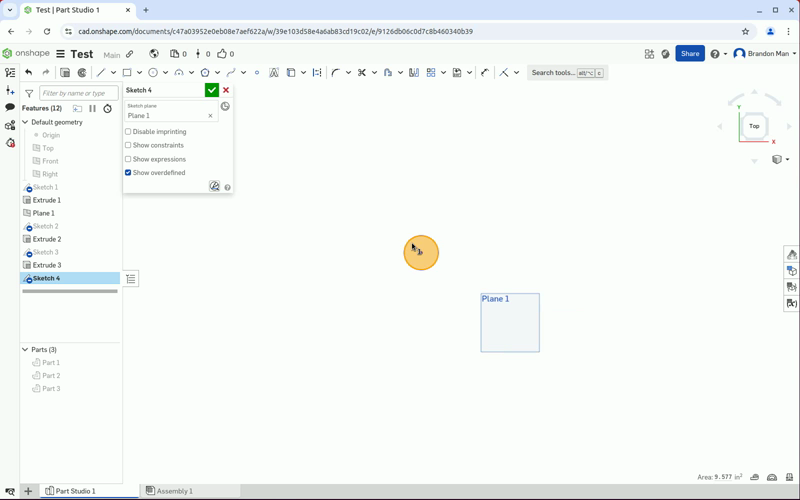
scroll(-6)
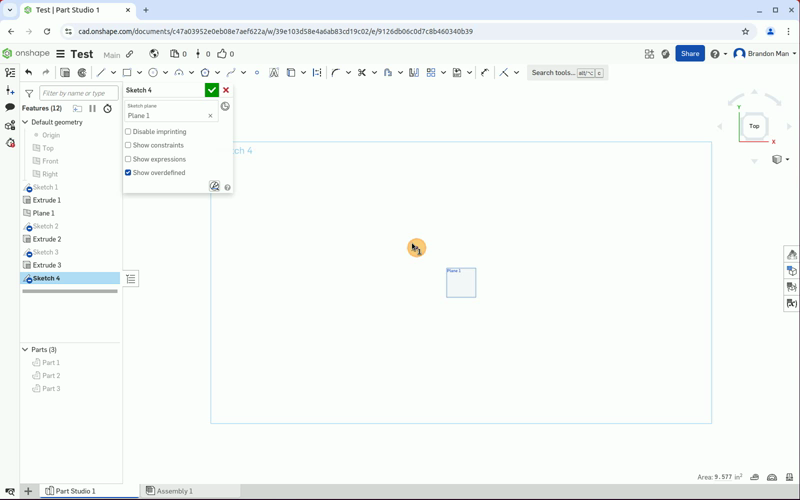
mouse_move(73, 352)
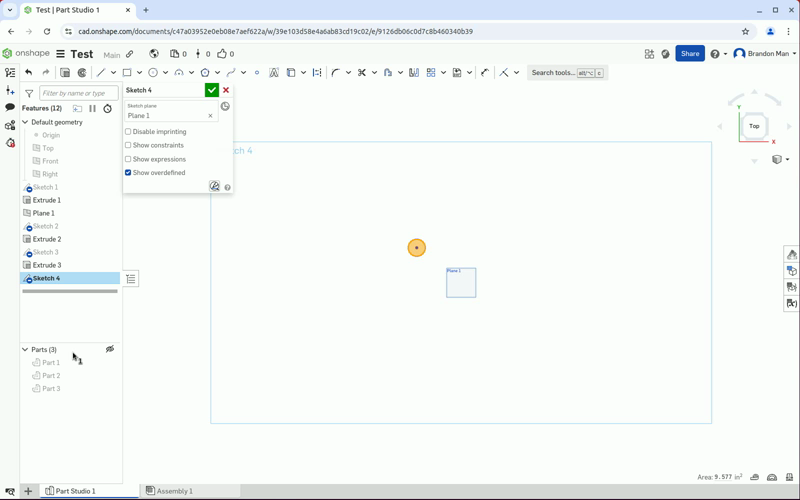
key(shift+y)
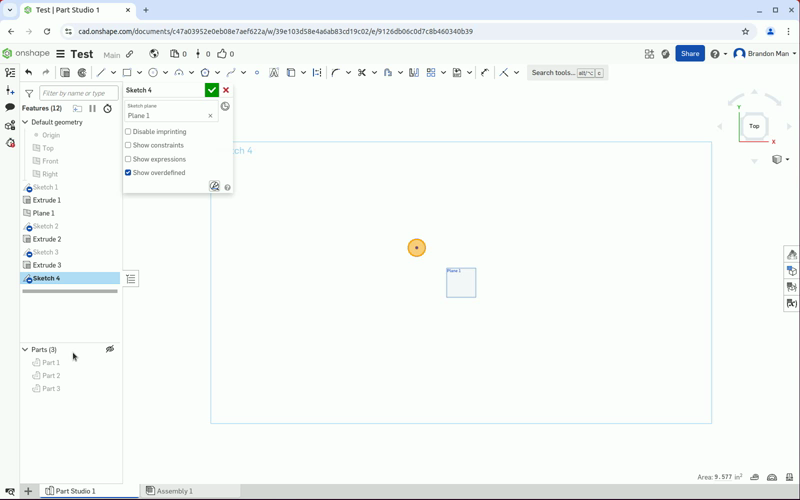
key(shift+e)
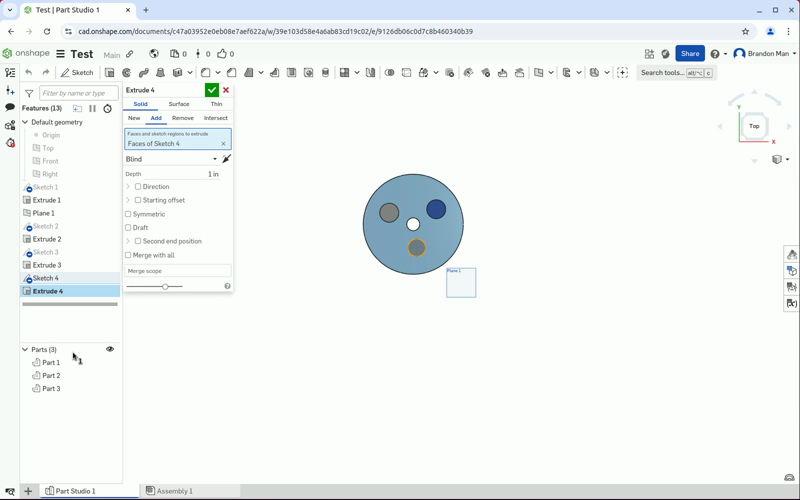
mouse_move(143, 106)
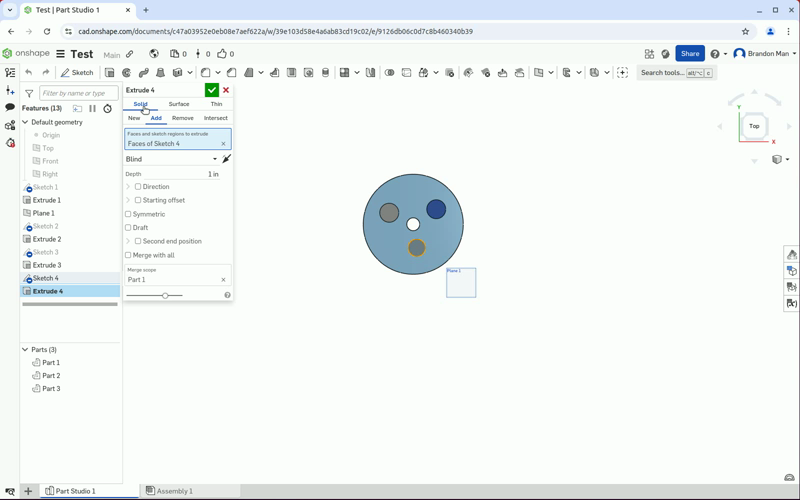
click(143, 106)
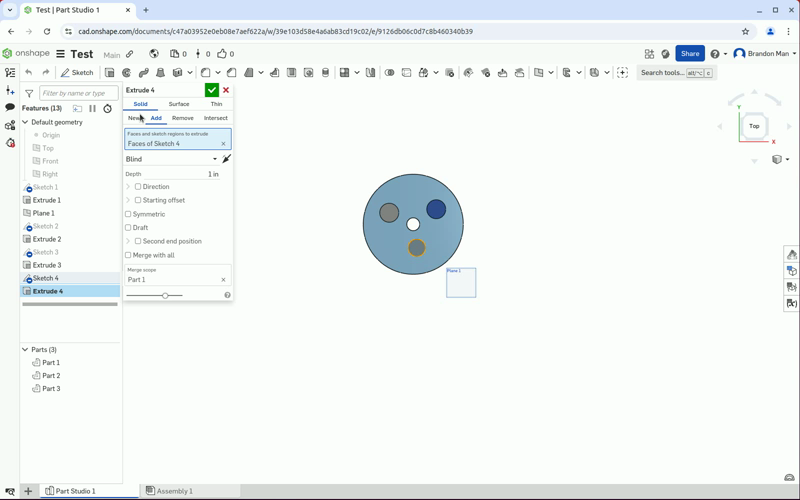
mouse_move(137, 120)
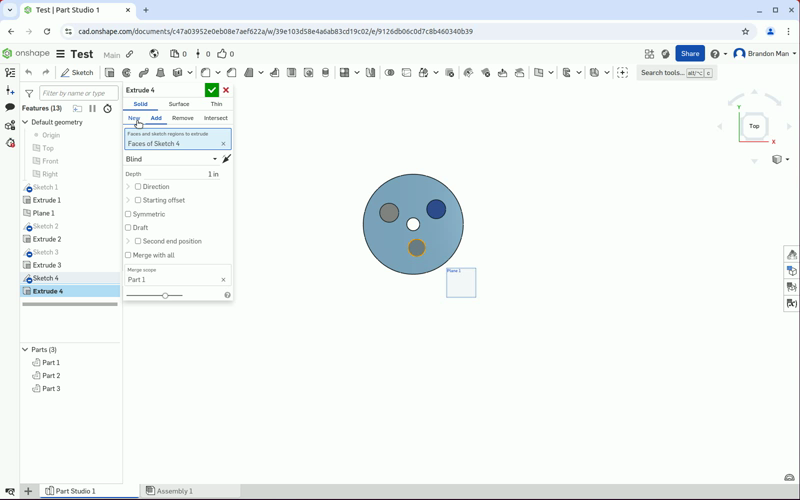
click(137, 120)
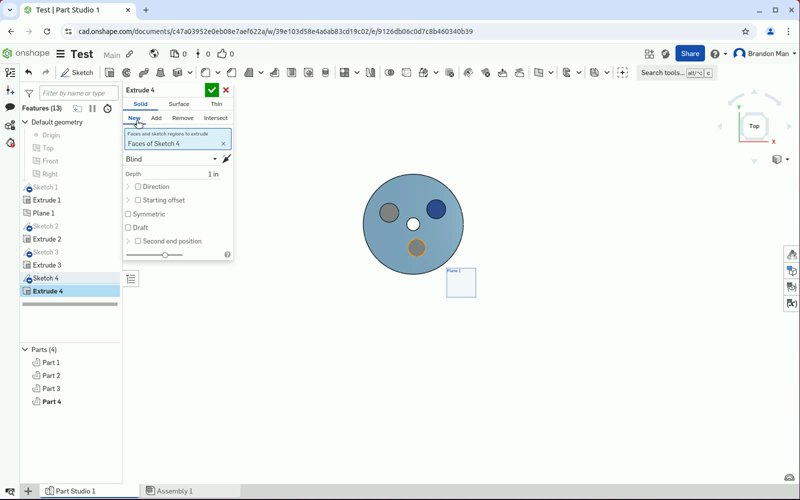
key(tab, 4)
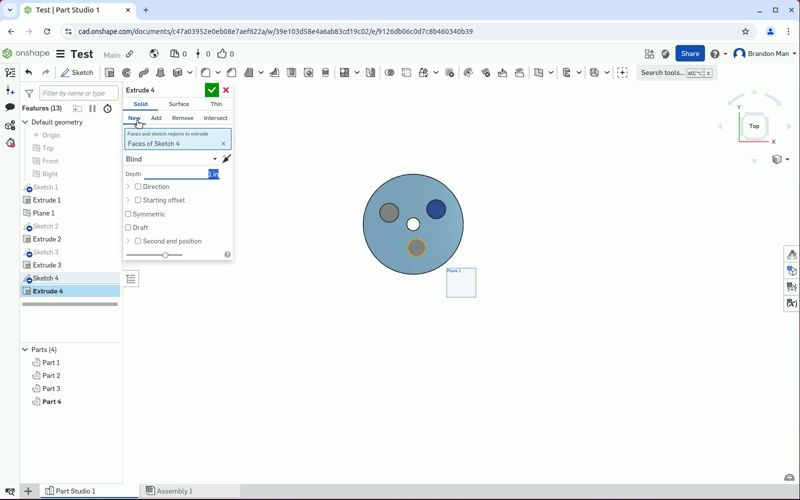
text(16.368)
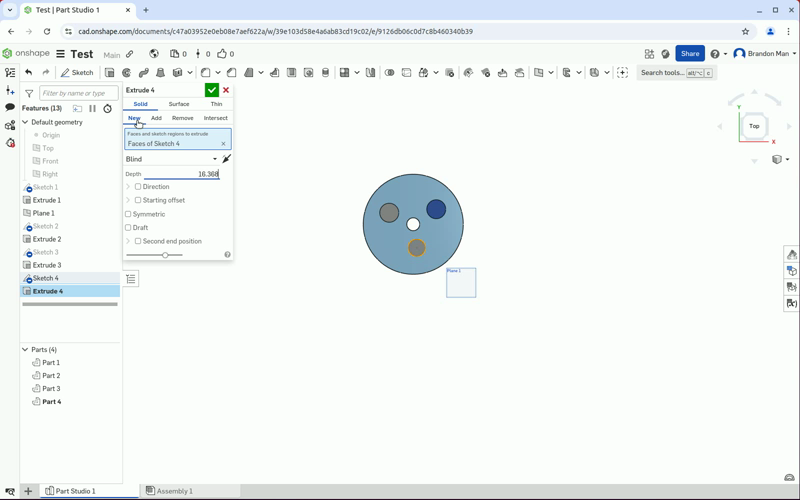
key(enter)
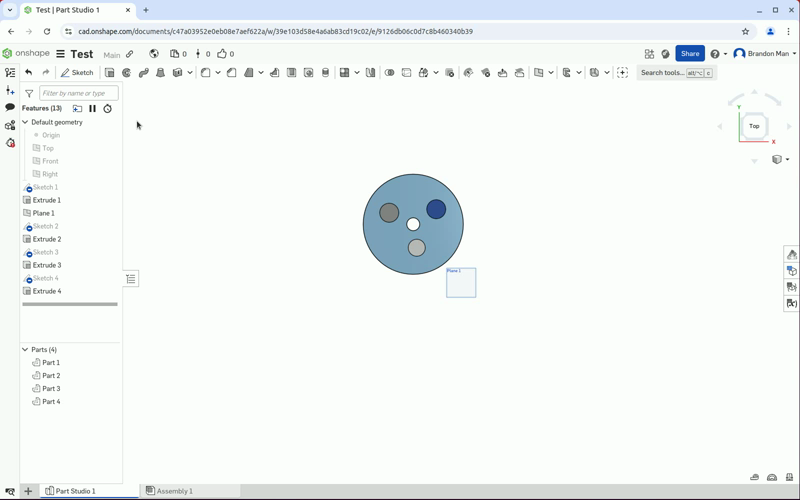
key(shift+h)
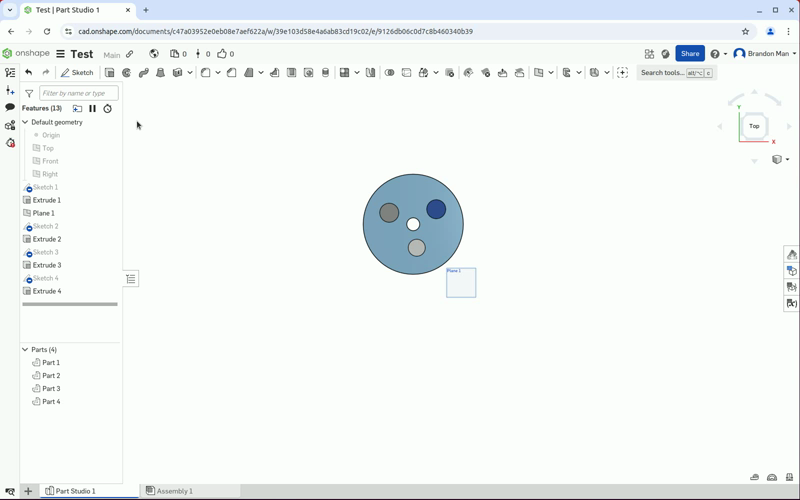
key(shift+h)
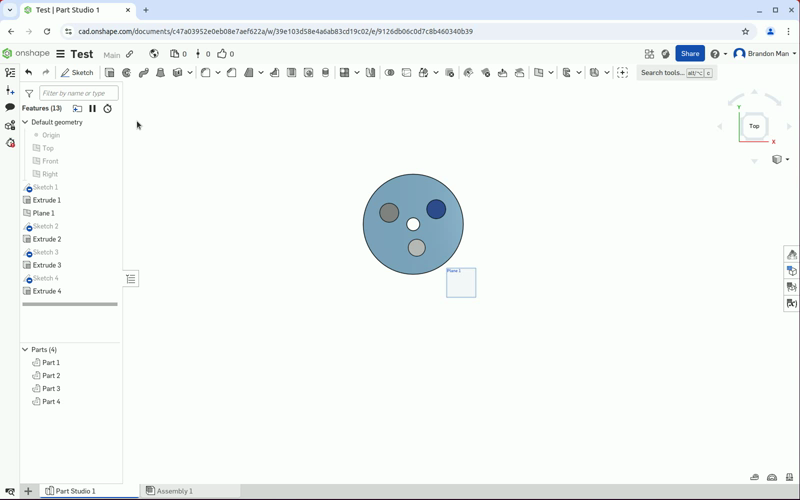
mouse_move(73, 189)
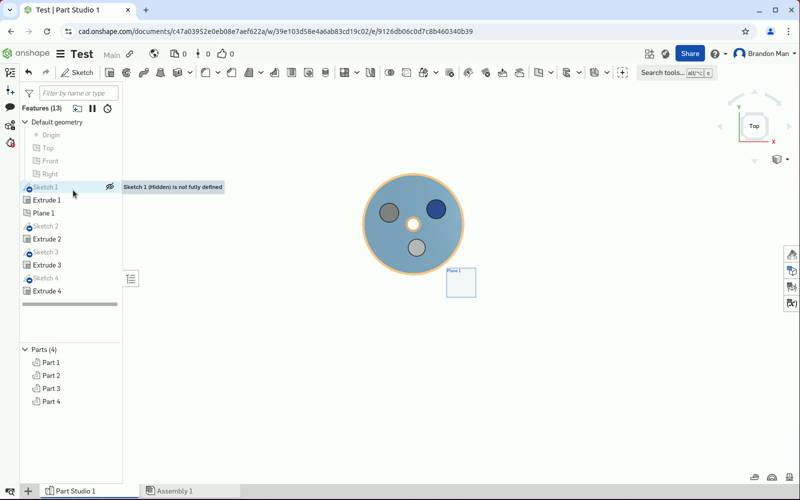
click(73, 189)
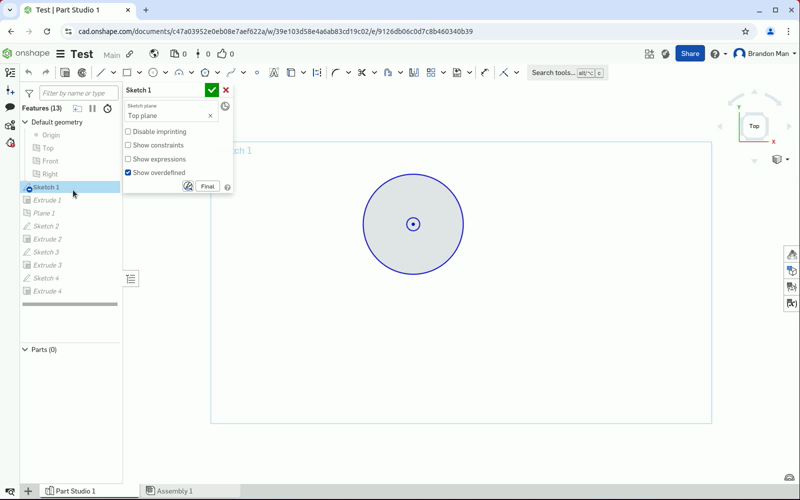
mouse_move(229, 92)
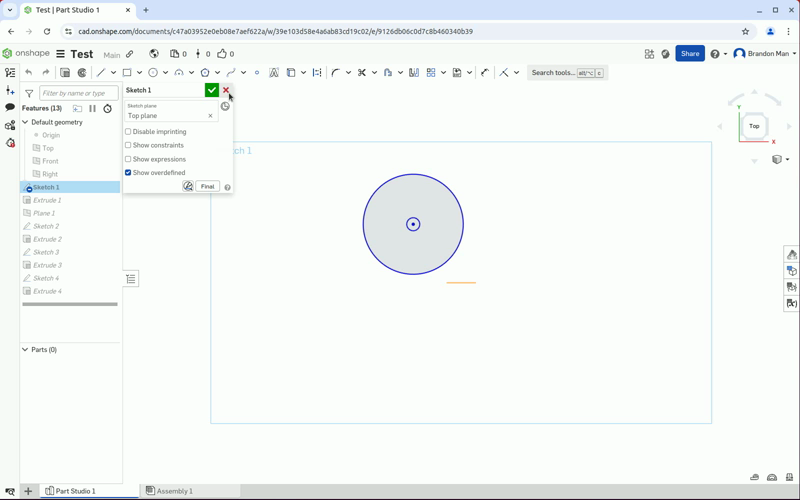
click(229, 92)
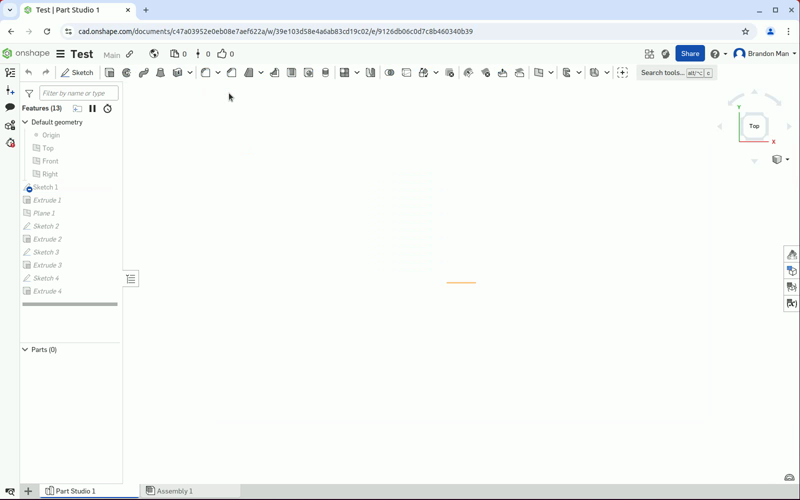
key(shift+s)
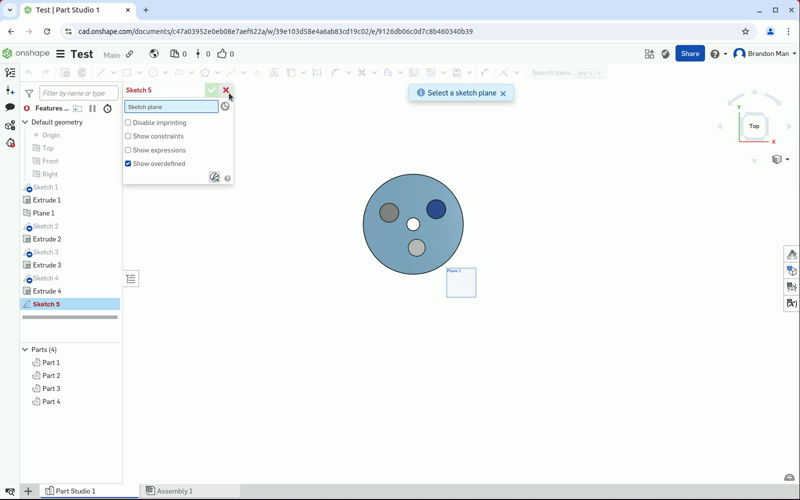
mouse_move(73, 215)
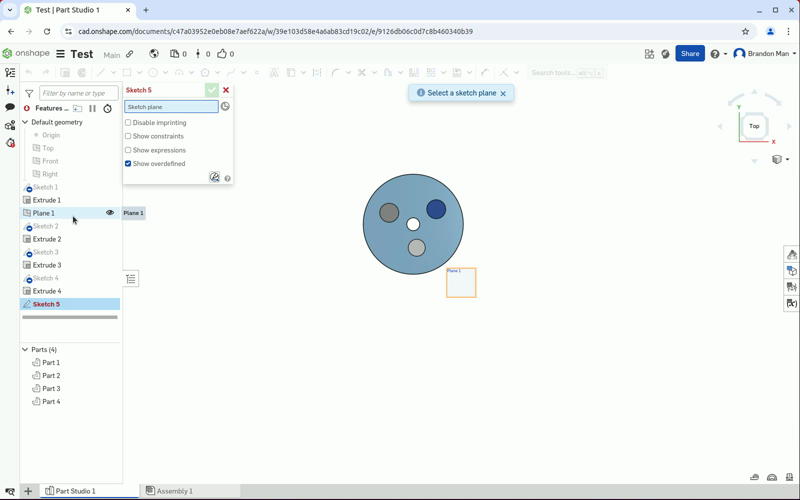
click(73, 215)
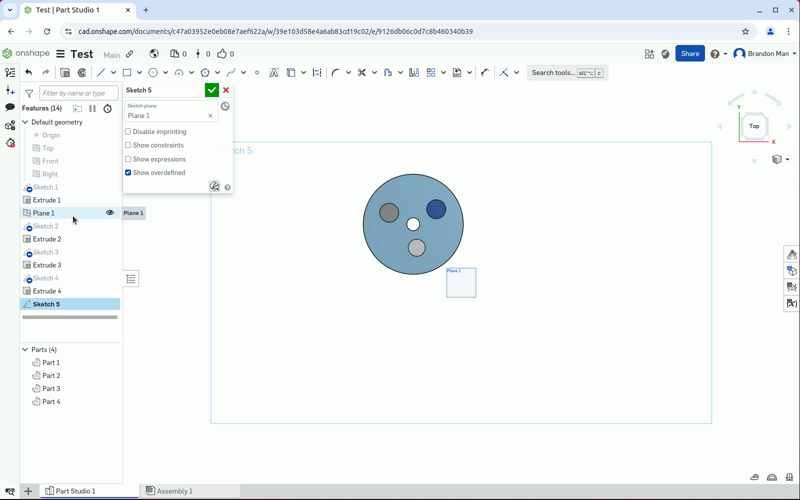
mouse_move(73, 352)
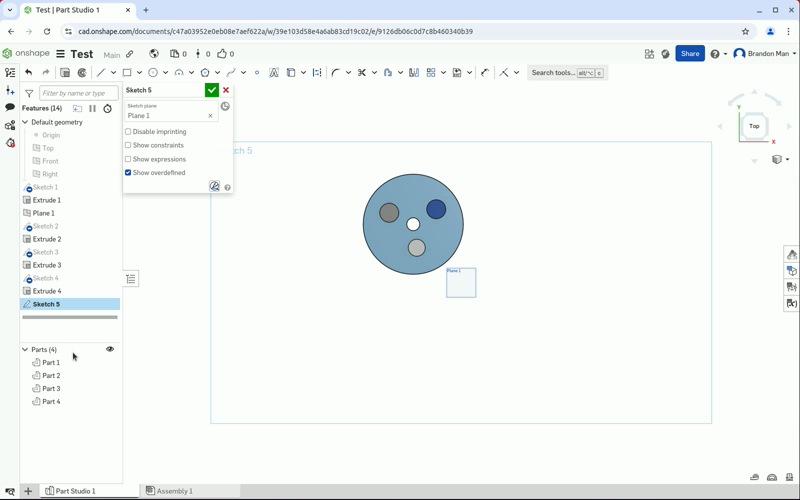
key(y)
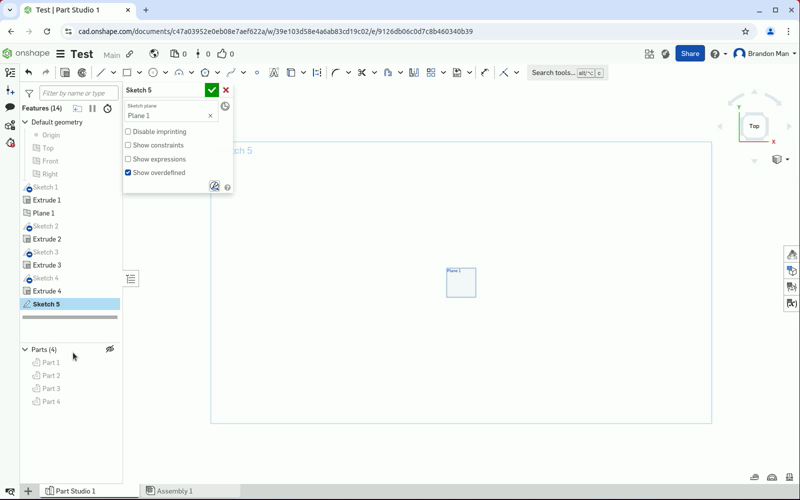
key(c)
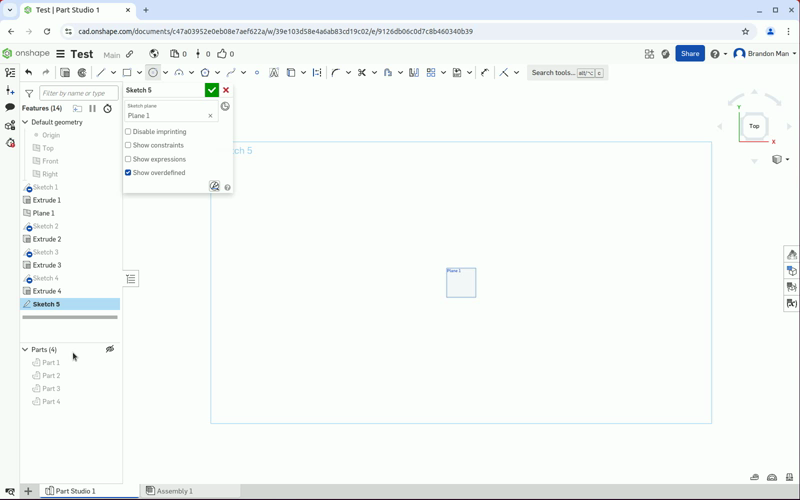
key_down(shift)
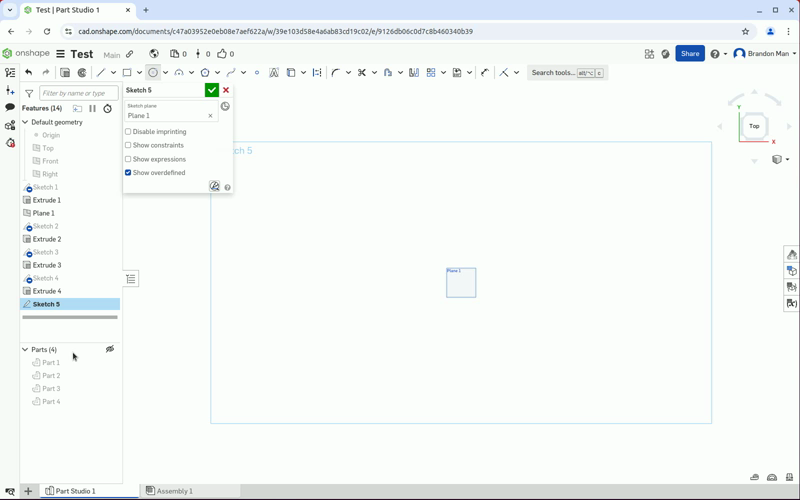
mouse_move(413, 224)
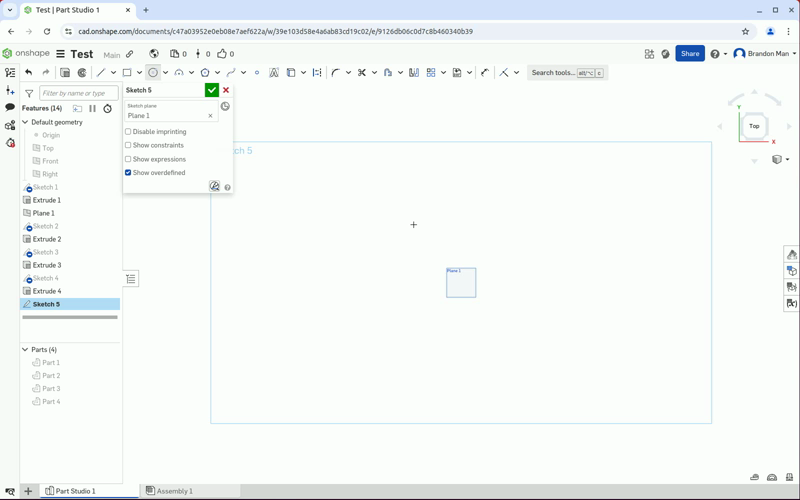
click(413, 224)
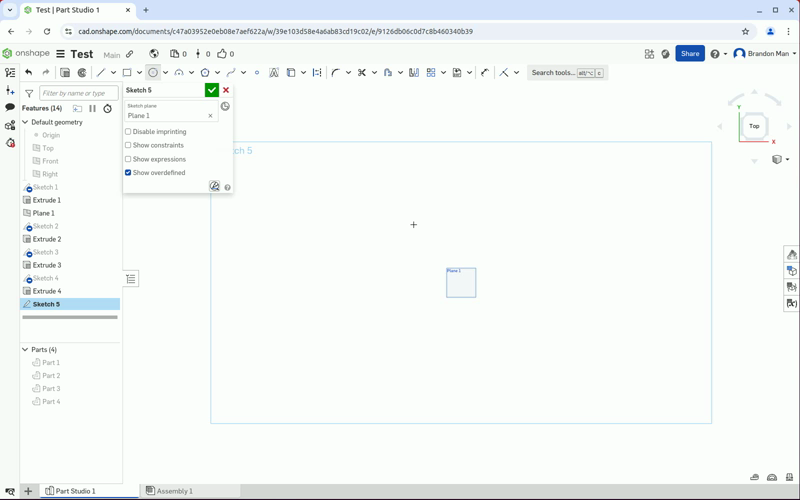
key_up(shift)
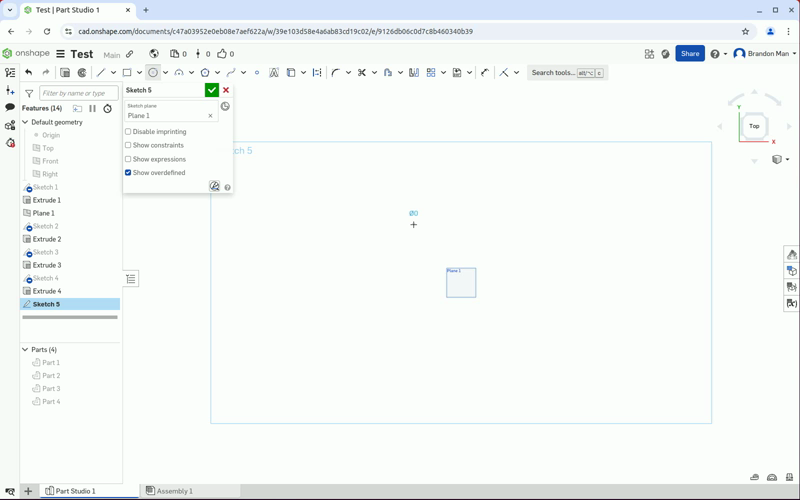
mouse_move(430, 224)
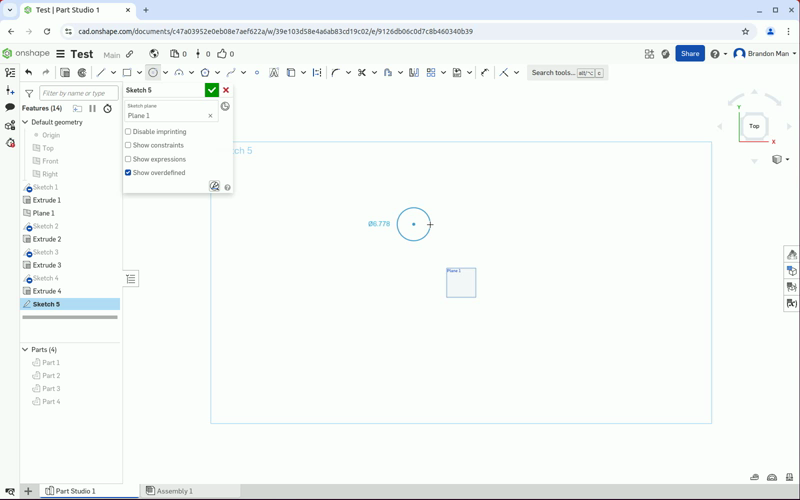
click(430, 224)
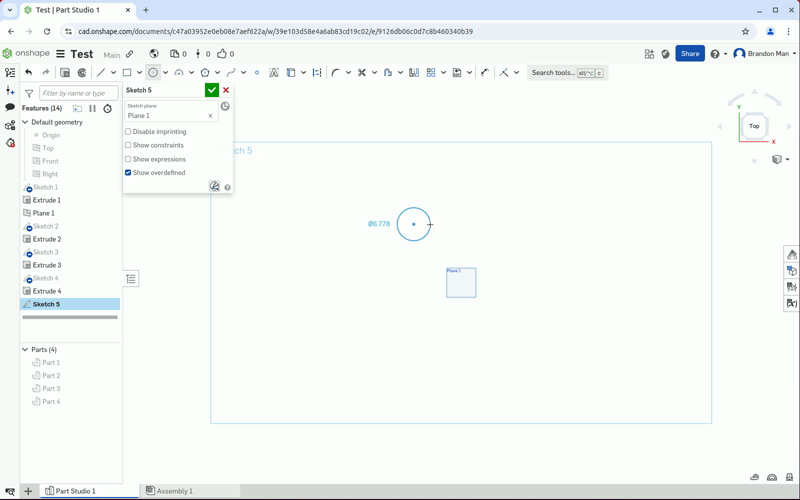
key(esc)
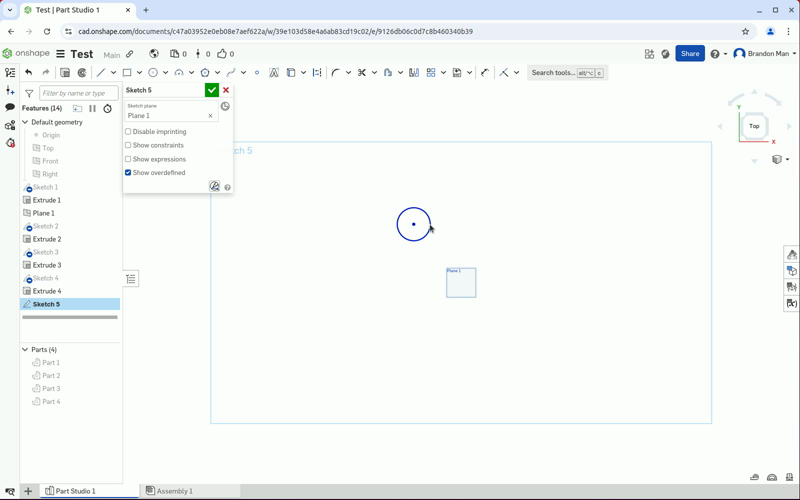
key(c)
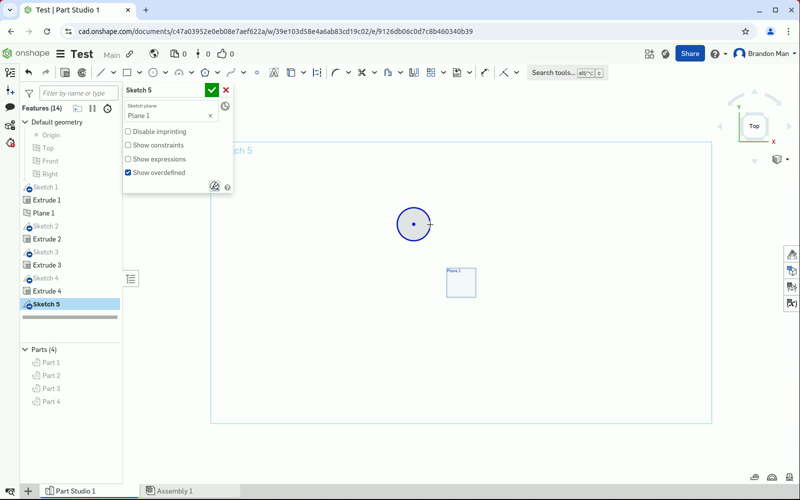
key_down(shift)
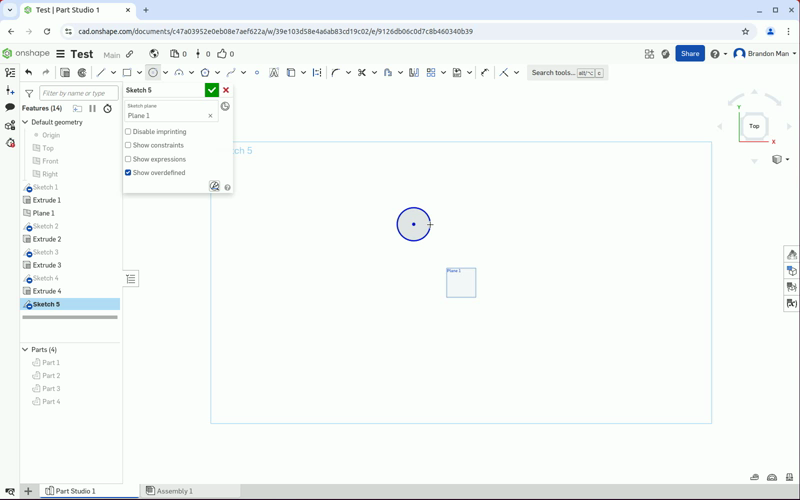
mouse_move(413, 224)
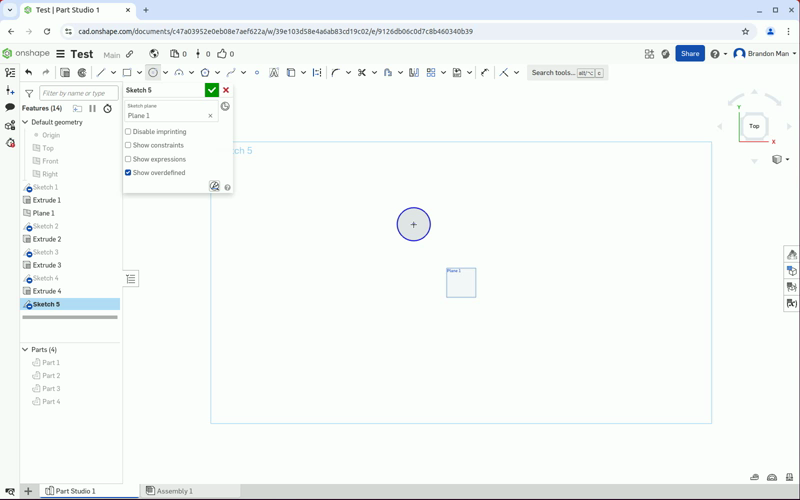
click(413, 224)
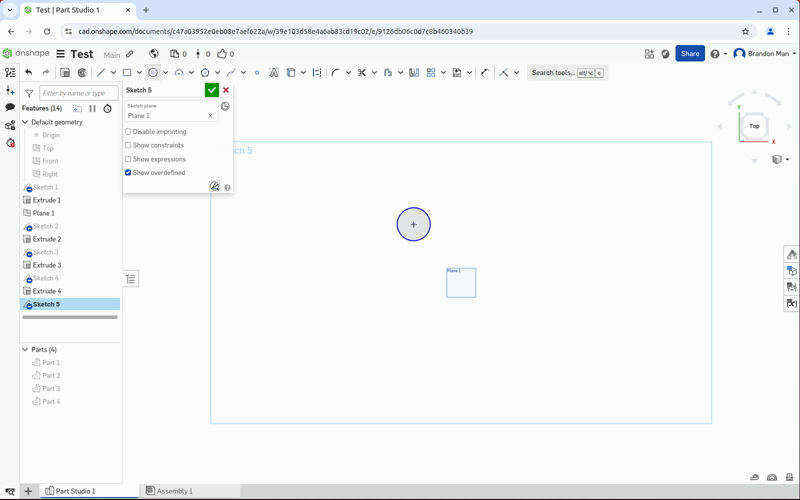
key_up(shift)
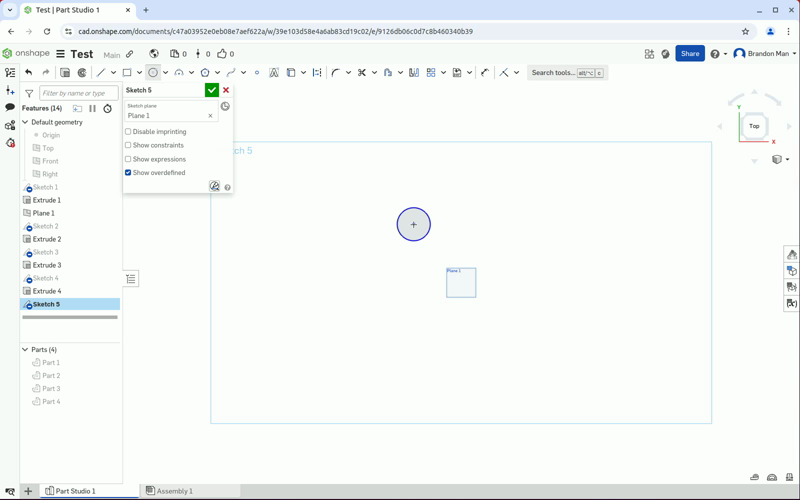
mouse_move(422, 224)
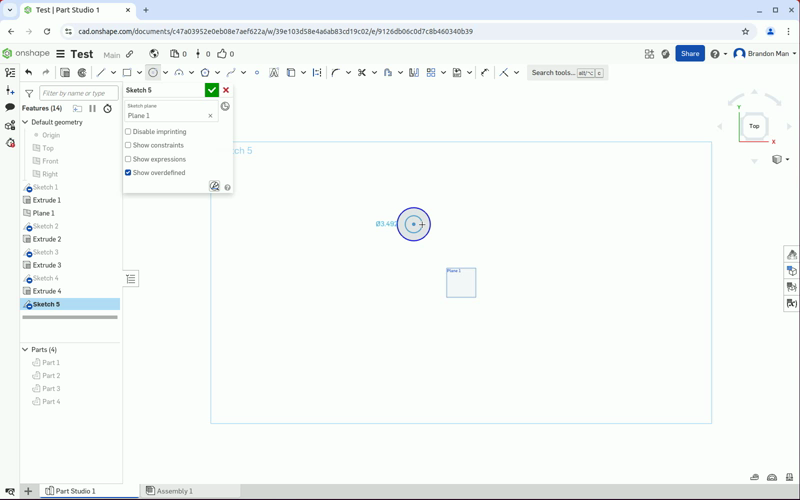
click(422, 224)
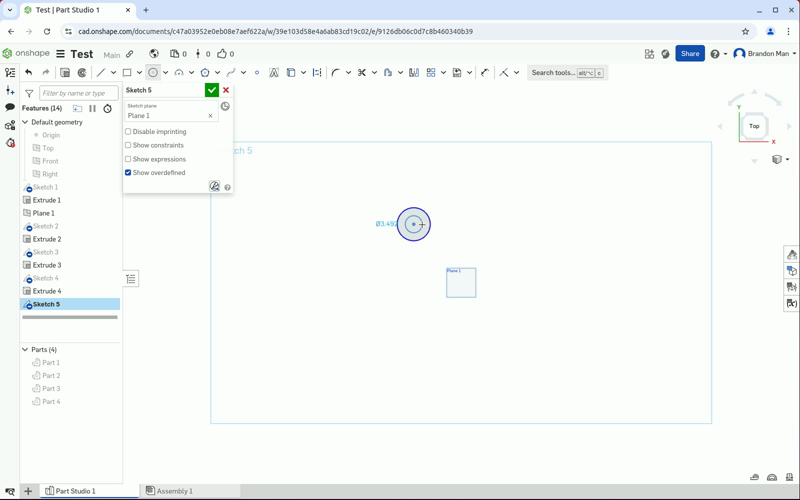
key(esc)
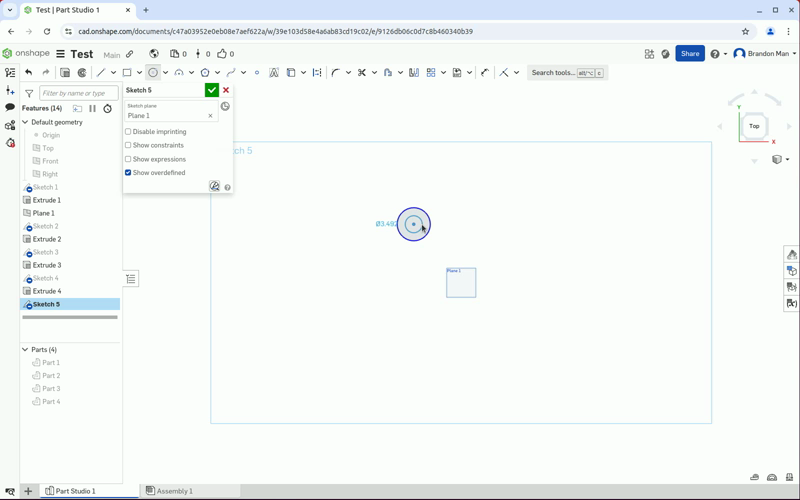
mouse_move(407, 213)
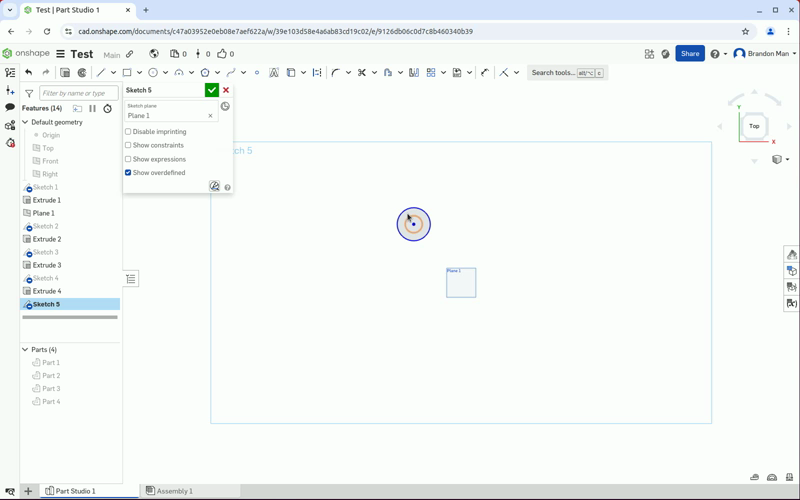
scroll(6)
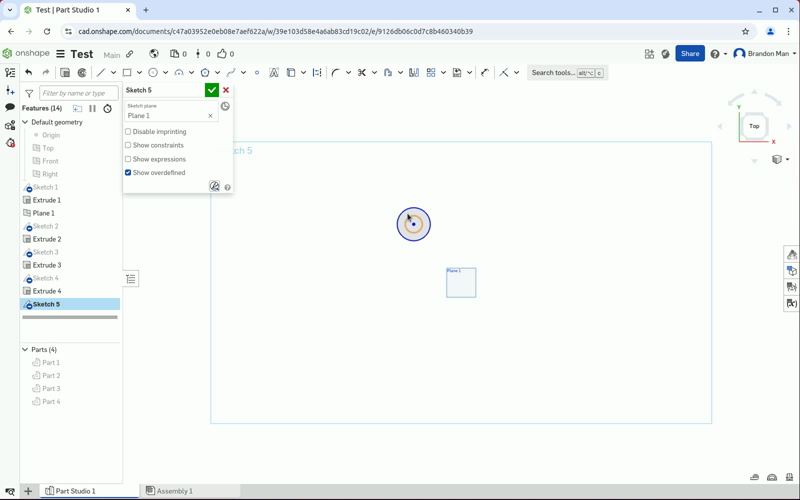
scroll(6)
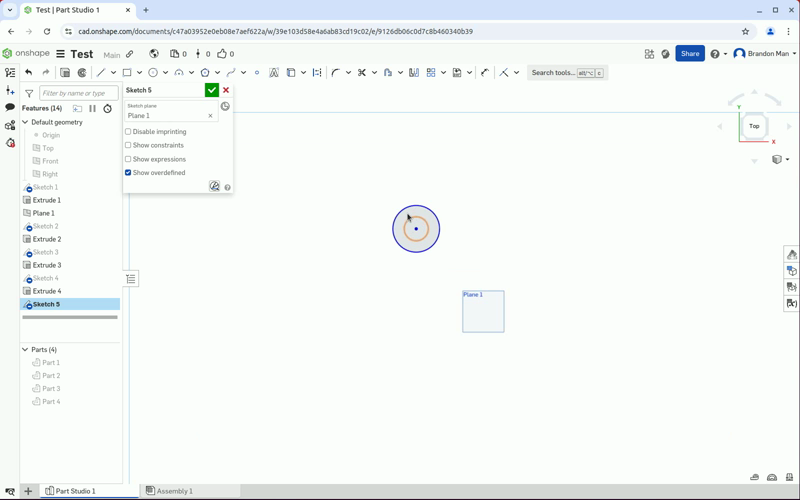
scroll(6)
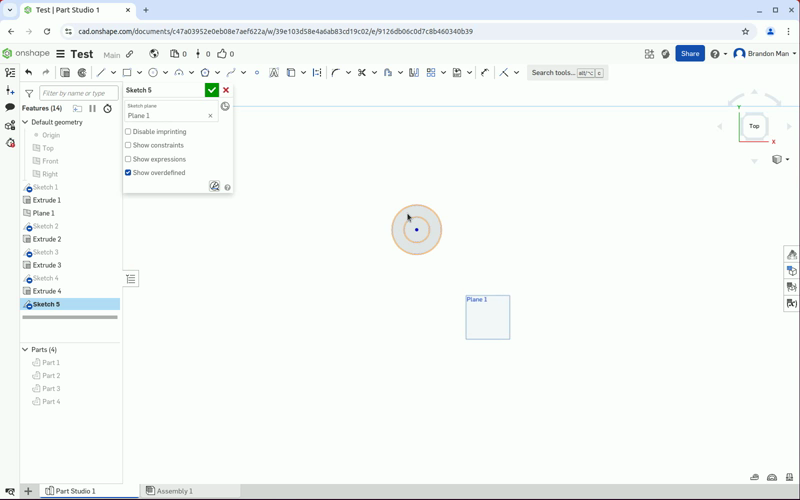
scroll(6)
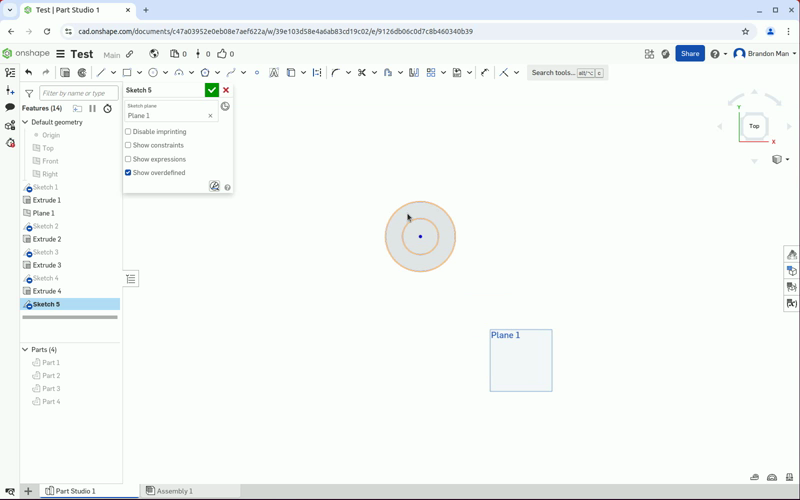
scroll(6)
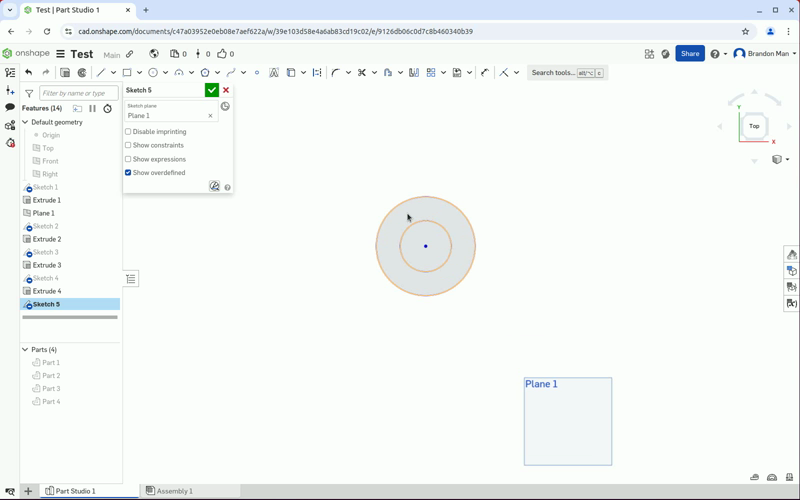
scroll(6)
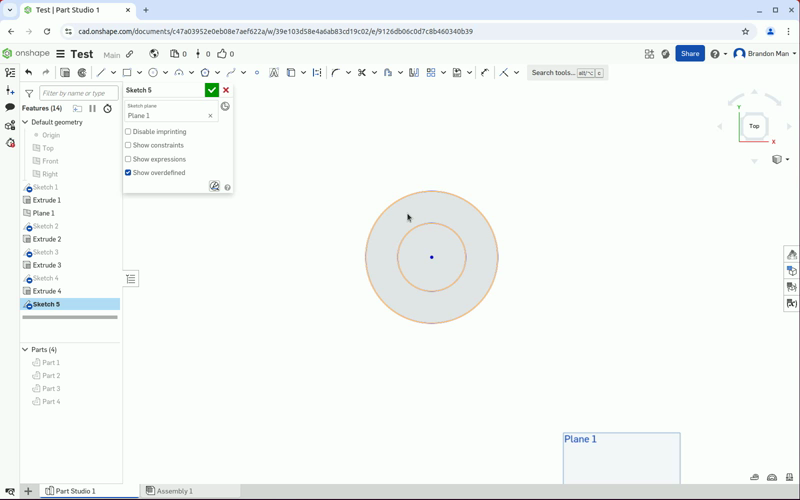
scroll(6)
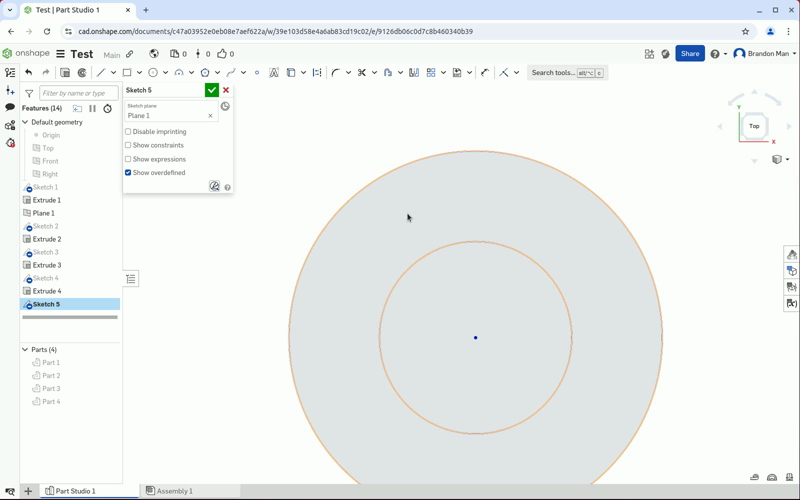
click(407, 213)
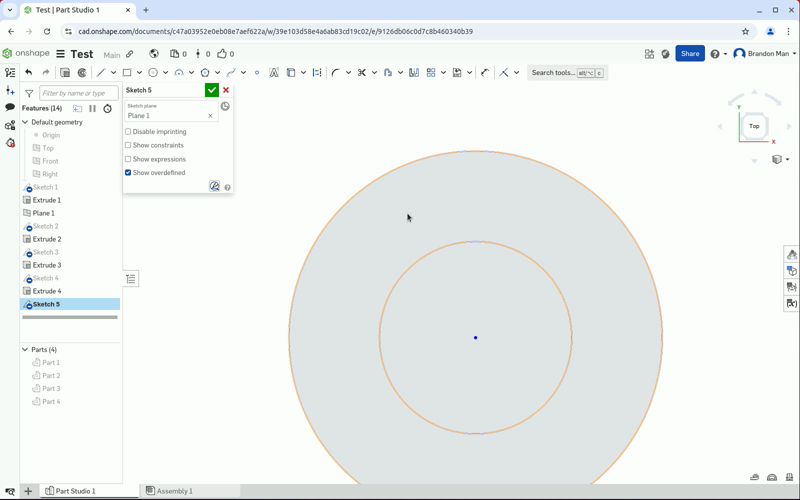
scroll(-6)
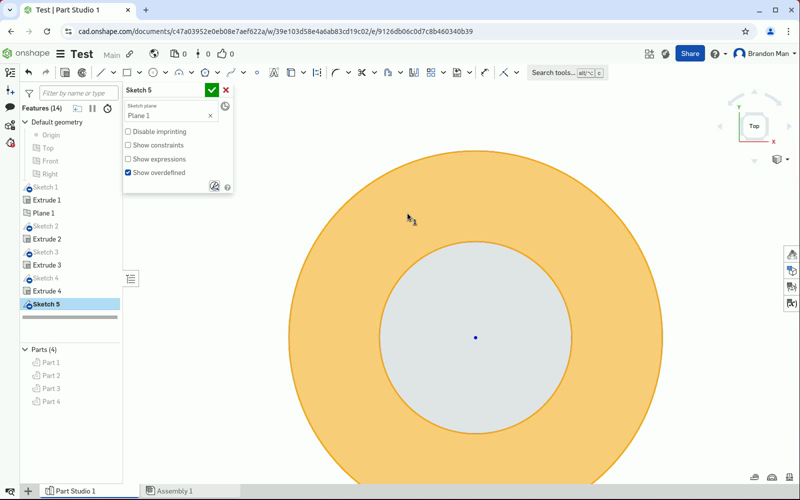
scroll(-6)
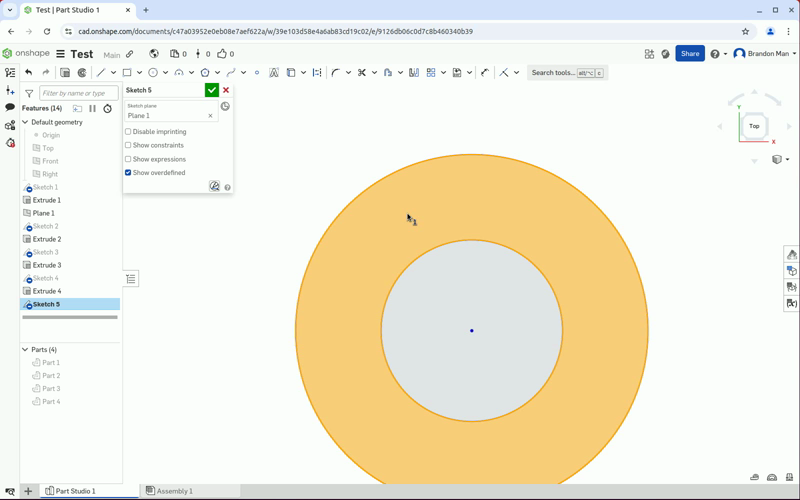
scroll(-6)
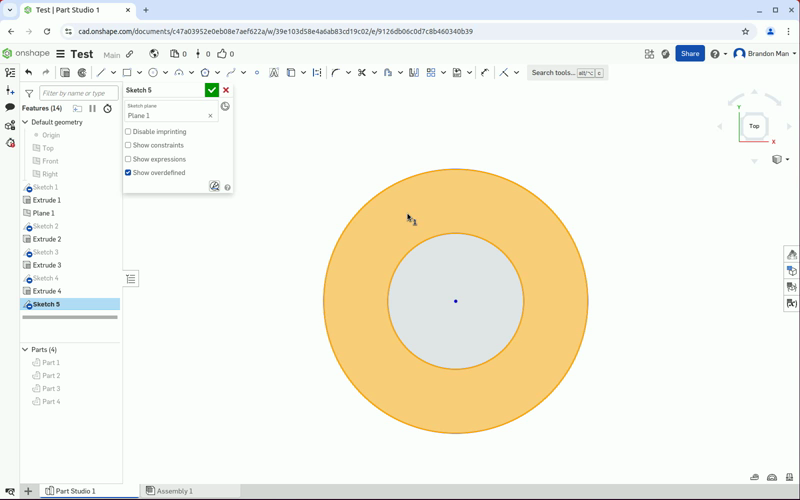
scroll(-6)
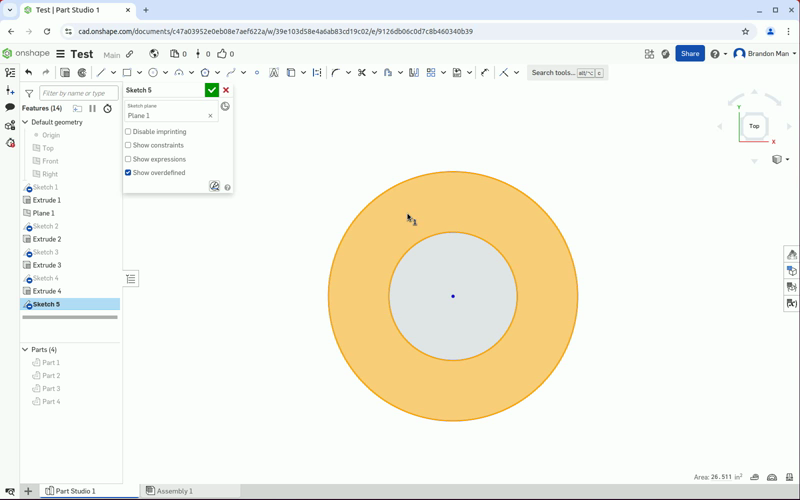
scroll(-6)
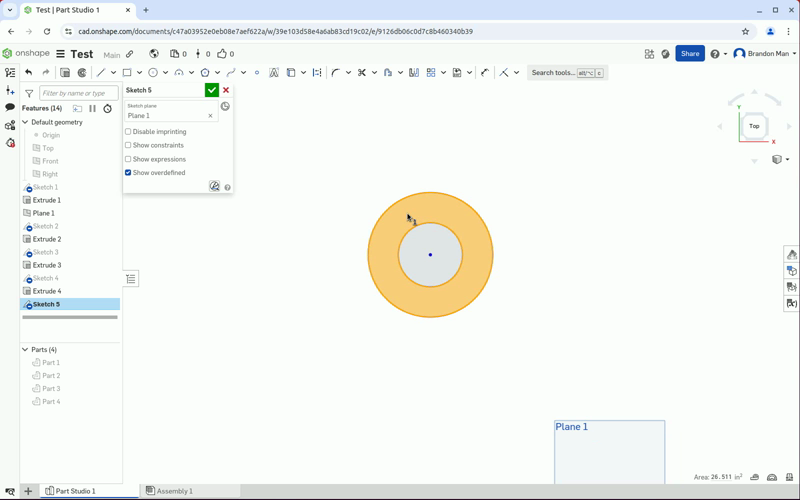
scroll(-6)
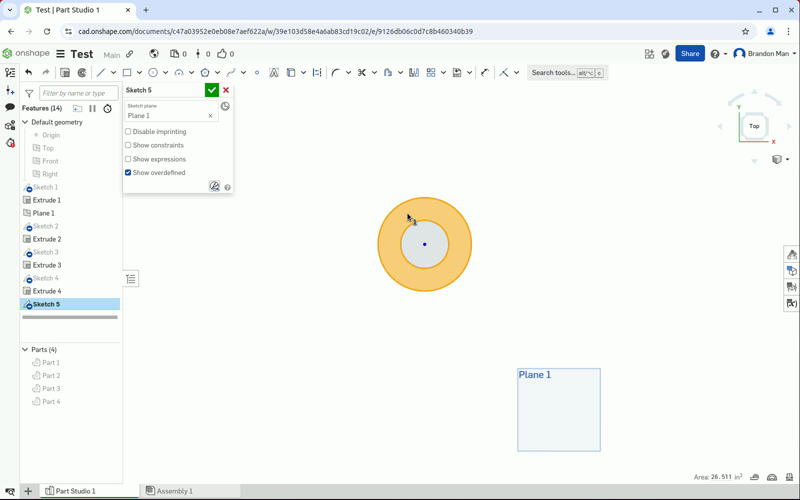
scroll(-6)
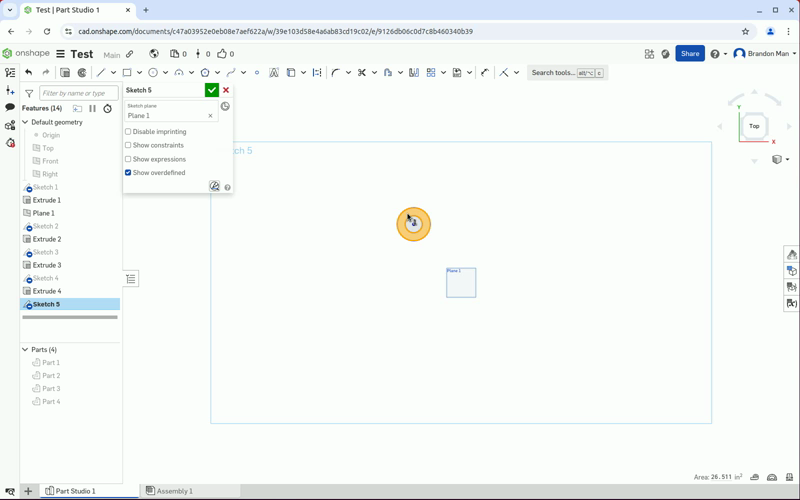
mouse_move(73, 352)
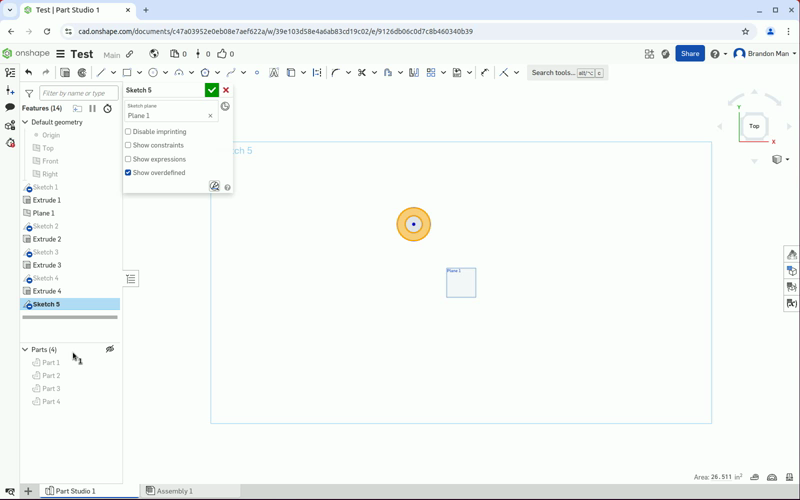
key(shift+y)
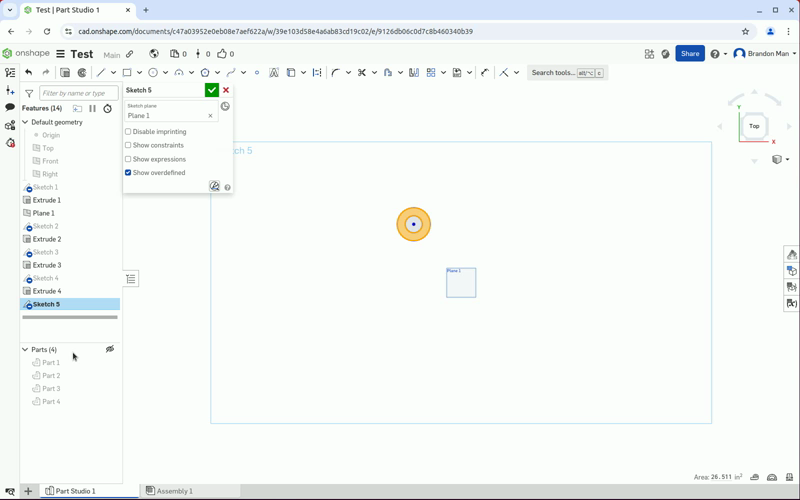
key(shift+e)
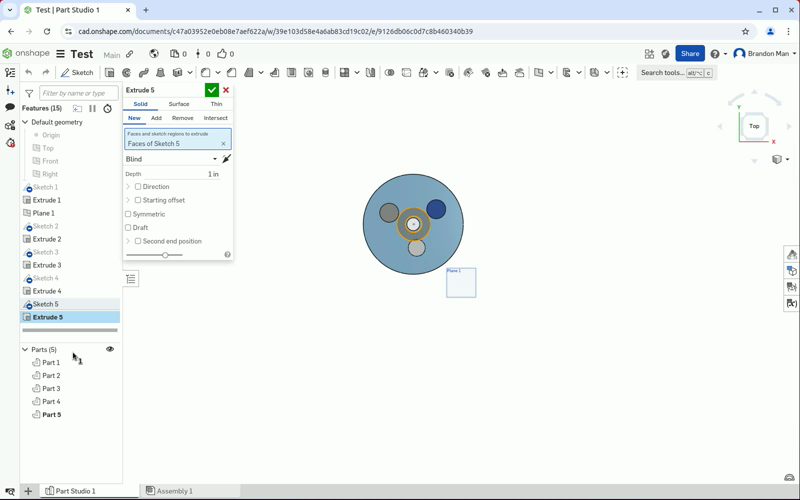
mouse_move(143, 106)
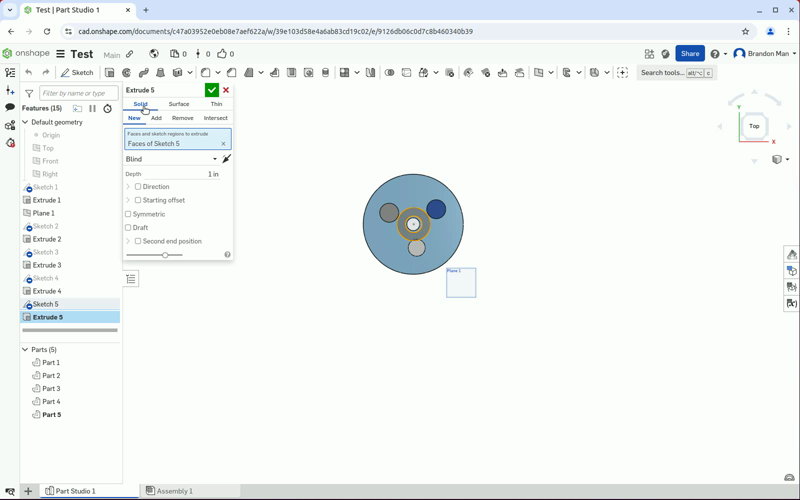
click(143, 106)
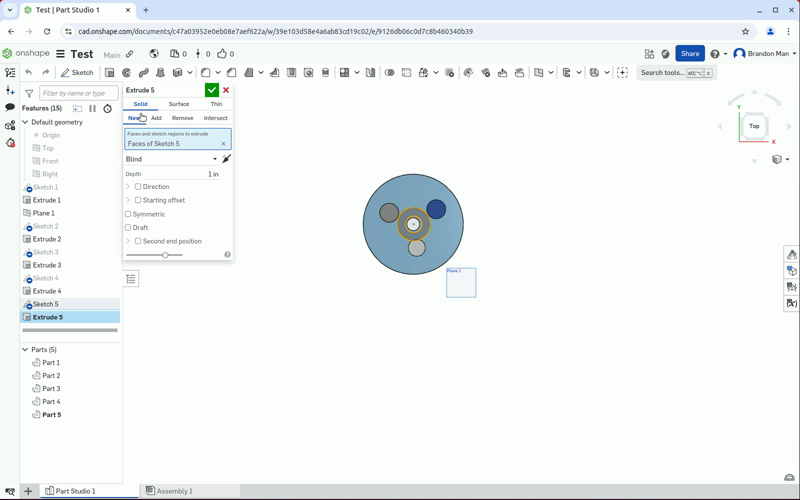
mouse_move(137, 120)
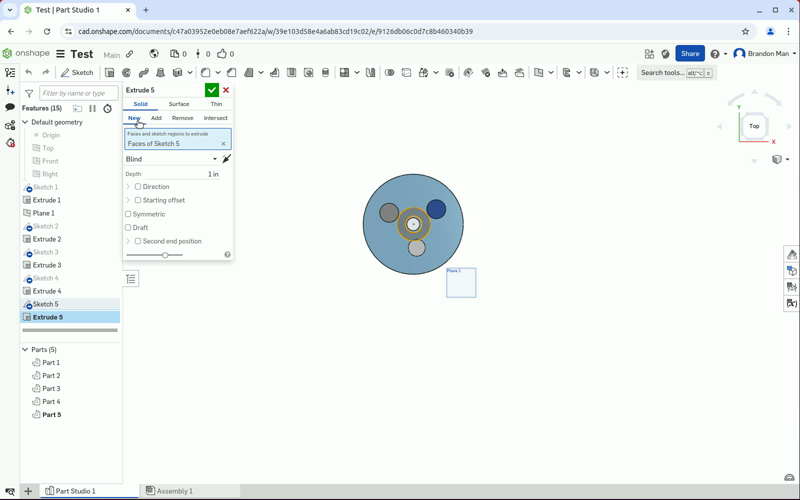
click(137, 120)
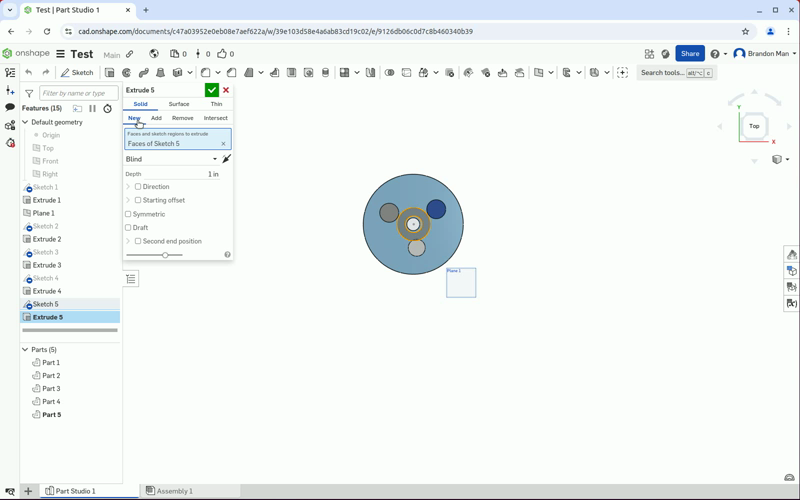
key(tab, 4)
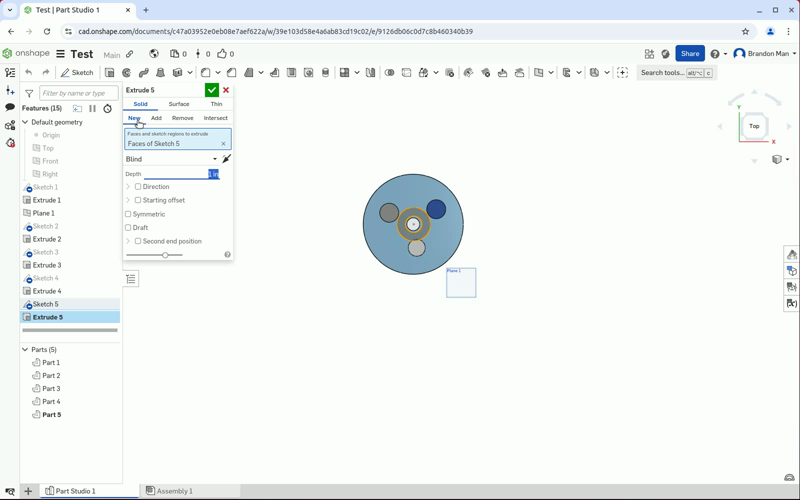
text(16.368)
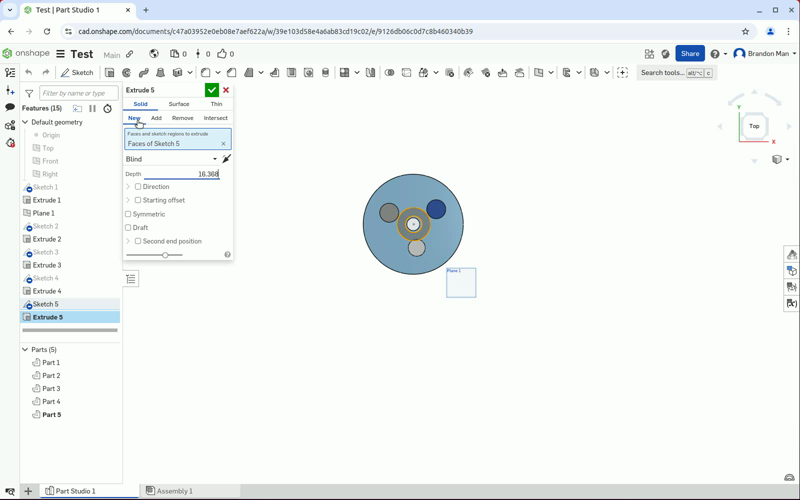
key(enter)
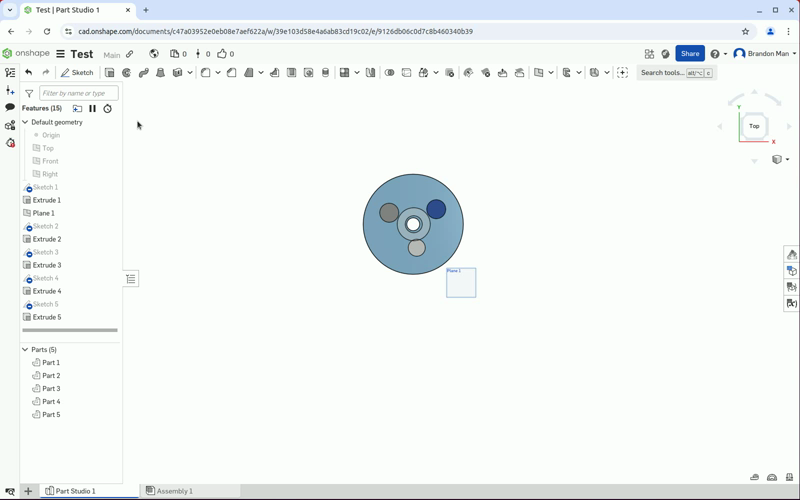
key(shift+h)
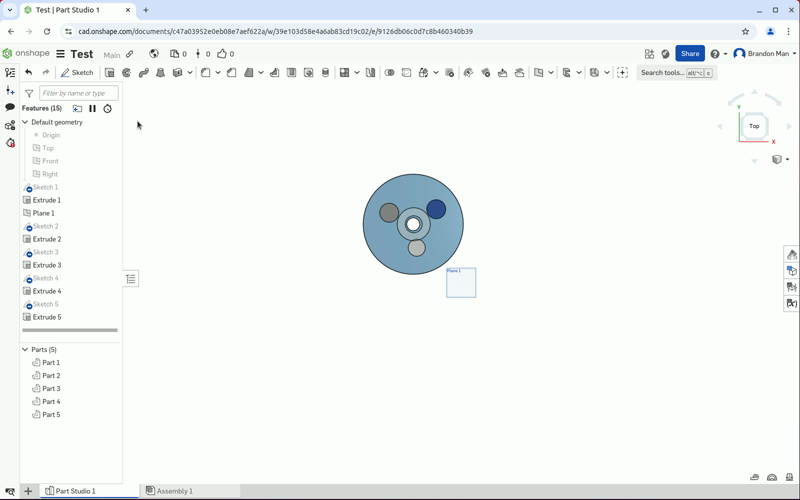
key(shift+h)
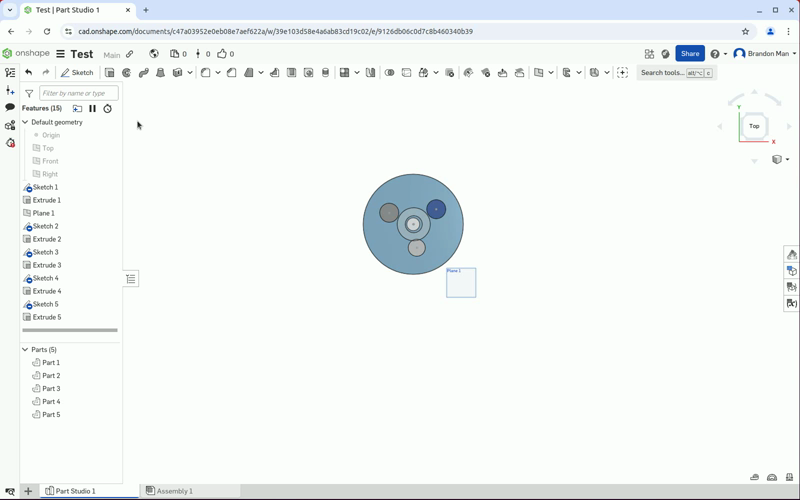
key(shift+7)
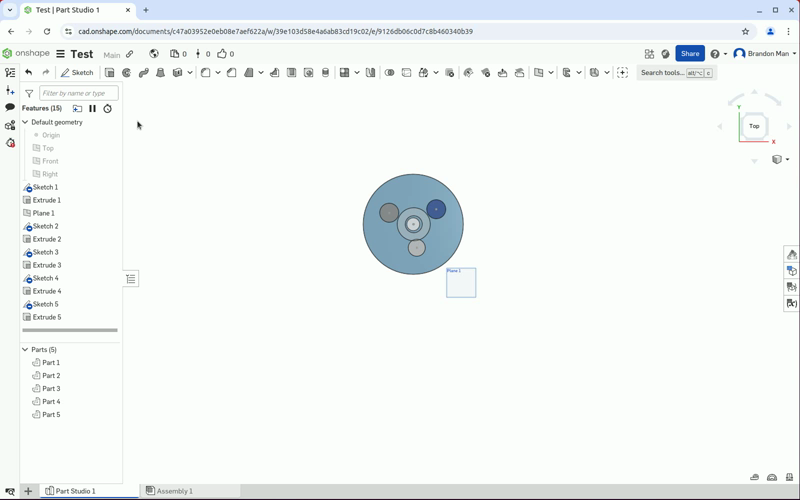
key(up, 3)
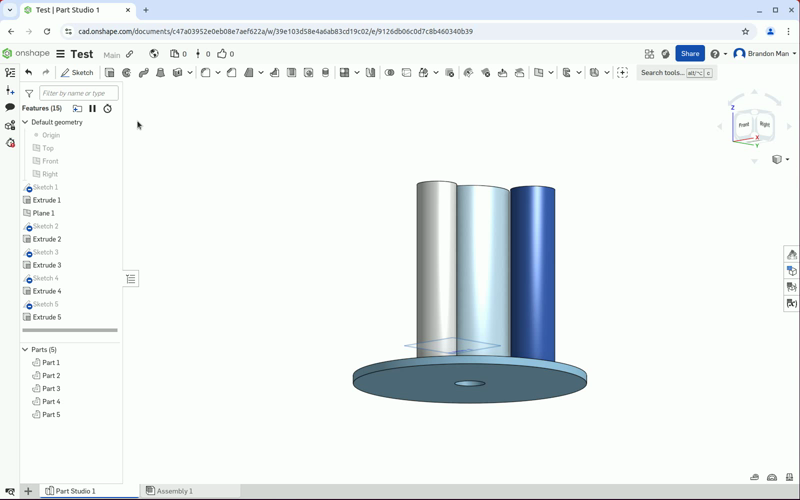
key(left, 3)
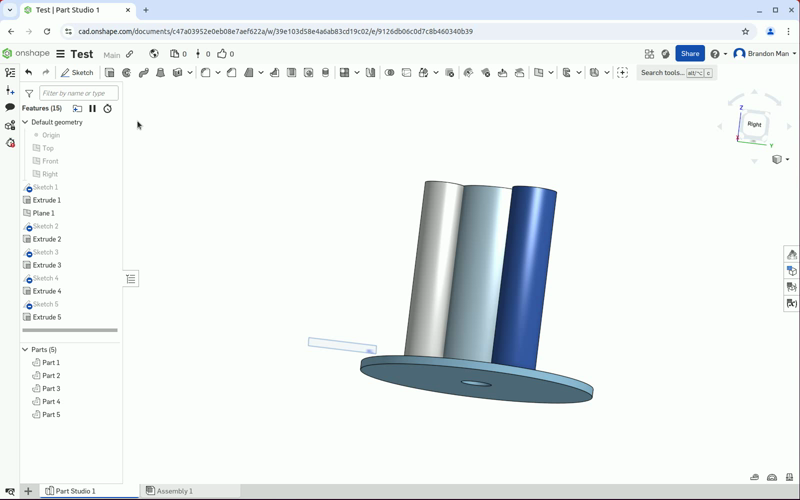
key(right, 3)
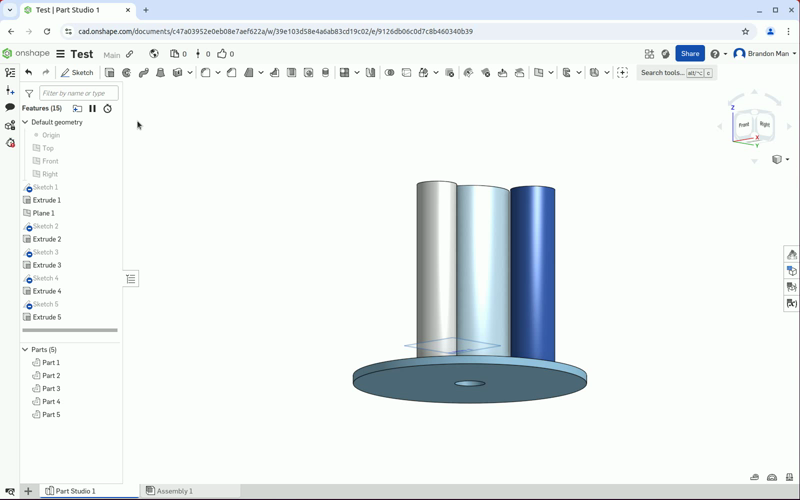
key(down, 3)
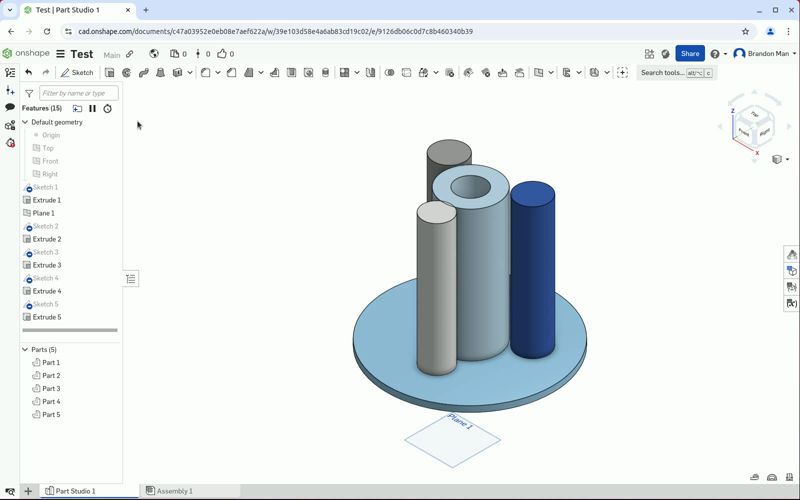
mouse_move(73, 189)
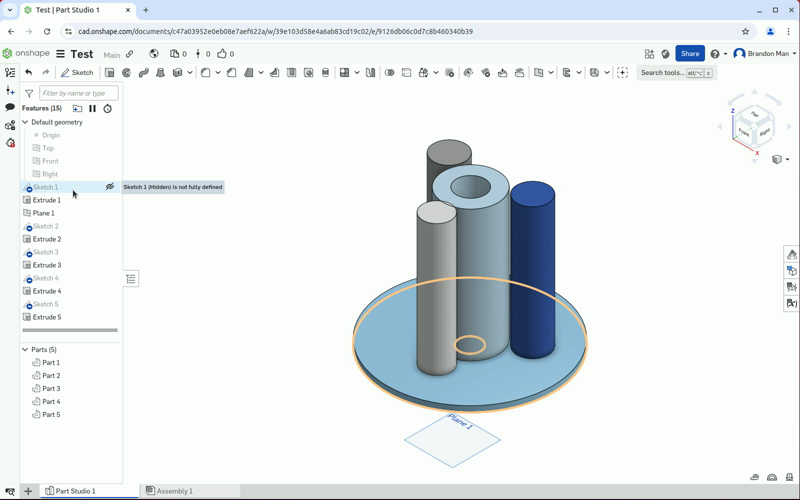
click(73, 189)